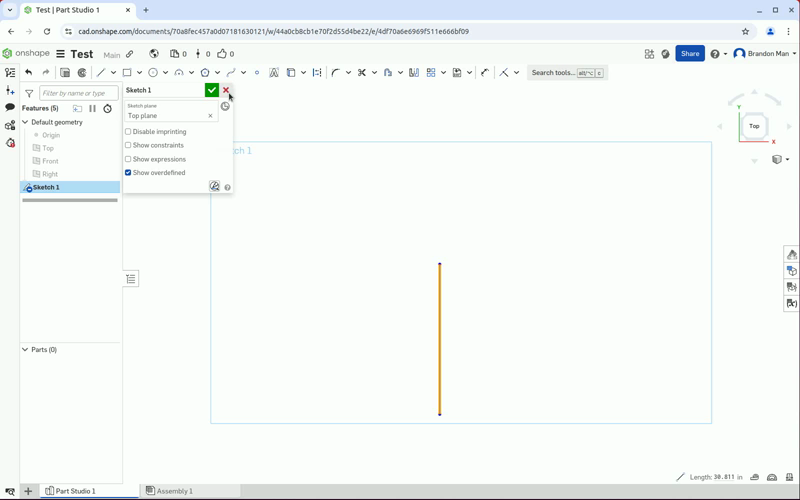
key(shift+h)
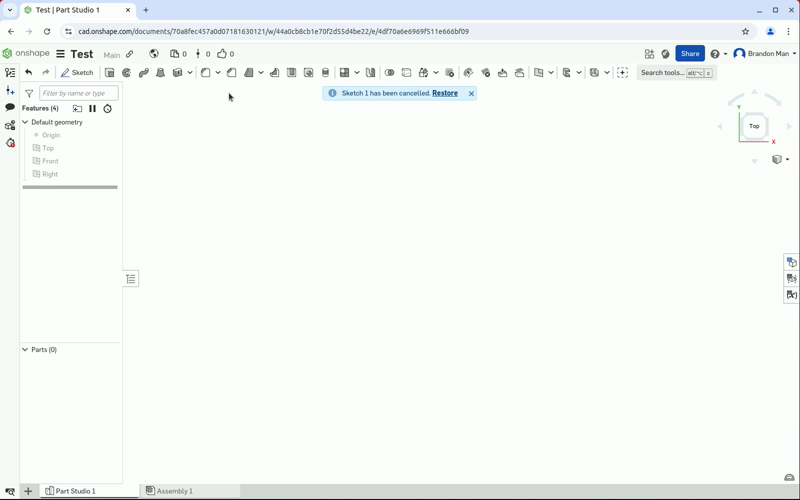
mouse_move(73, 352)
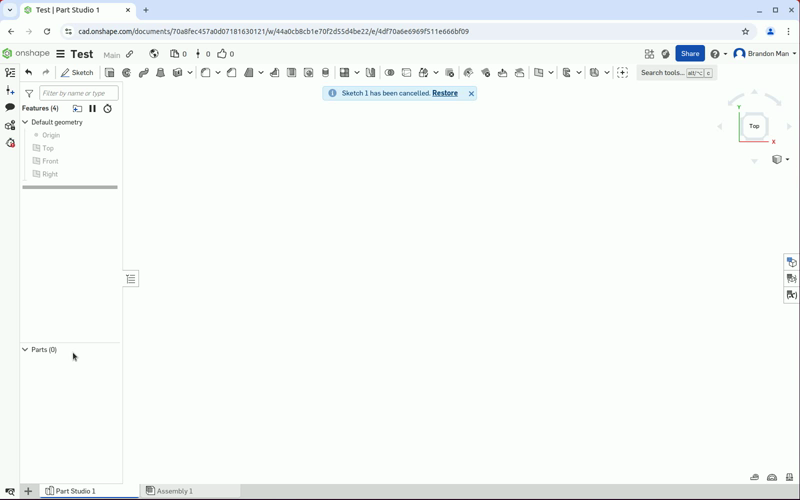
key(y)
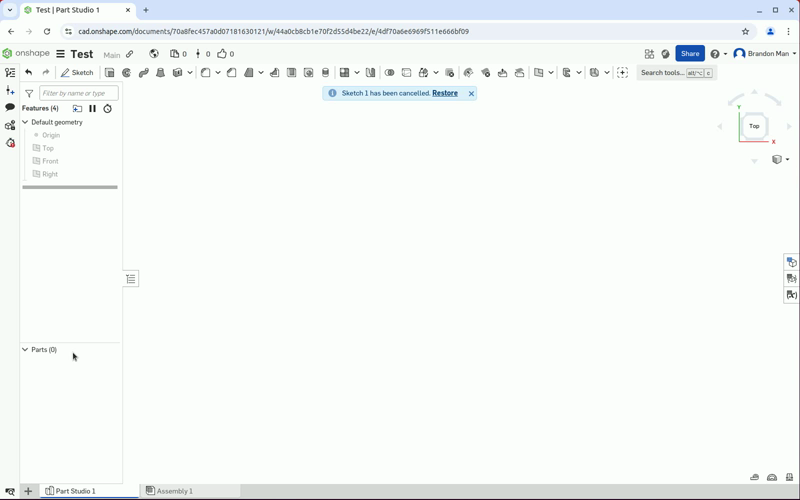
key(shift+p)
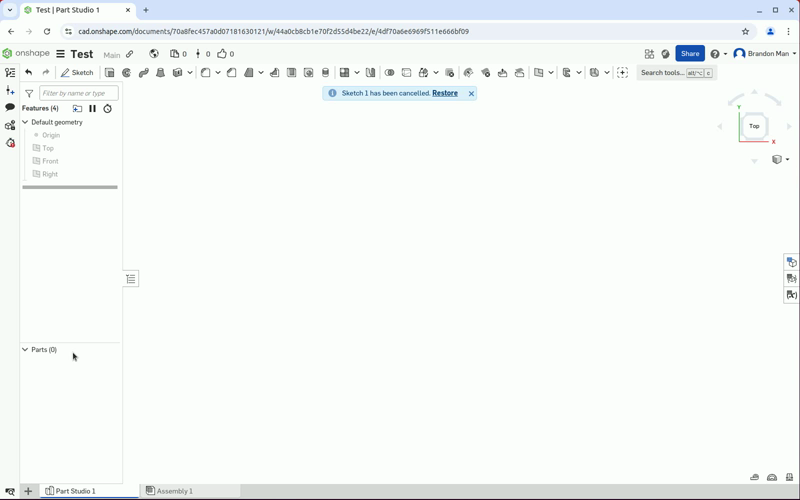
key(space)
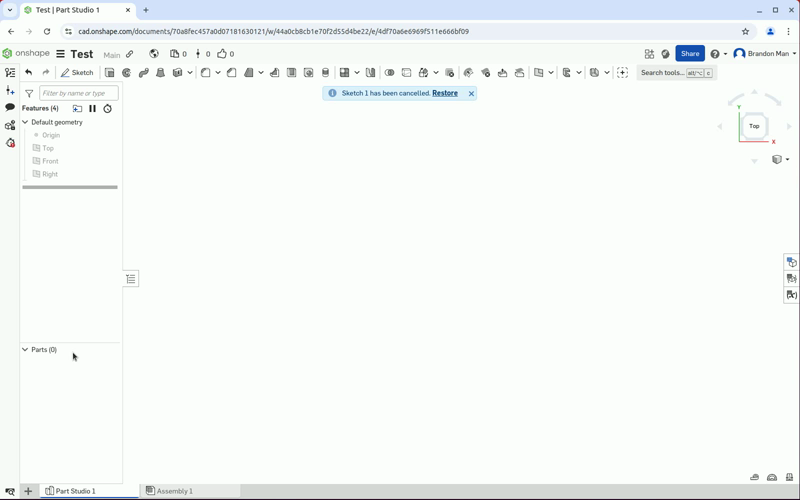
key_down(shift)
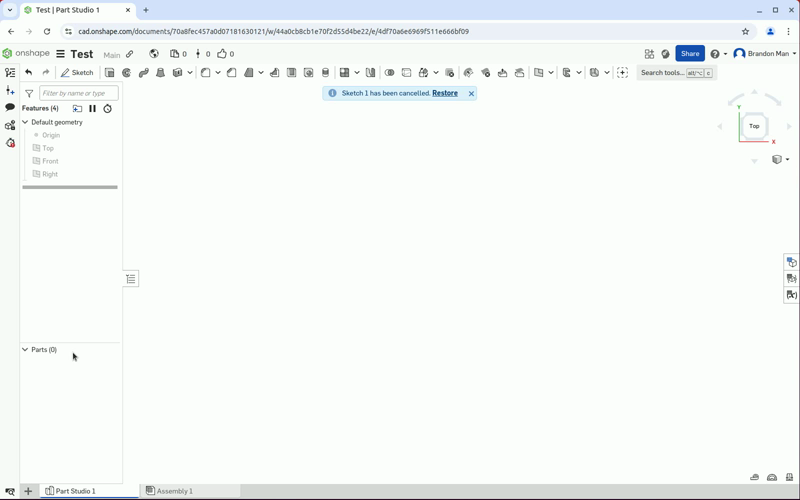
key(up)
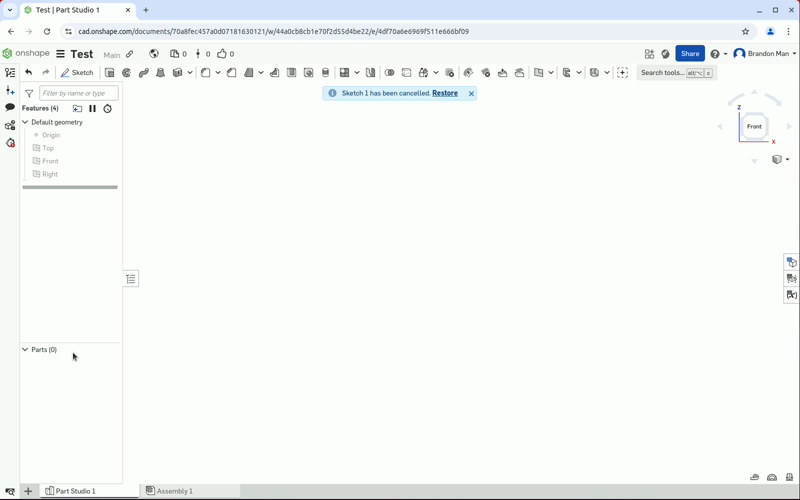
key_up(shift)
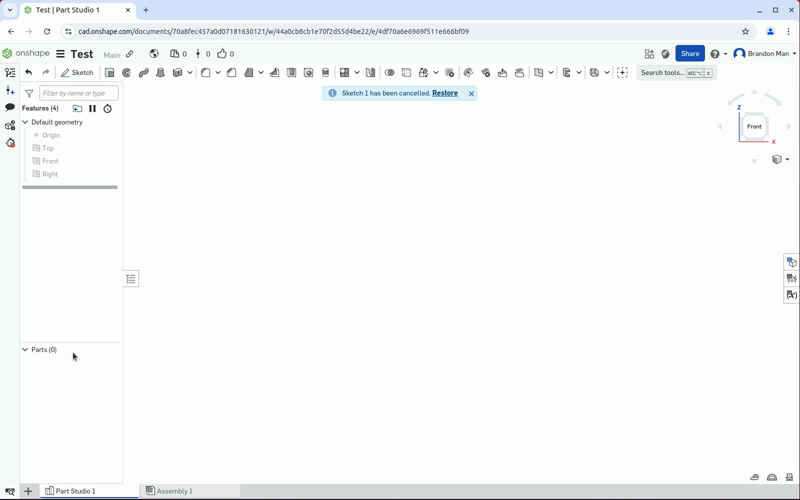
mouse_move(73, 352)
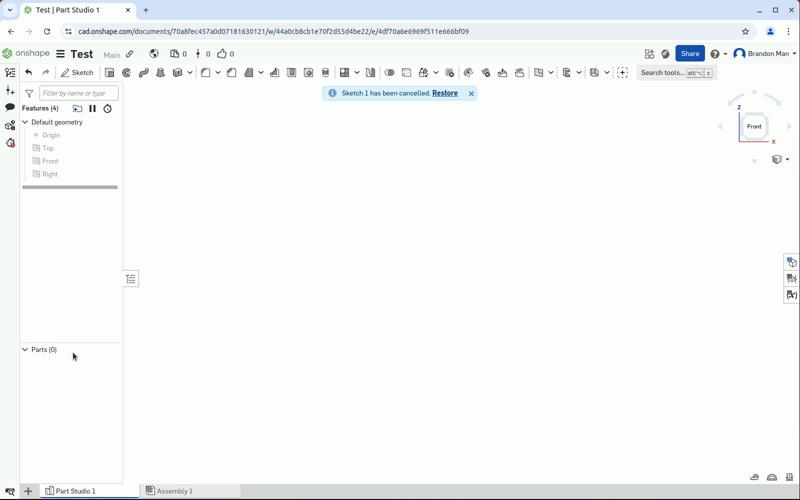
key(shift+y)
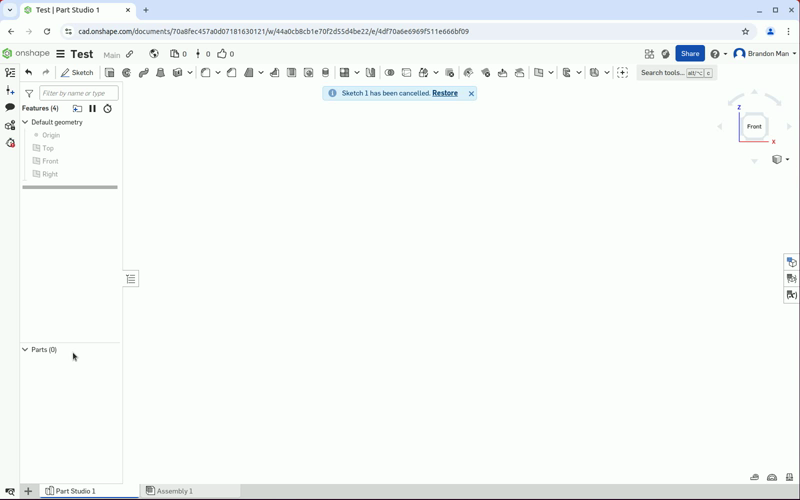
key(shift+s)
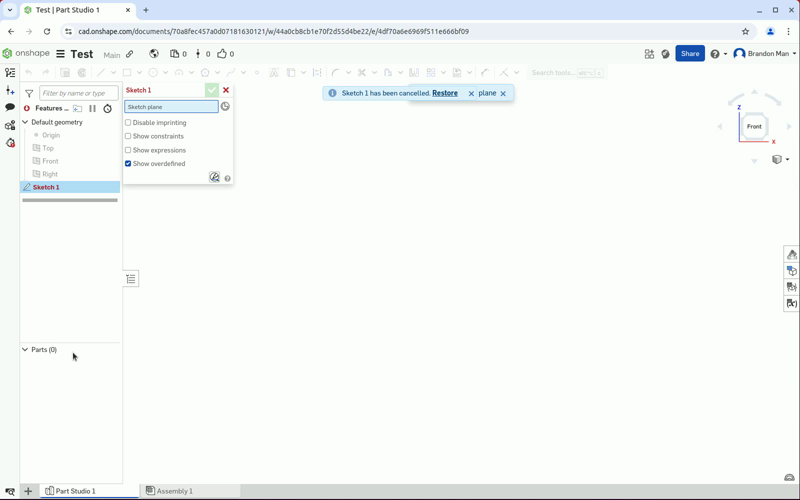
mouse_move(73, 163)
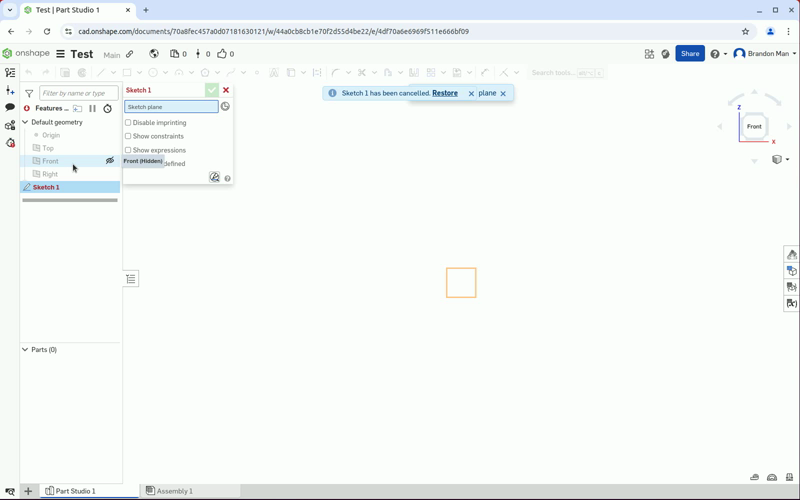
click(73, 163)
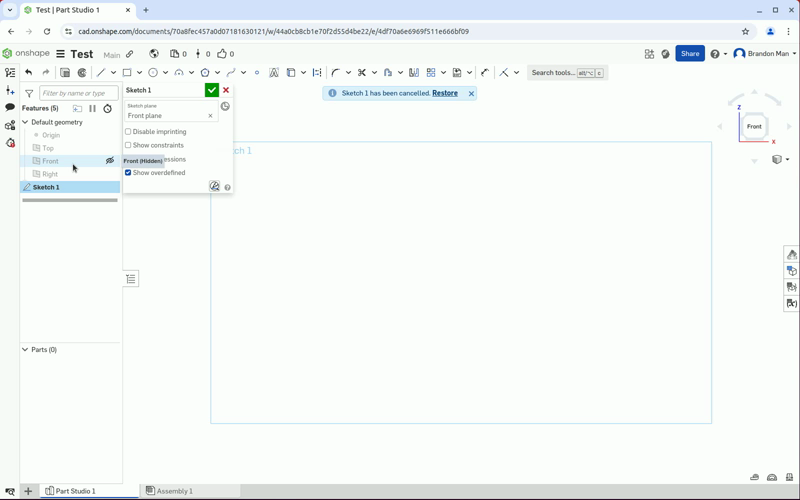
mouse_move(73, 352)
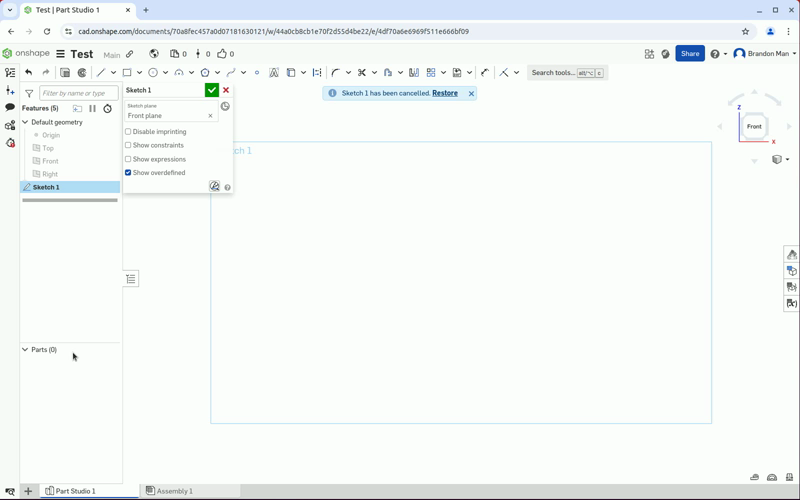
key(y)
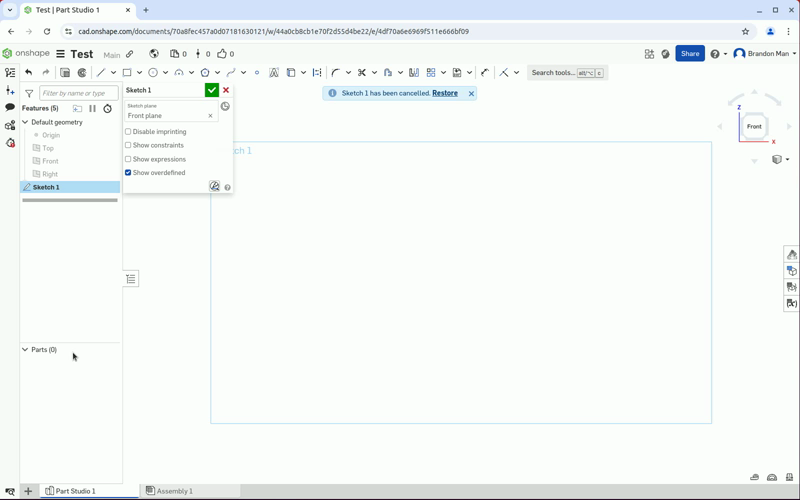
key(c)
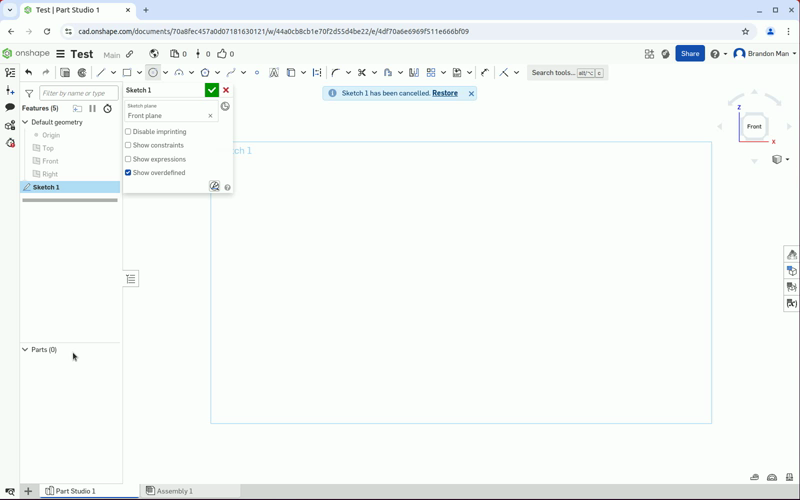
key_down(shift)
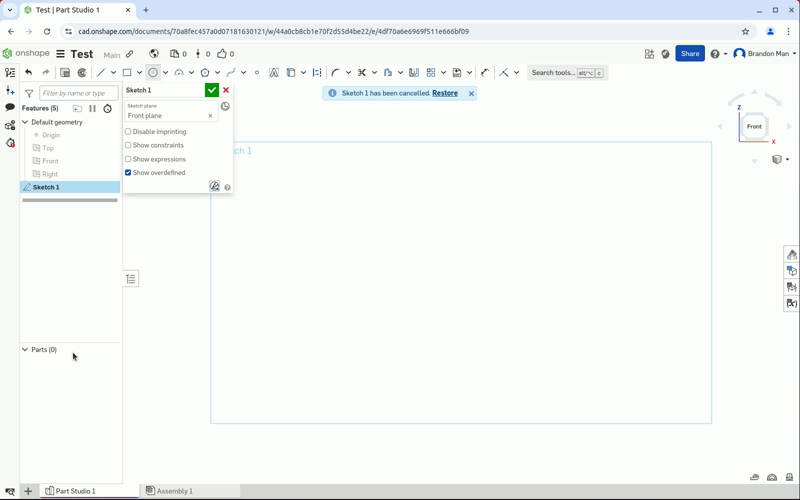
mouse_move(461, 282)
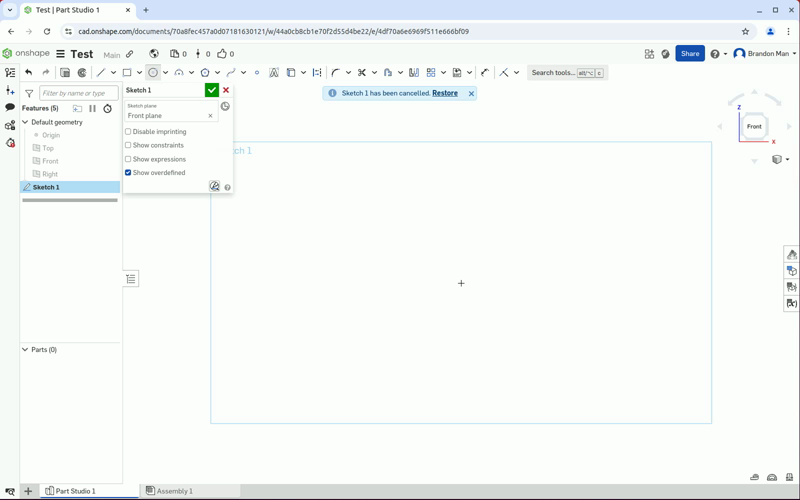
click(461, 282)
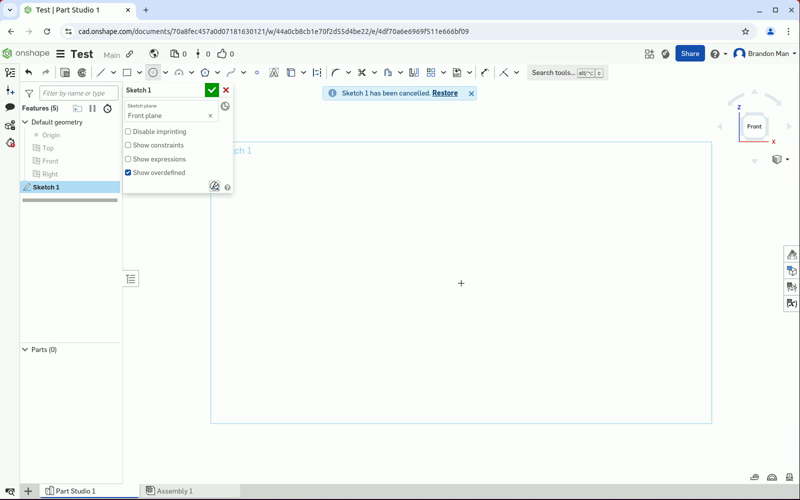
key_up(shift)
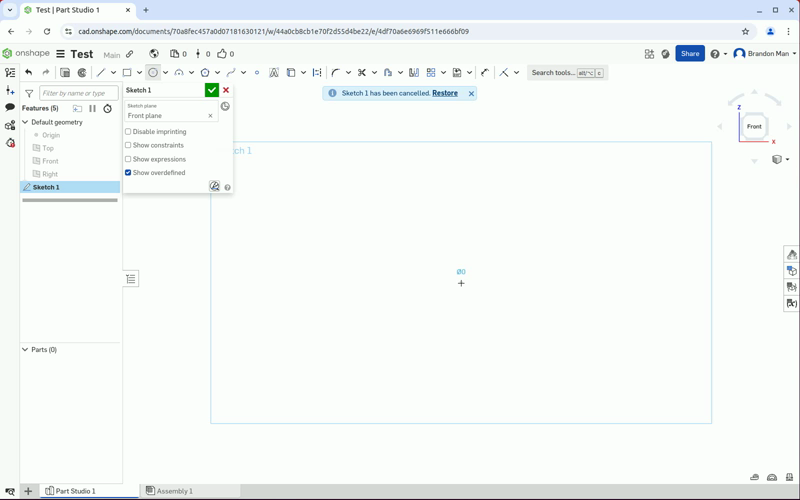
mouse_move(574, 282)
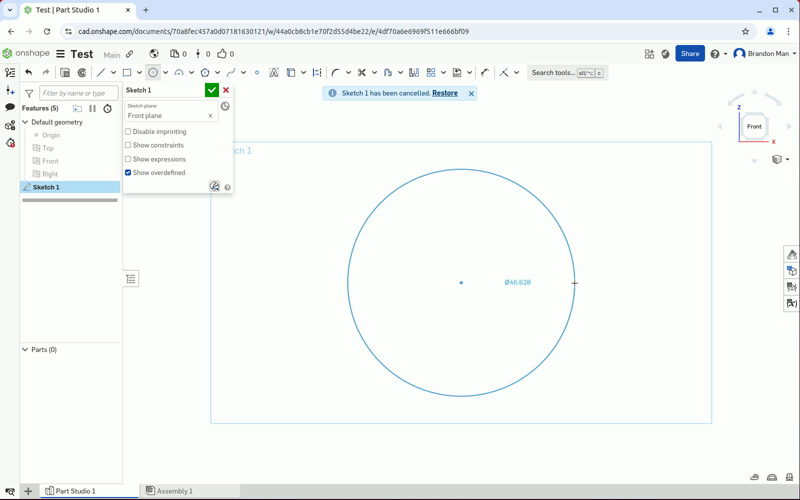
click(574, 282)
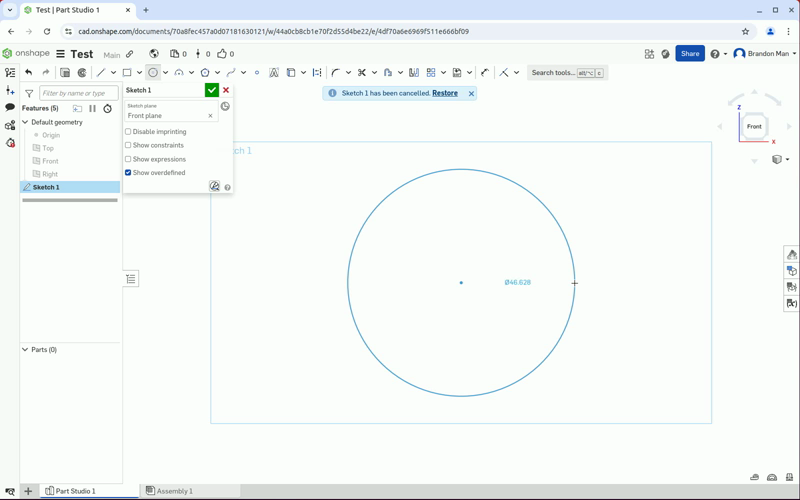
key(esc)
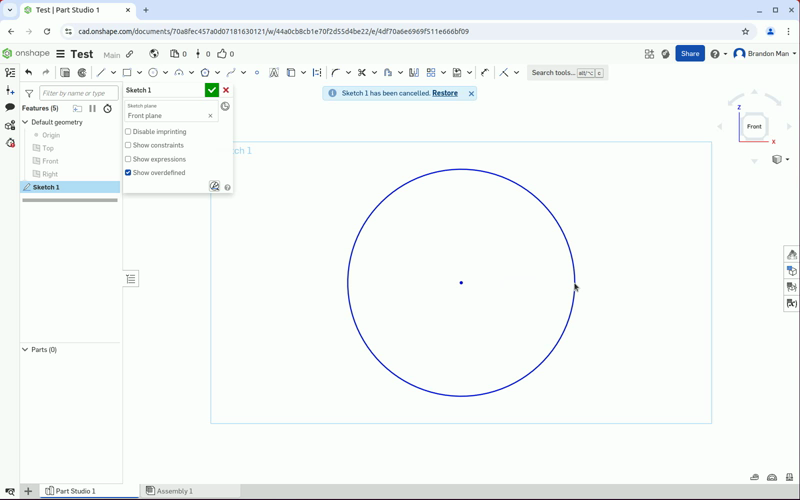
mouse_move(493, 298)
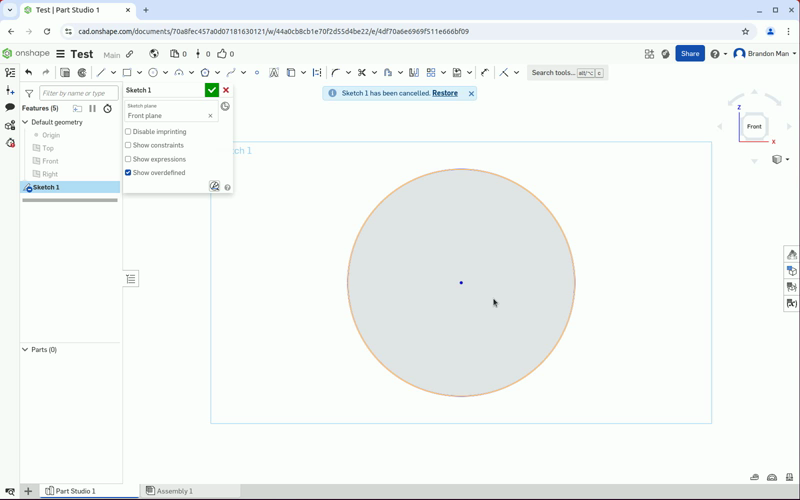
click(493, 298)
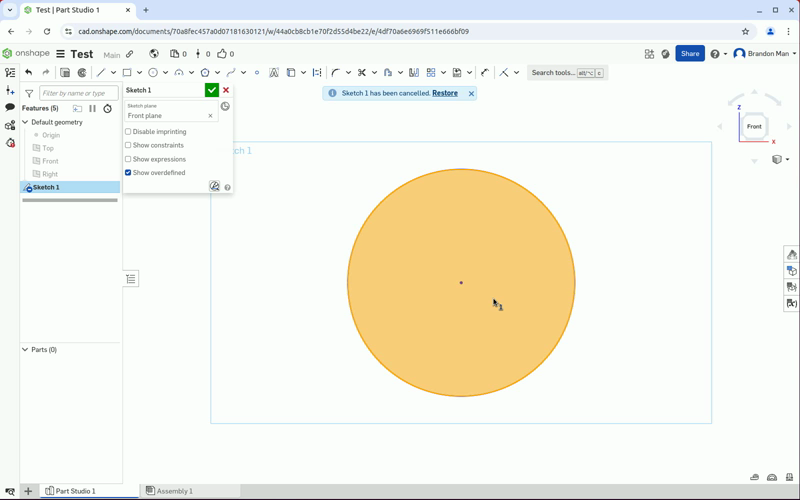
mouse_move(73, 352)
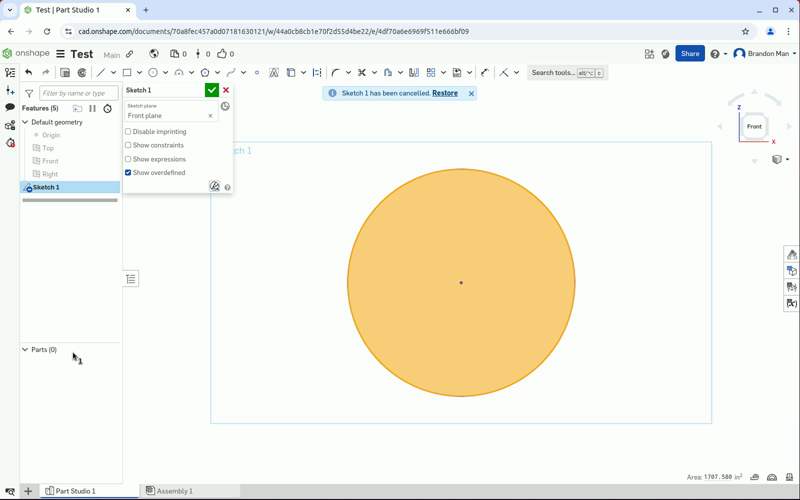
key(shift+y)
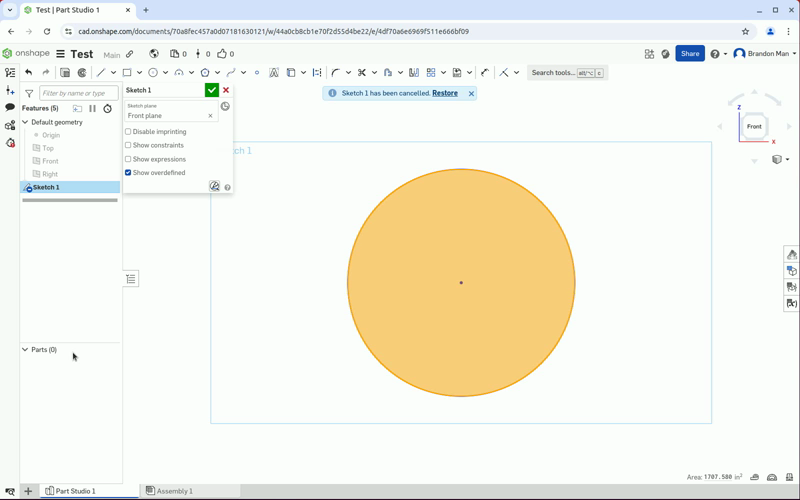
key(shift+e)
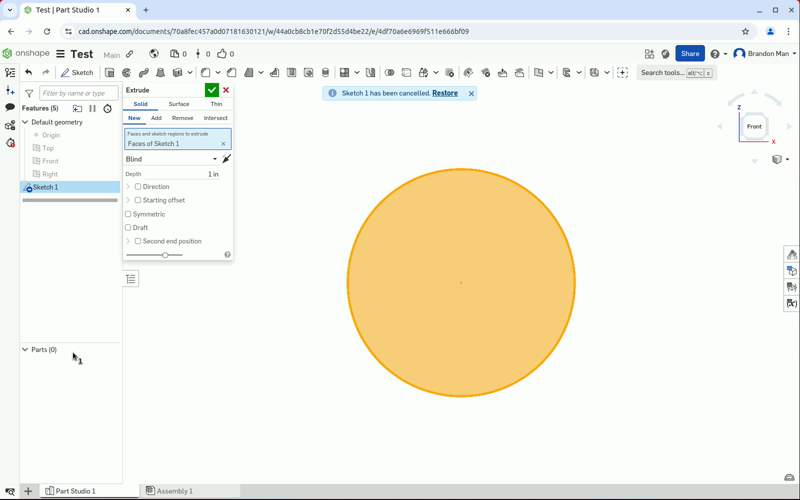
mouse_move(143, 106)
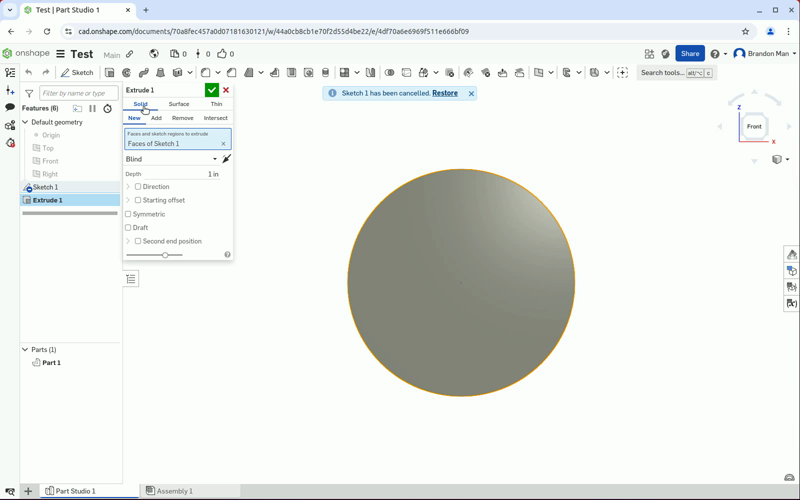
click(143, 106)
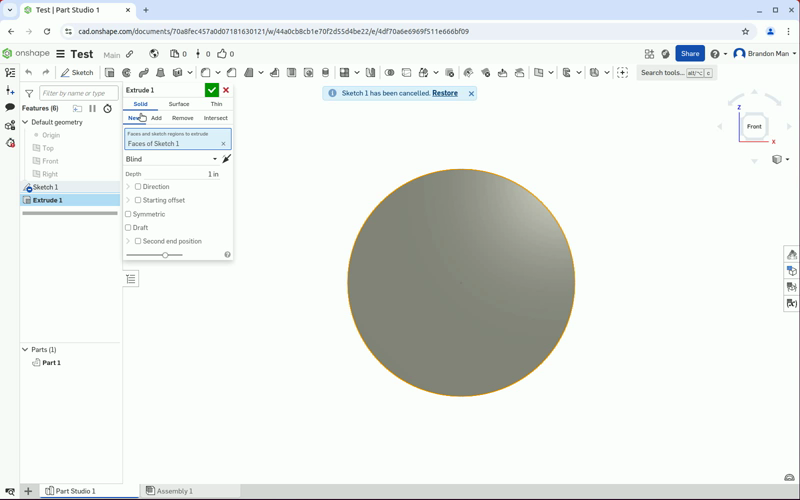
mouse_move(137, 120)
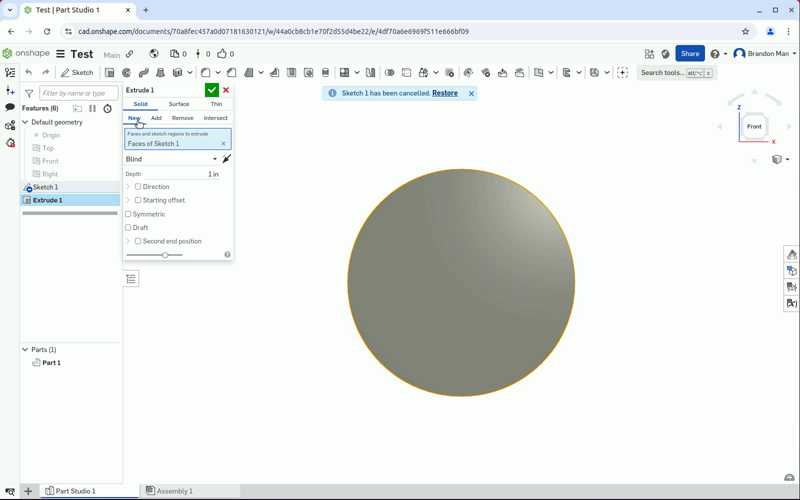
click(137, 120)
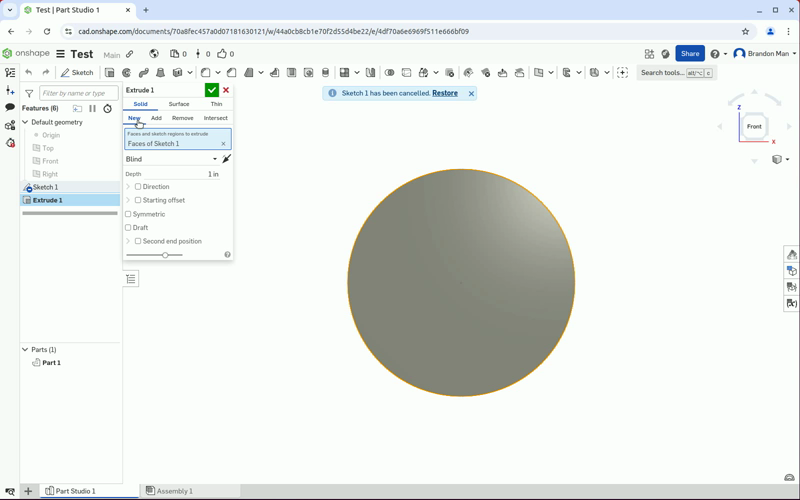
key(tab, 4)
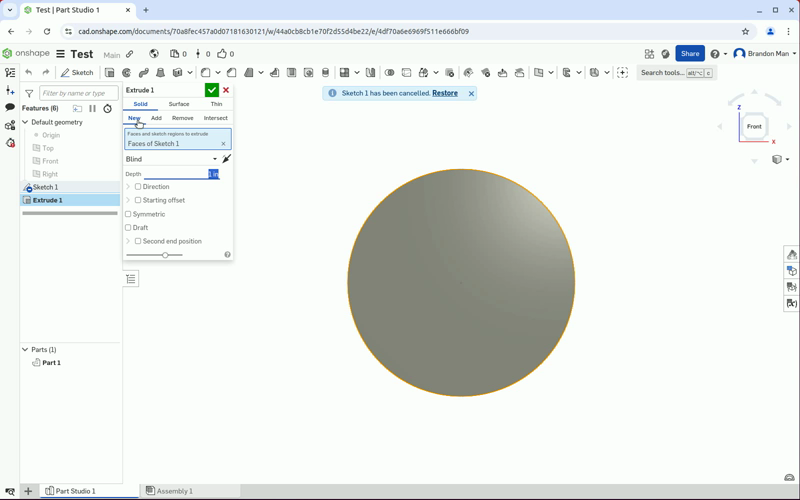
text(3.611)
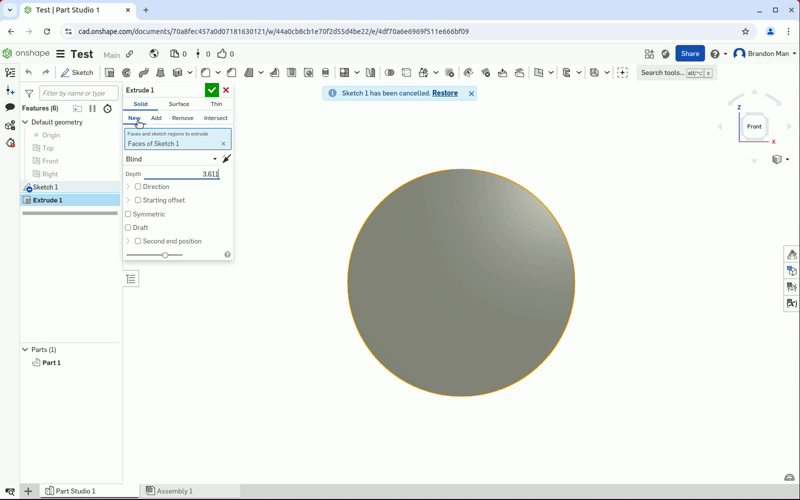
key(enter)
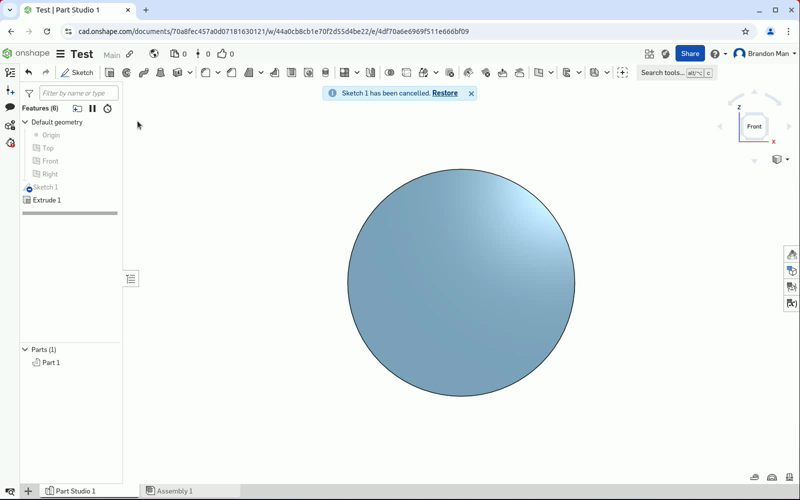
key(shift+h)
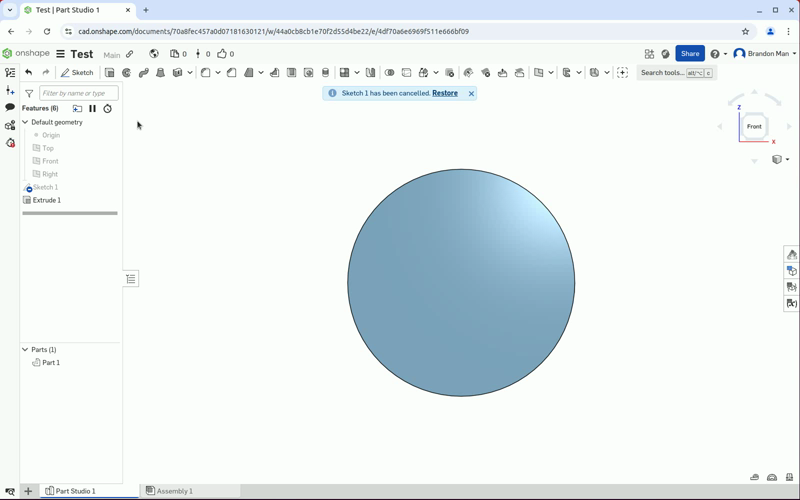
key(shift+h)
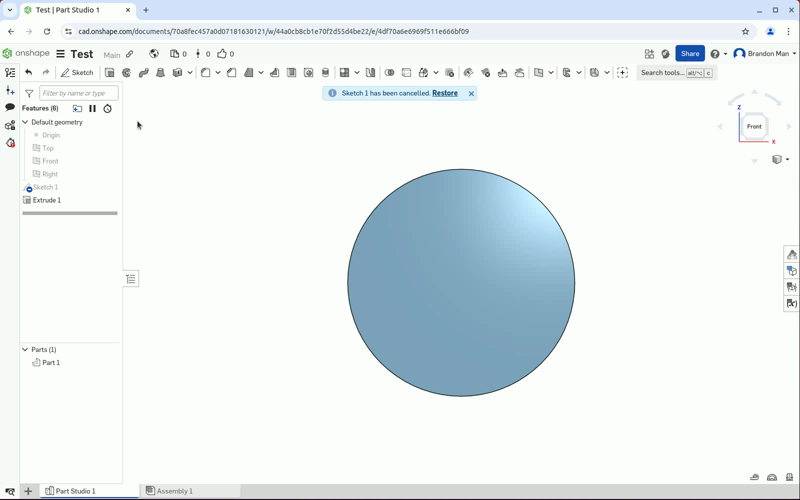
mouse_move(73, 189)
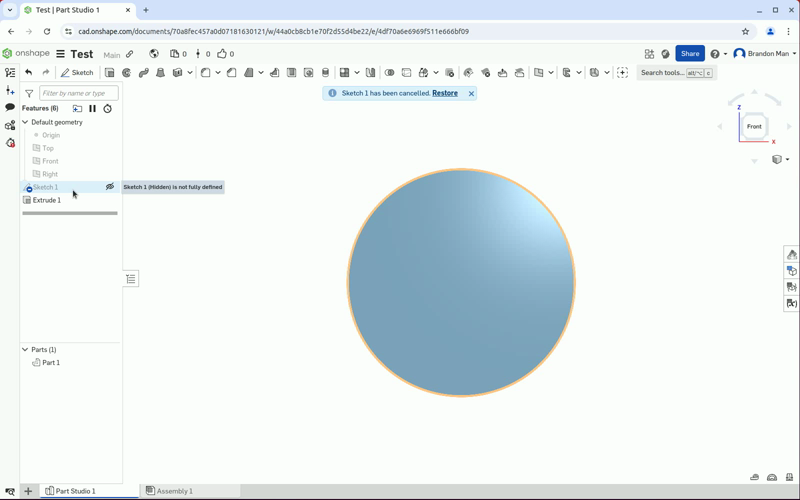
click(73, 189)
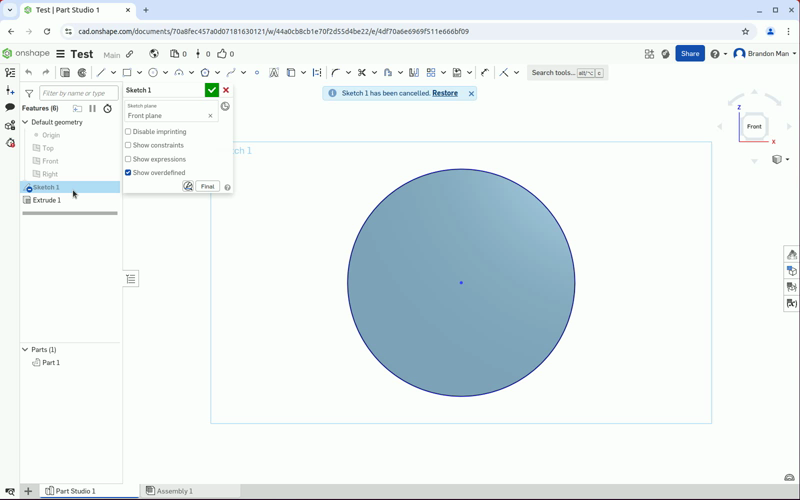
mouse_move(229, 92)
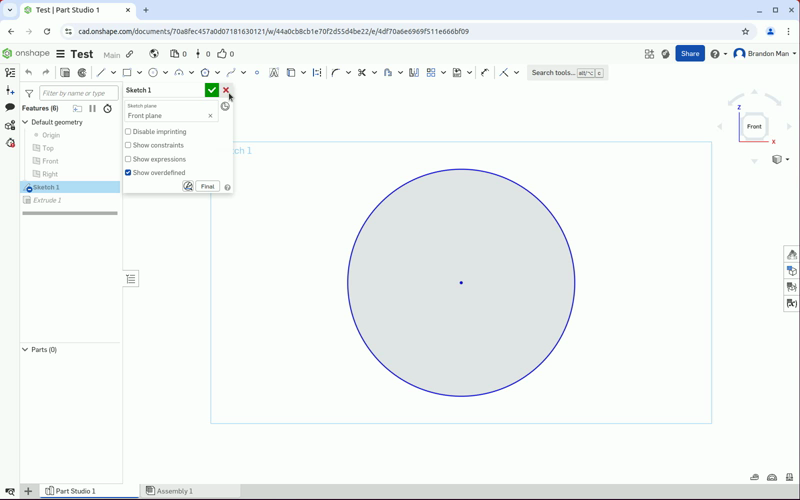
click(229, 92)
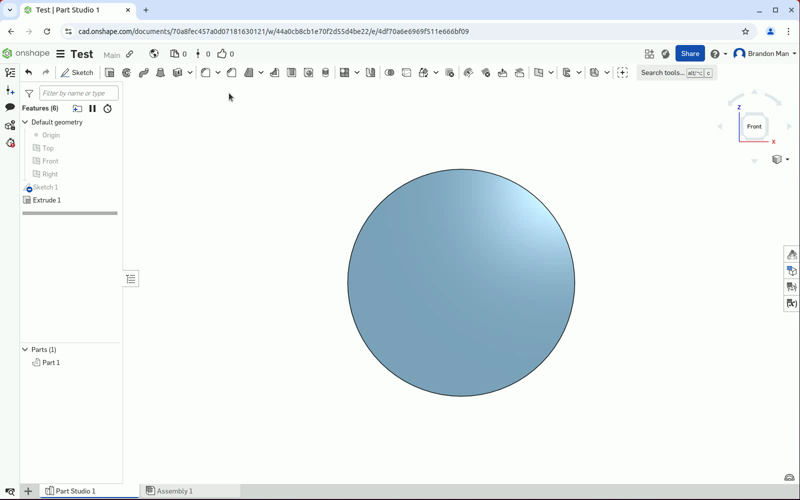
mouse_move(541, 75)
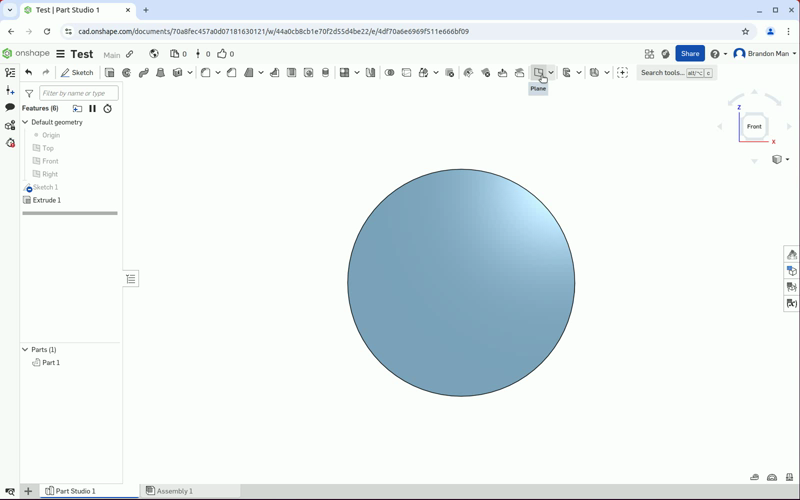
click(541, 75)
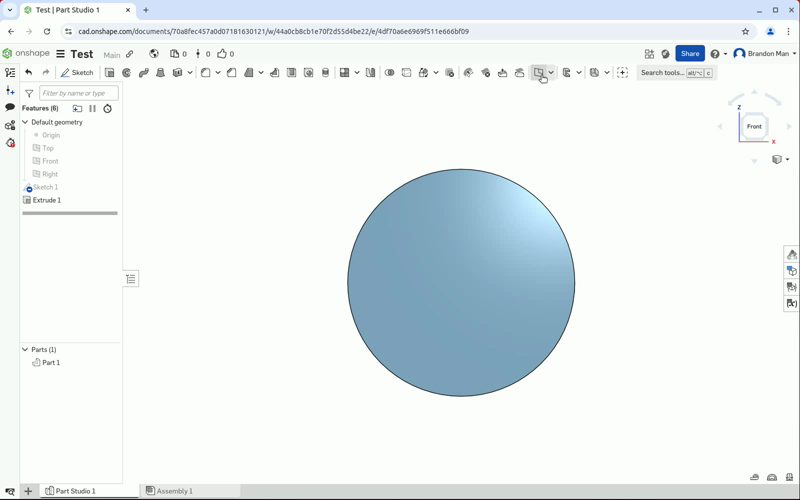
mouse_move(73, 163)
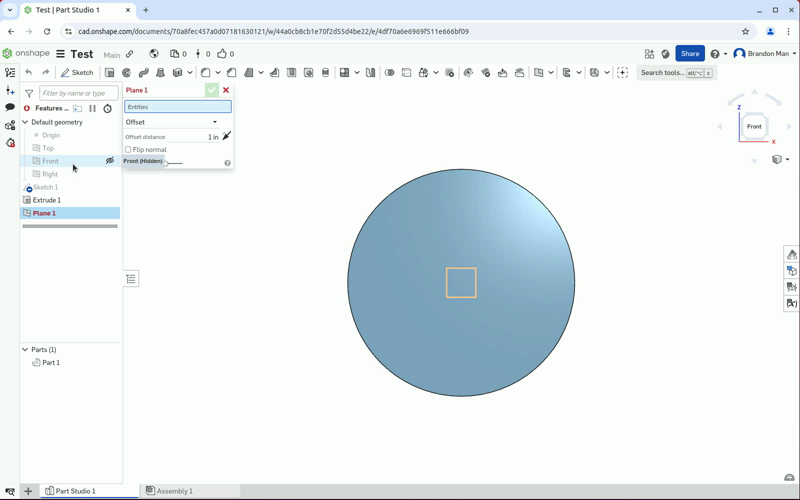
click(73, 163)
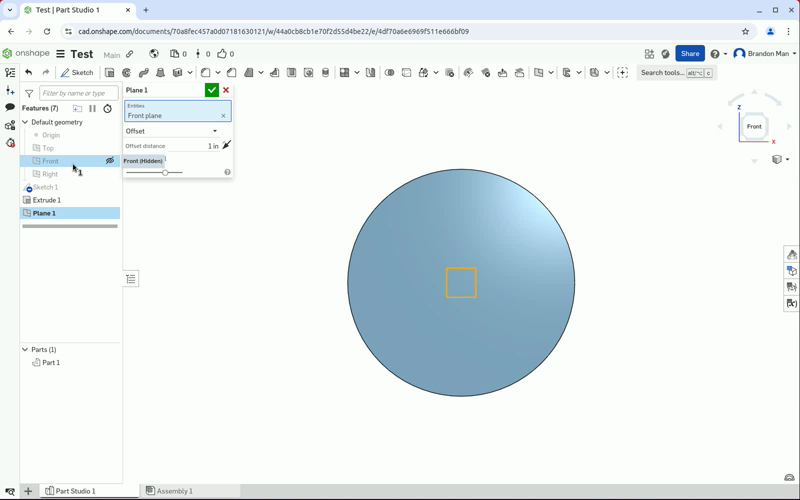
key(tab, 2)
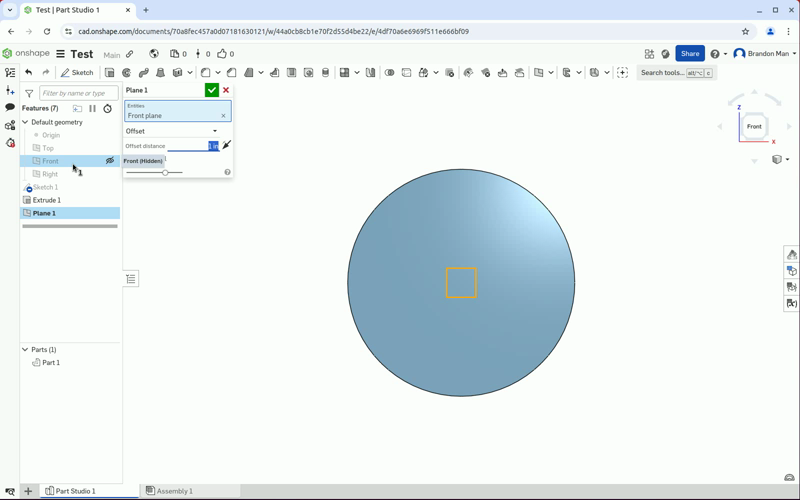
text(3.605)
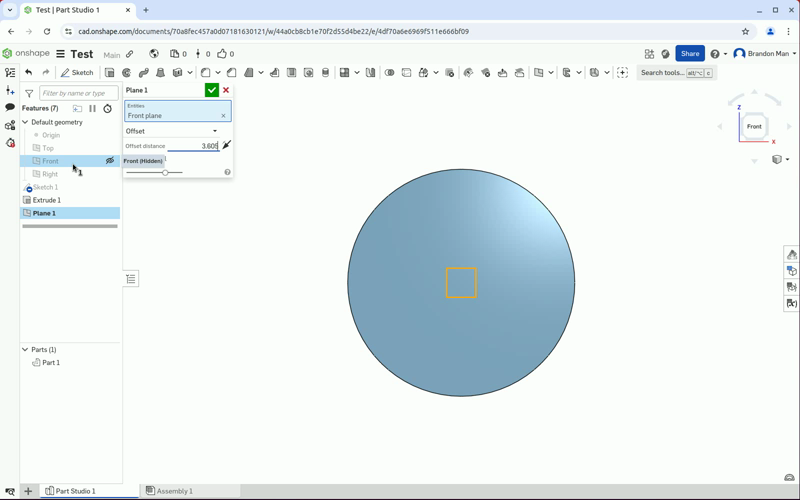
key(enter, 2)
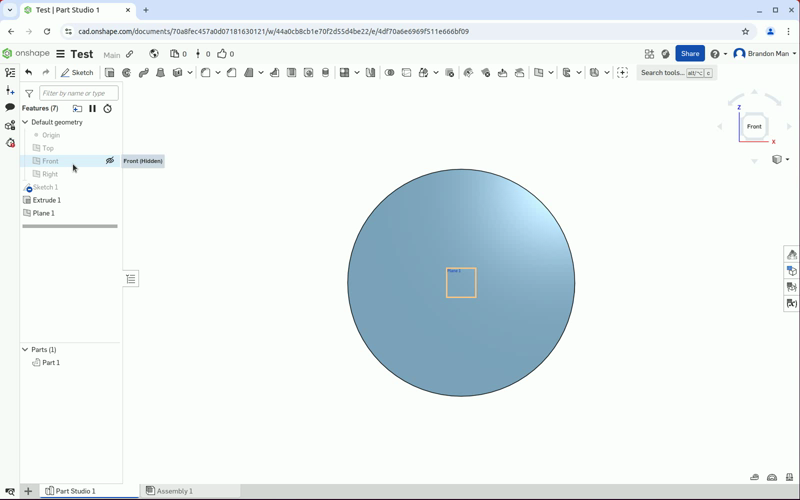
key(shift+s)
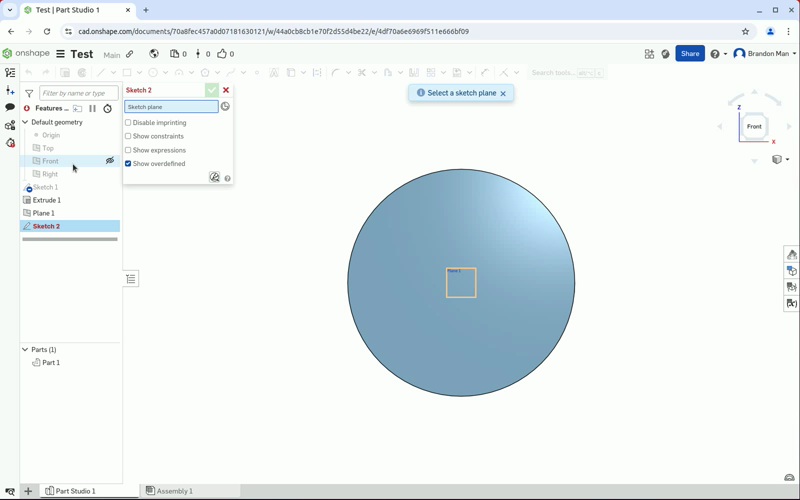
mouse_move(73, 215)
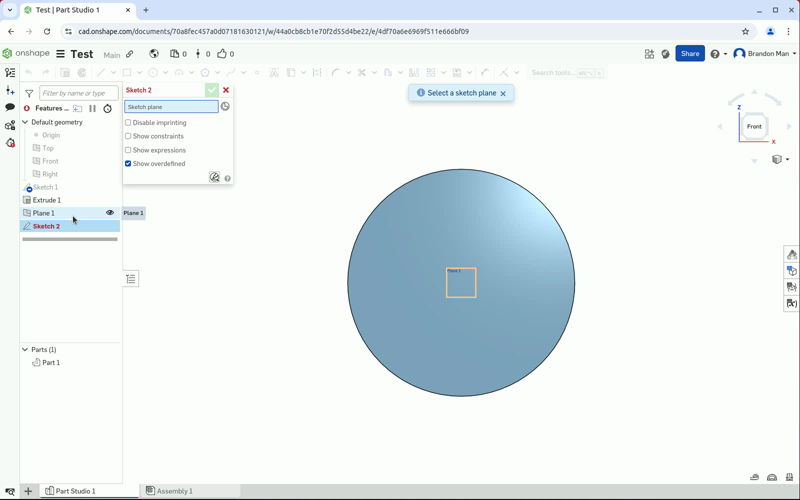
click(73, 215)
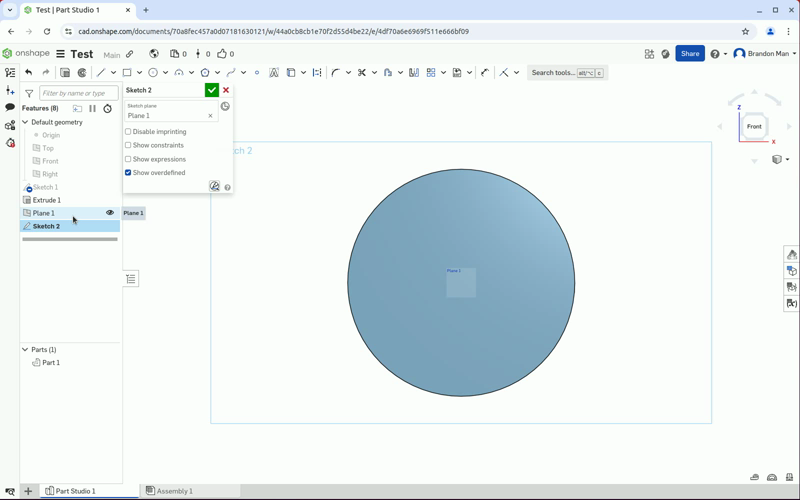
mouse_move(73, 352)
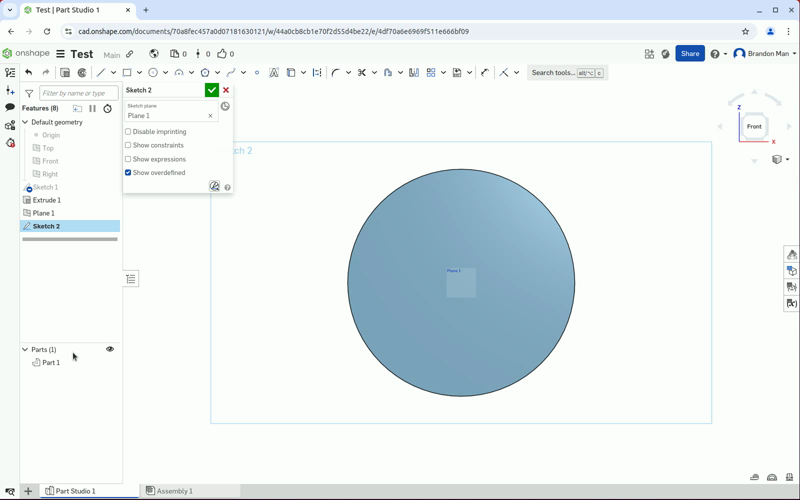
key(y)
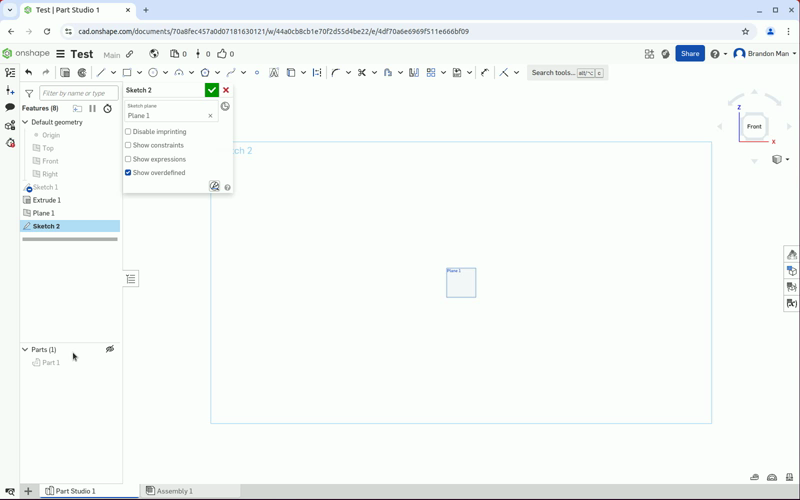
key(a)
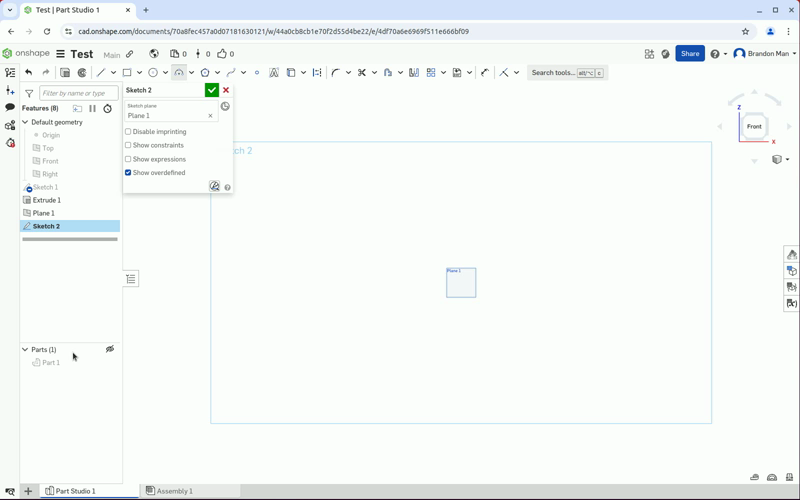
key_down(shift)
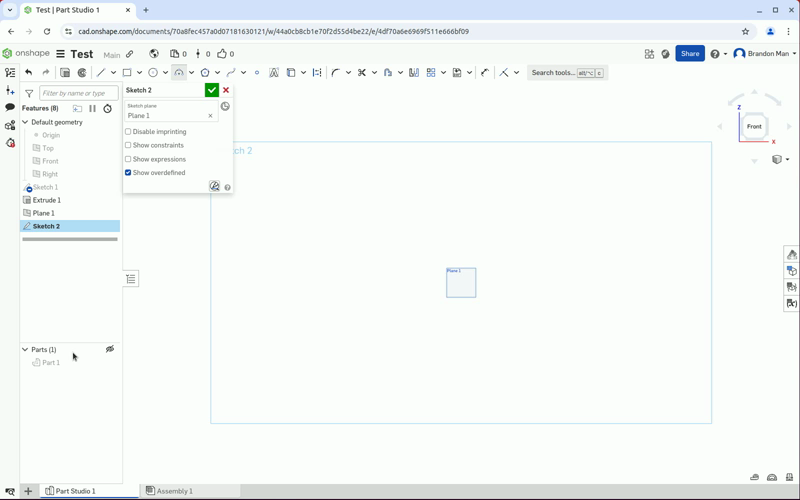
mouse_move(460, 282)
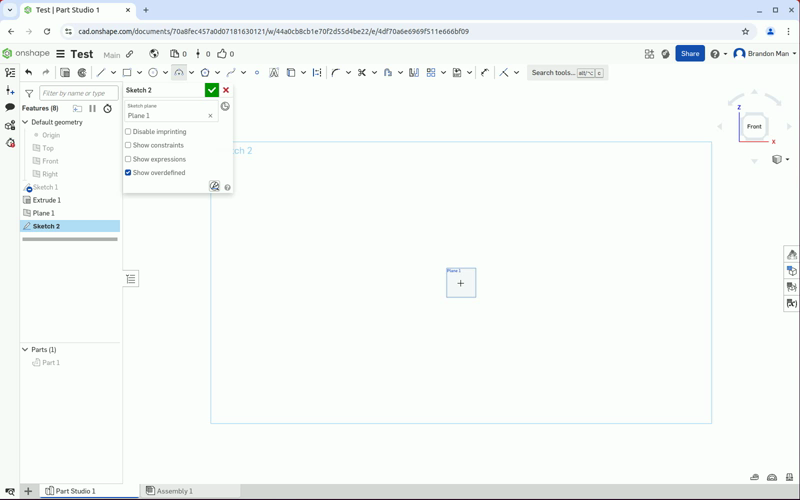
click(460, 282)
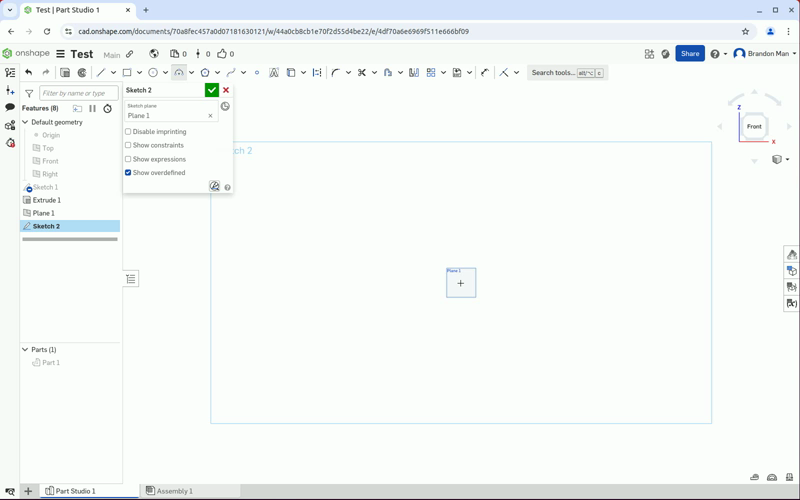
key_up(shift)
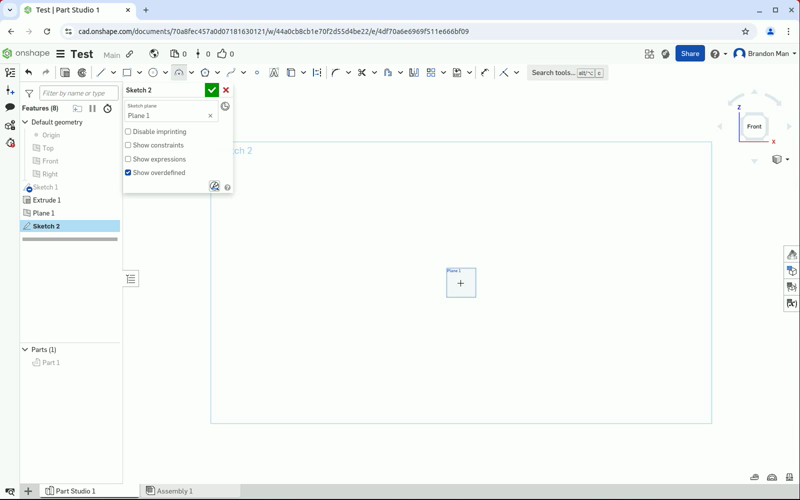
key_down(shift)
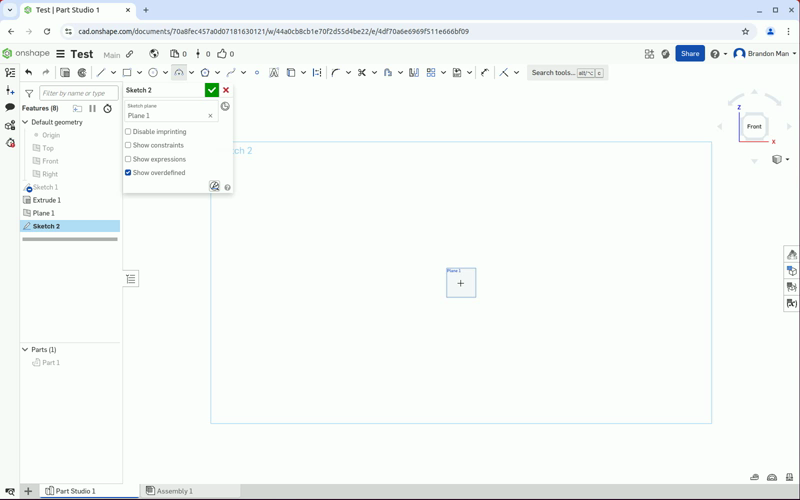
mouse_move(460, 187)
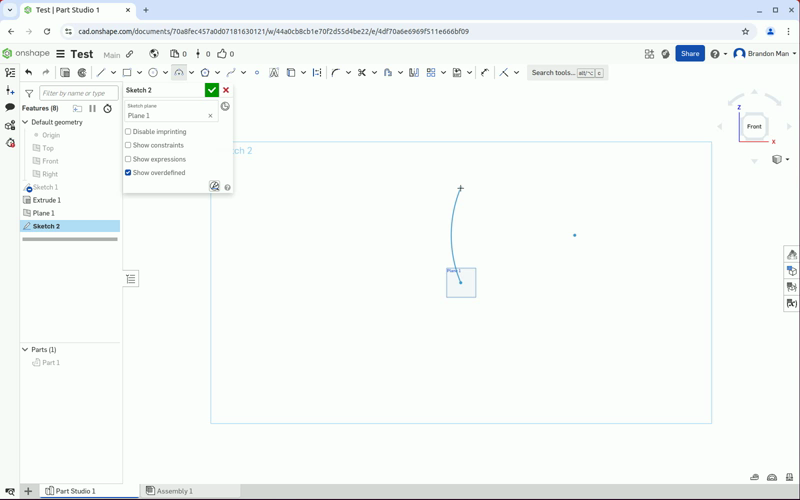
click(460, 187)
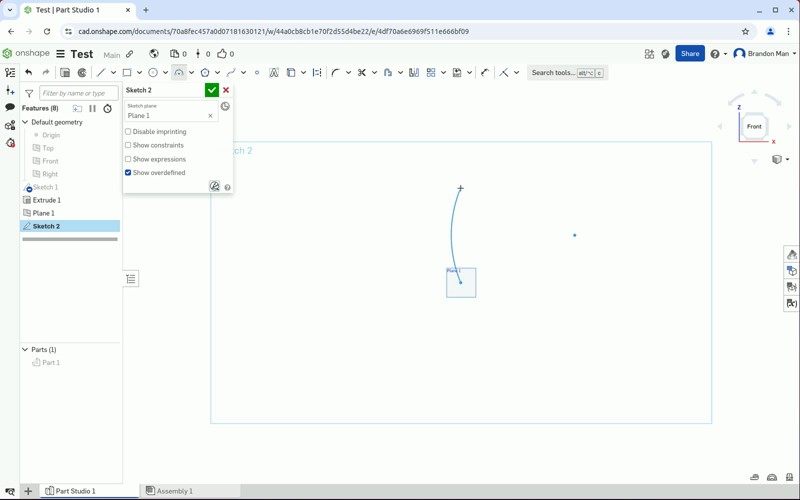
mouse_move(491, 235)
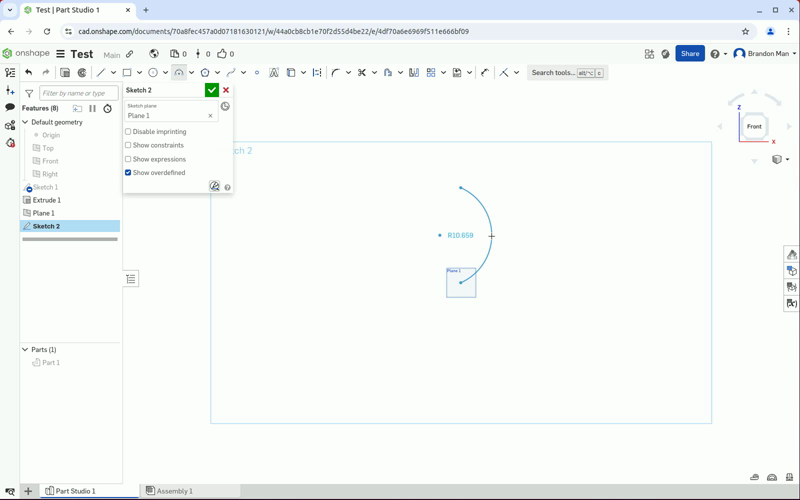
click(491, 235)
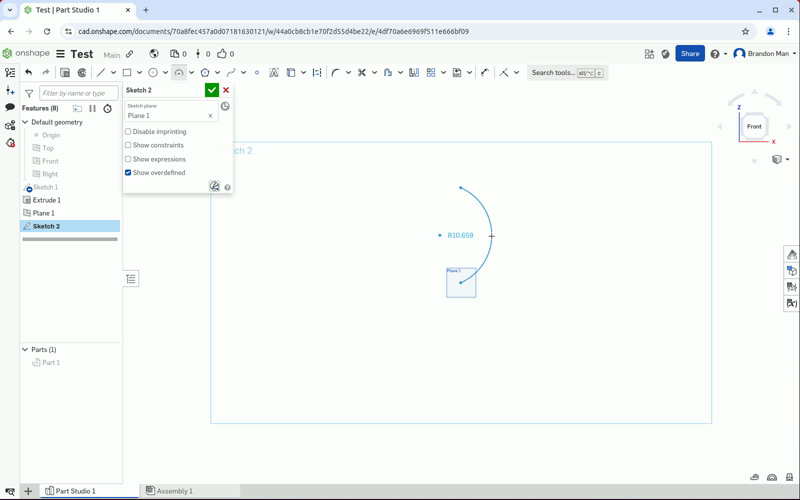
key_up(shift)
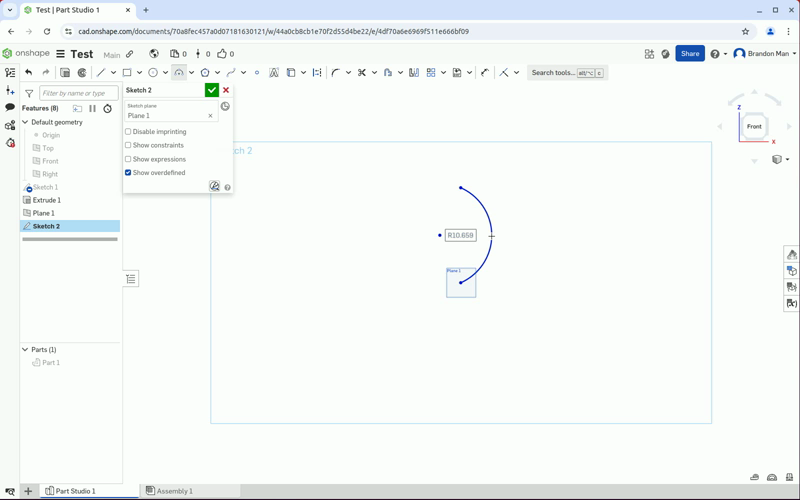
key(esc)
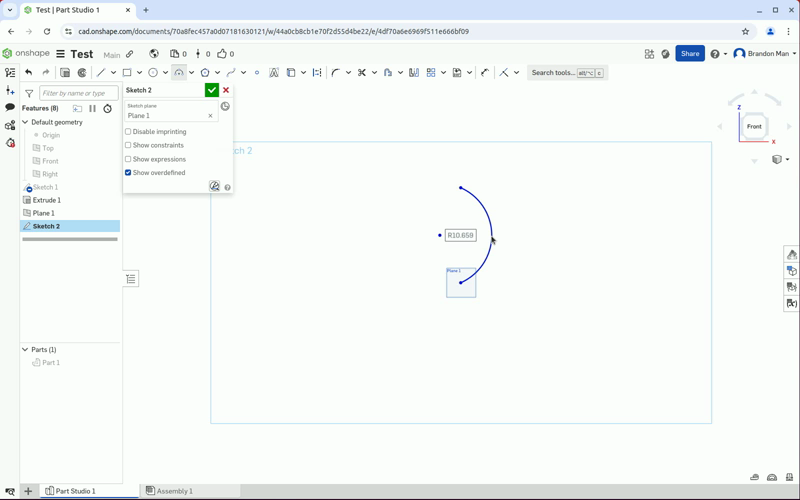
key(l)
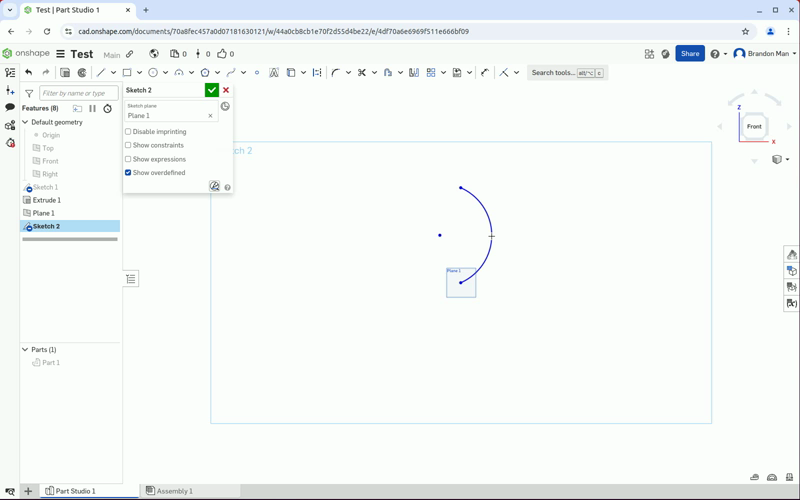
mouse_move(460, 187)
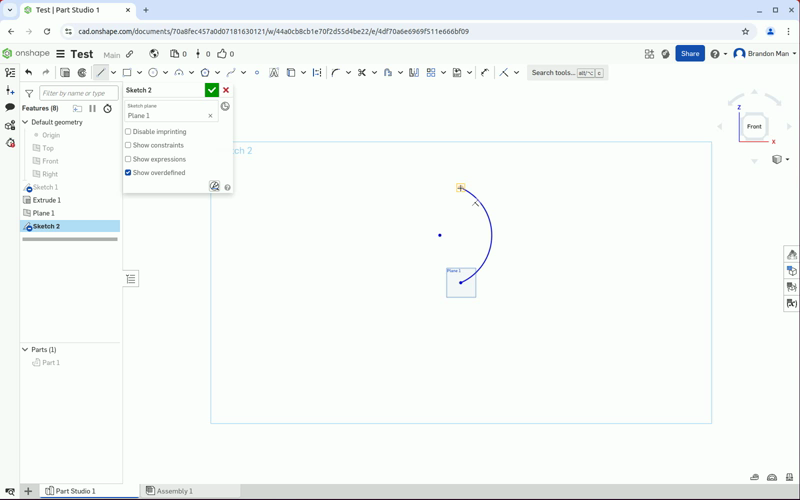
click(460, 187)
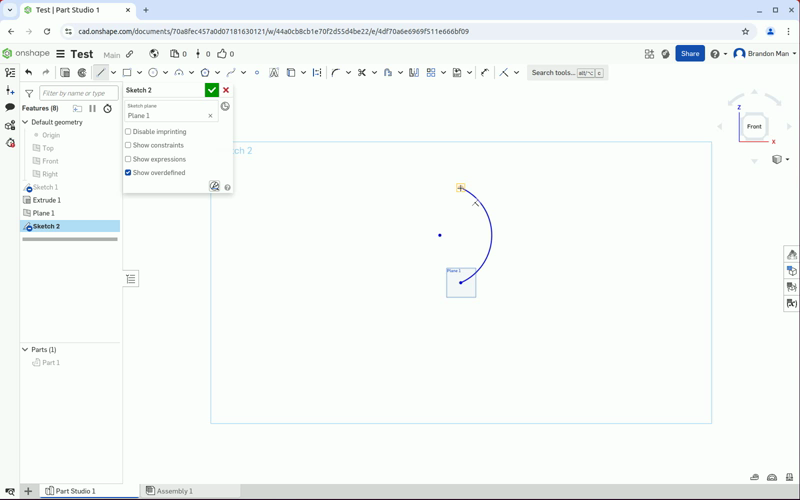
key_down(shift)
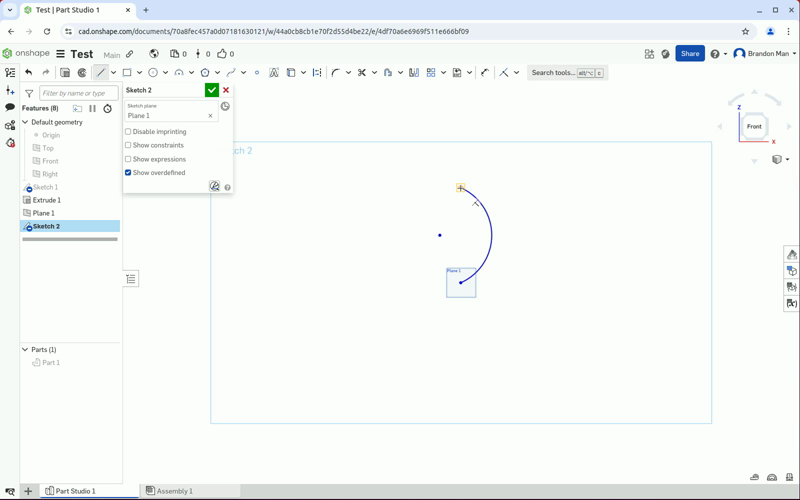
mouse_move(460, 282)
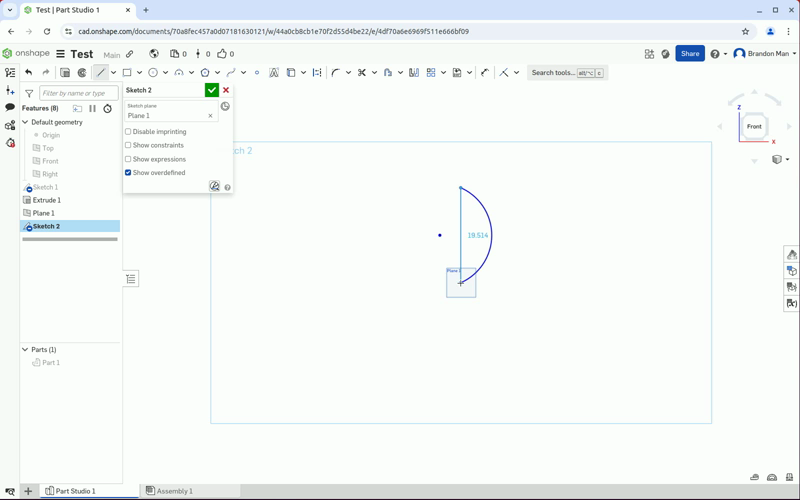
key_up(shift)
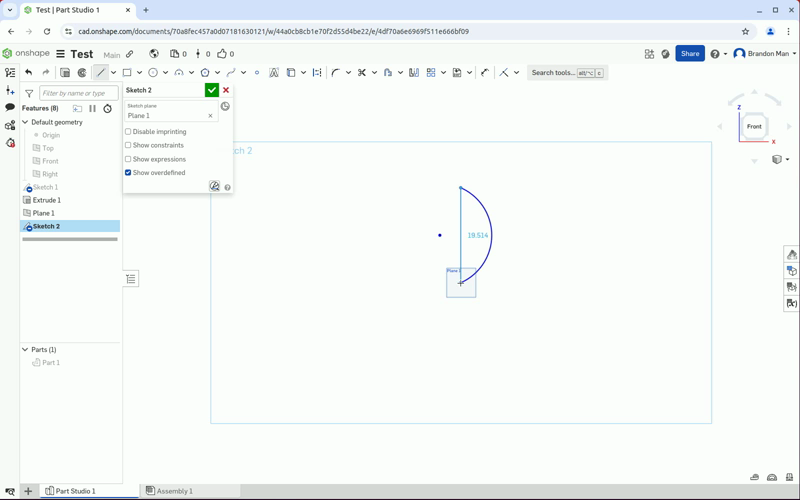
click(460, 282)
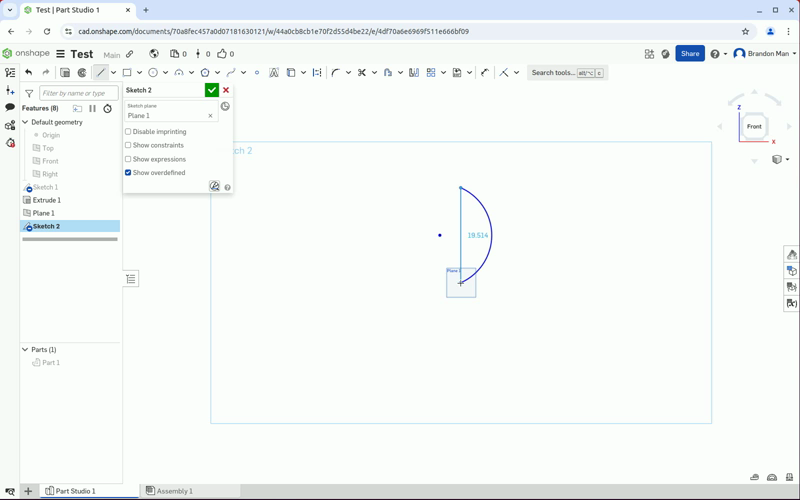
key(esc)
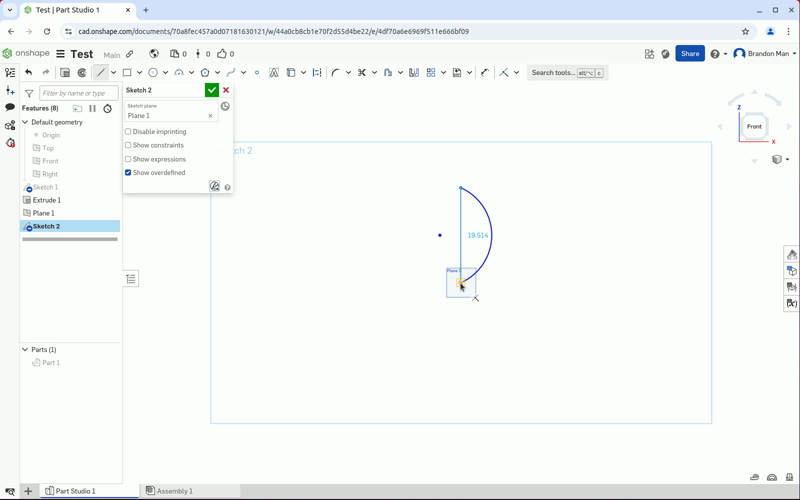
mouse_move(473, 229)
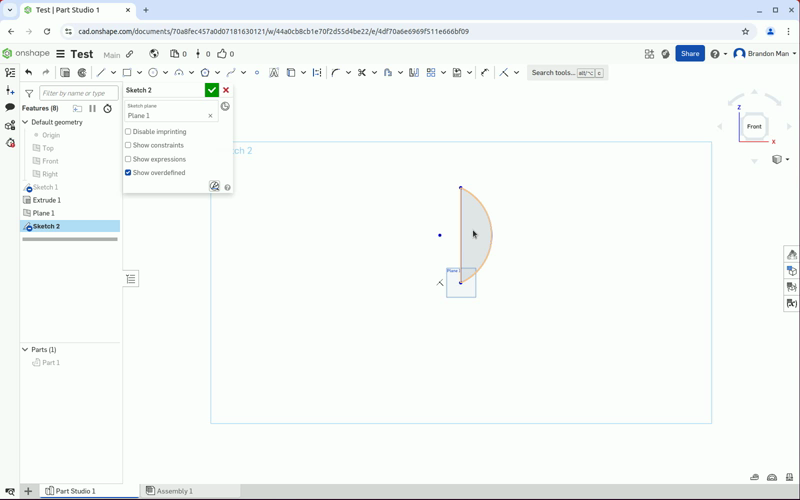
click(473, 229)
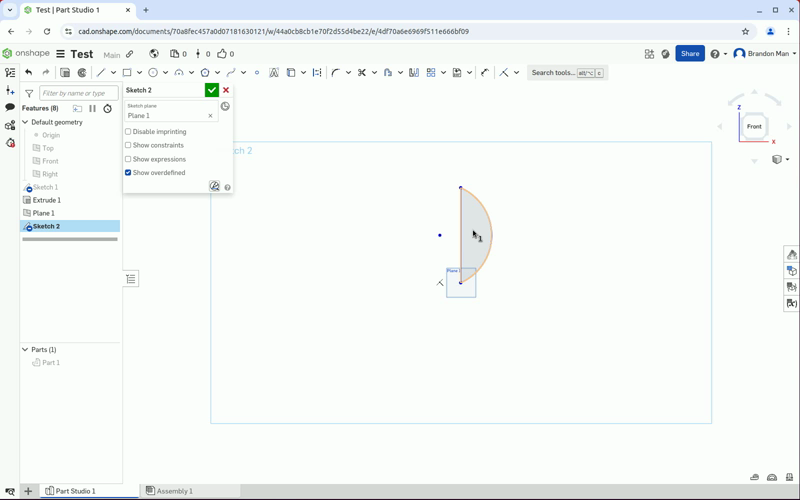
mouse_move(73, 352)
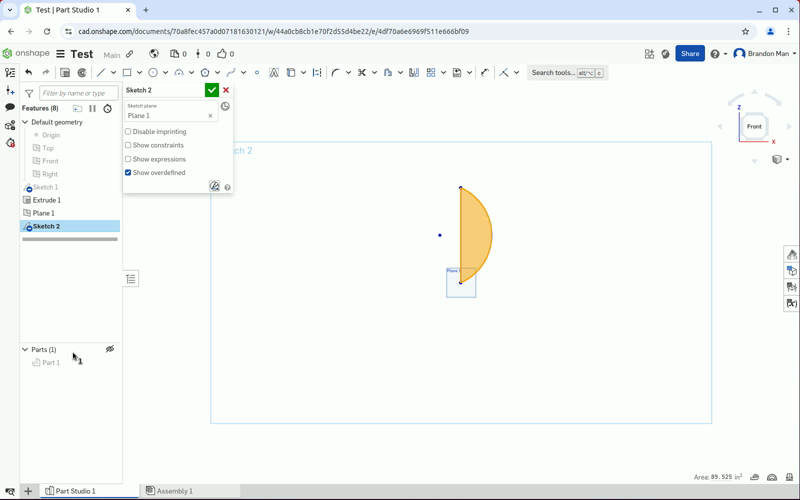
key(shift+y)
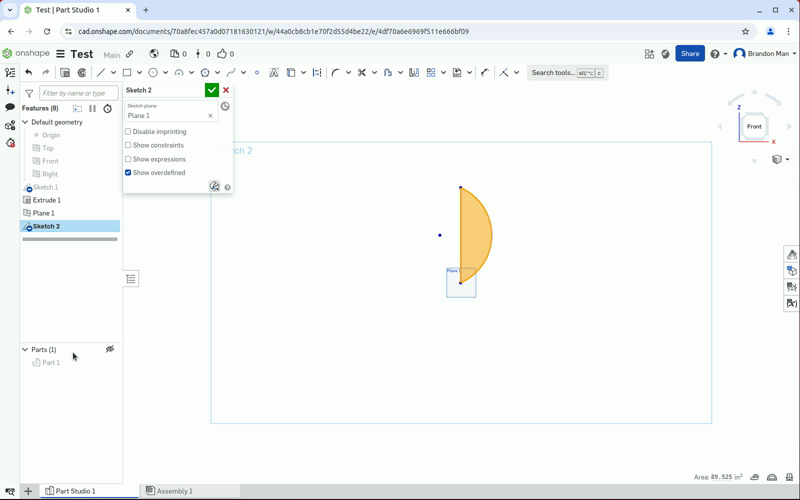
key(shift+e)
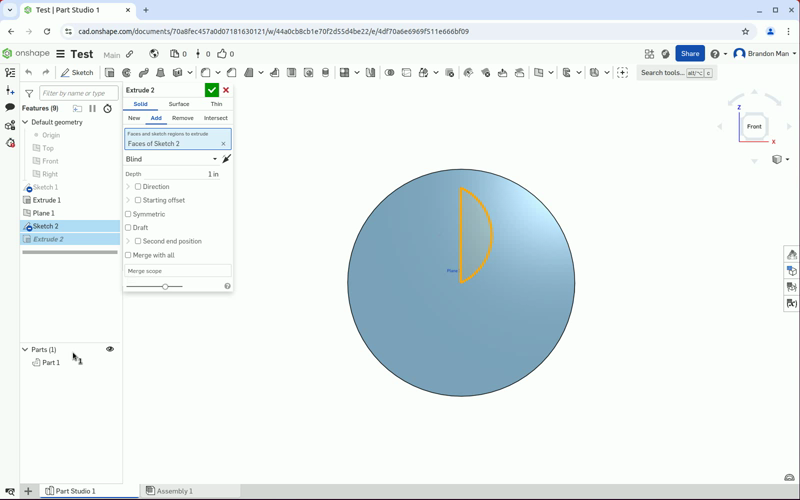
mouse_move(143, 106)
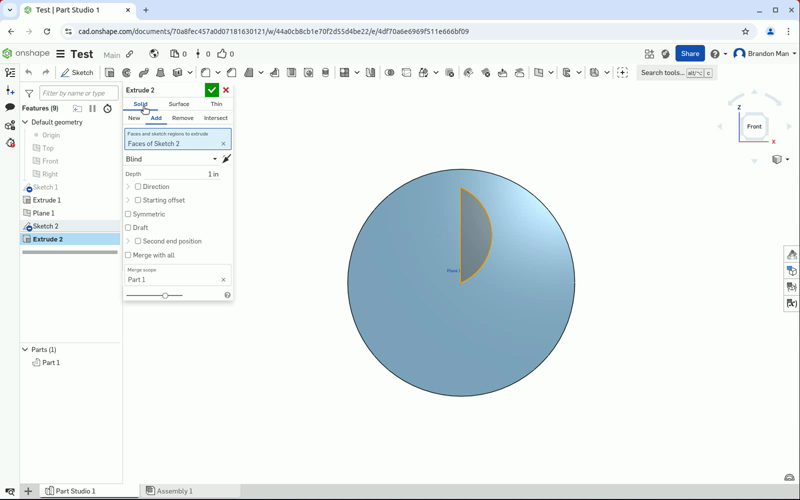
click(143, 106)
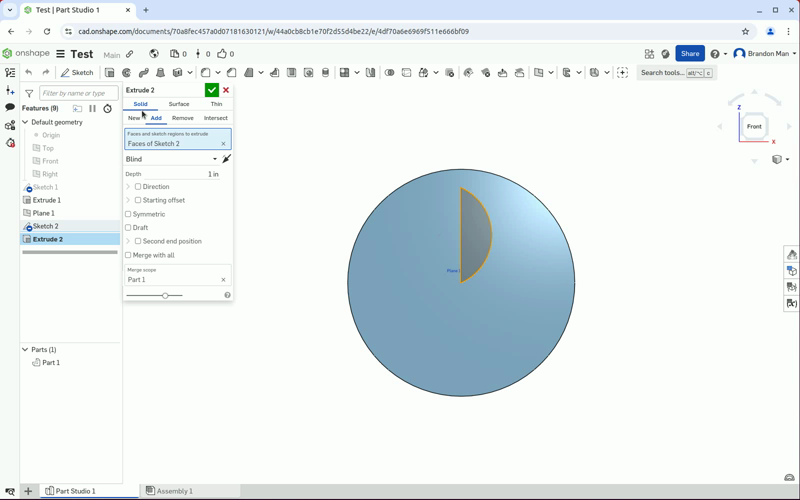
mouse_move(137, 120)
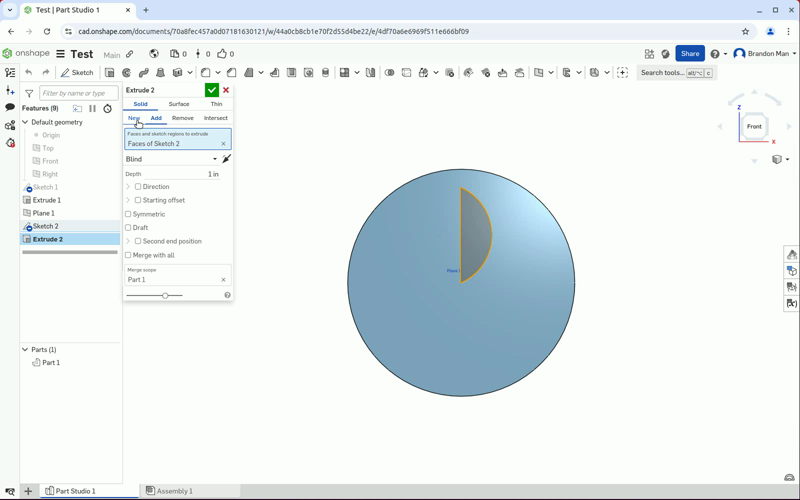
click(137, 120)
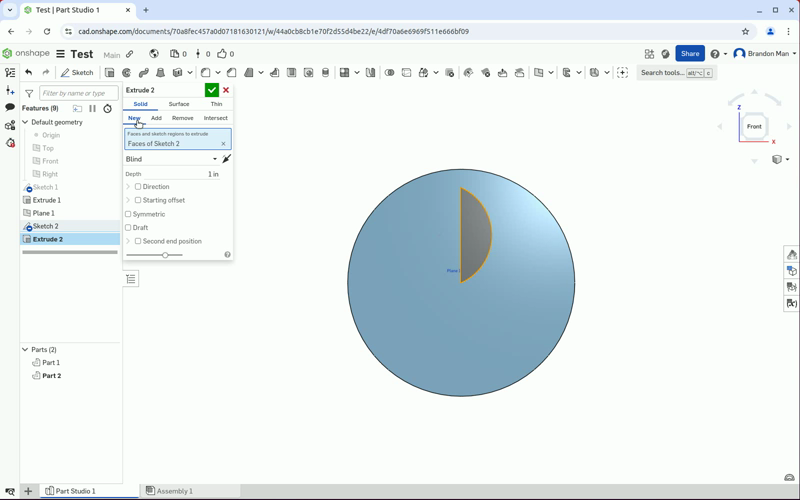
key(tab, 4)
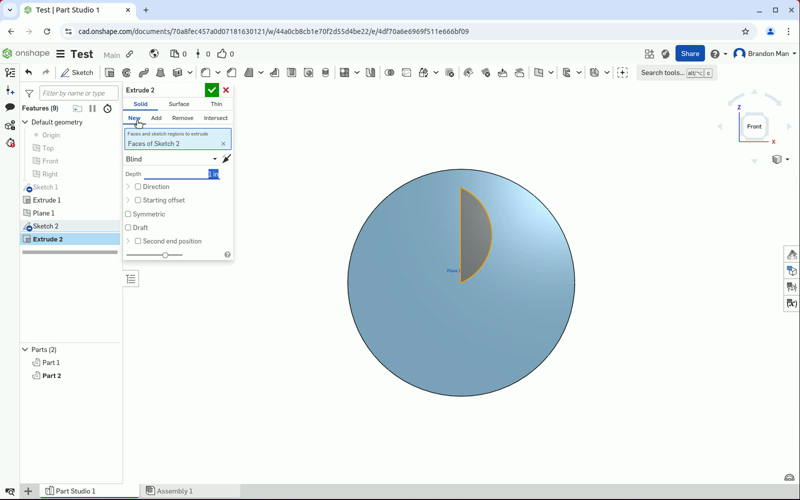
text(8.906)
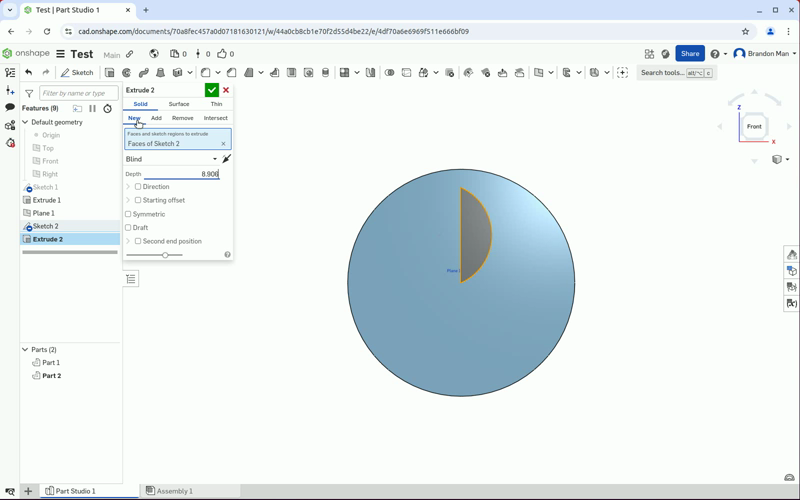
key(enter)
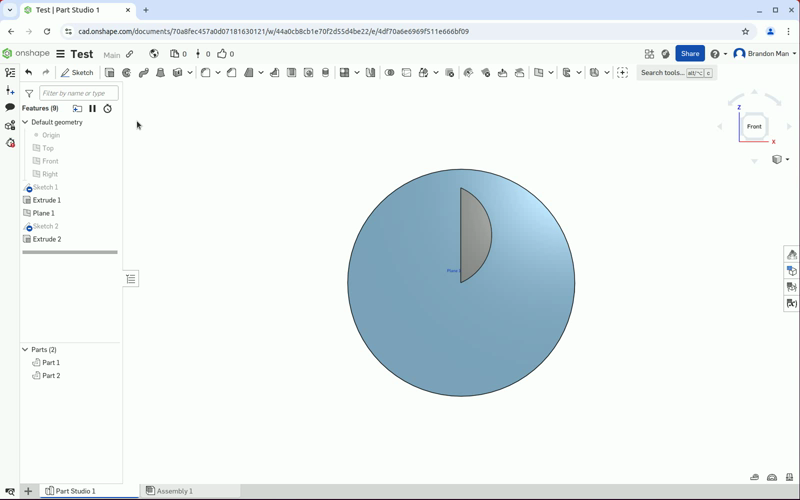
key(shift+h)
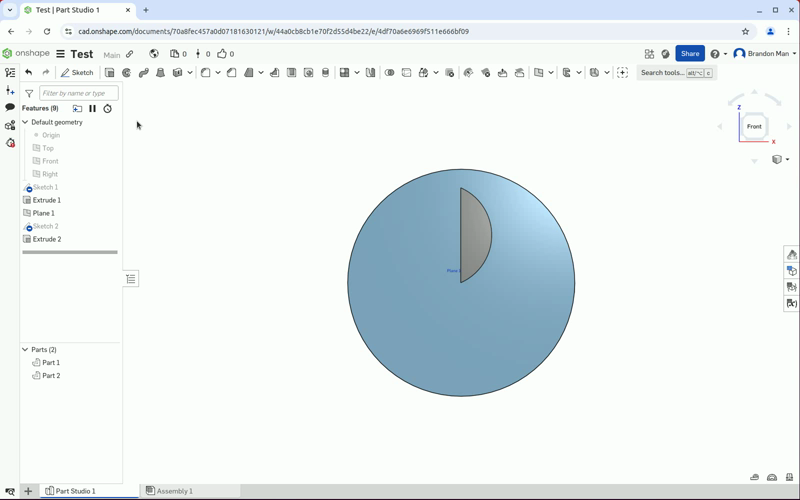
key(shift+h)
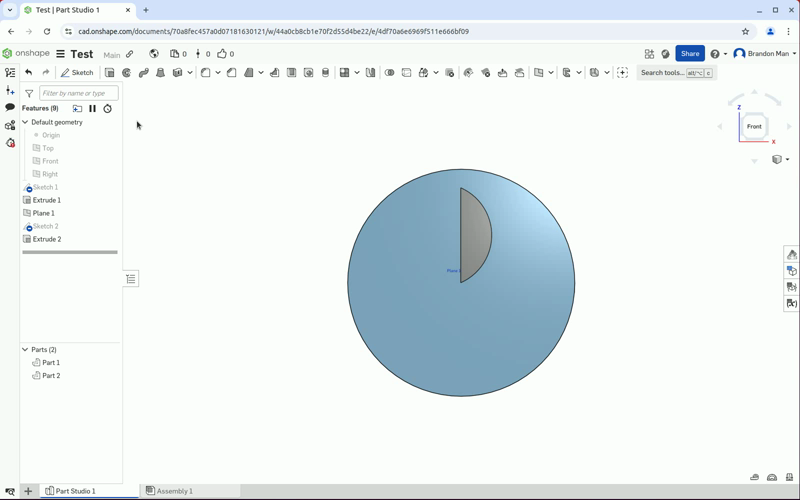
mouse_move(73, 189)
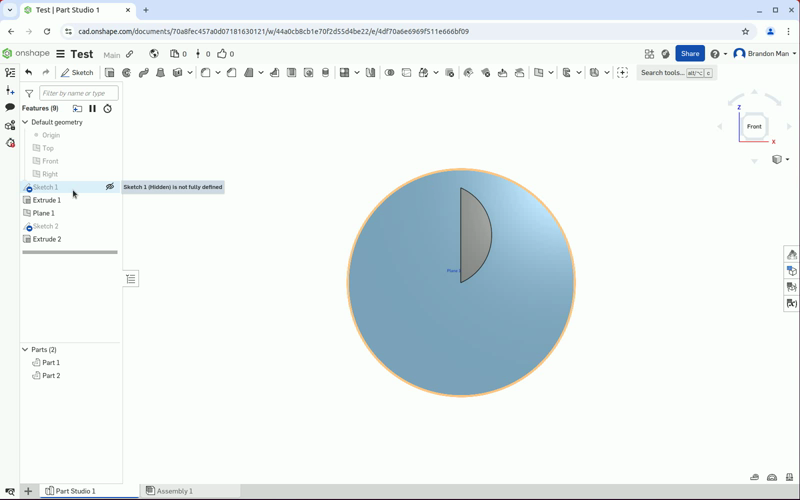
click(73, 189)
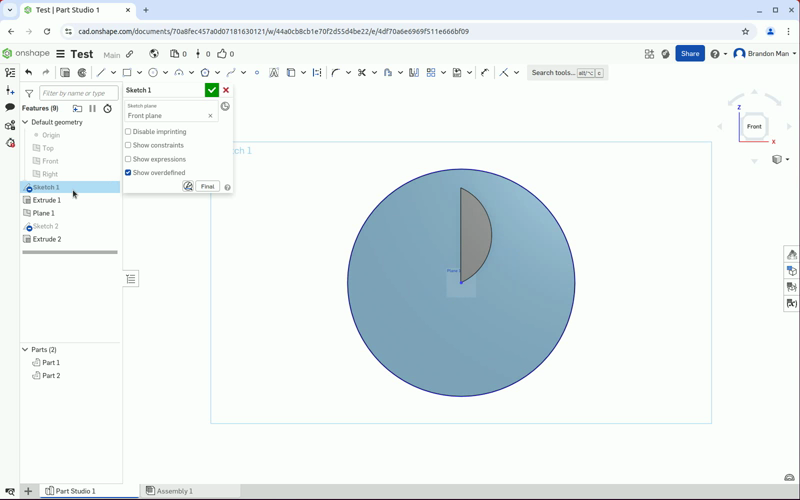
mouse_move(229, 92)
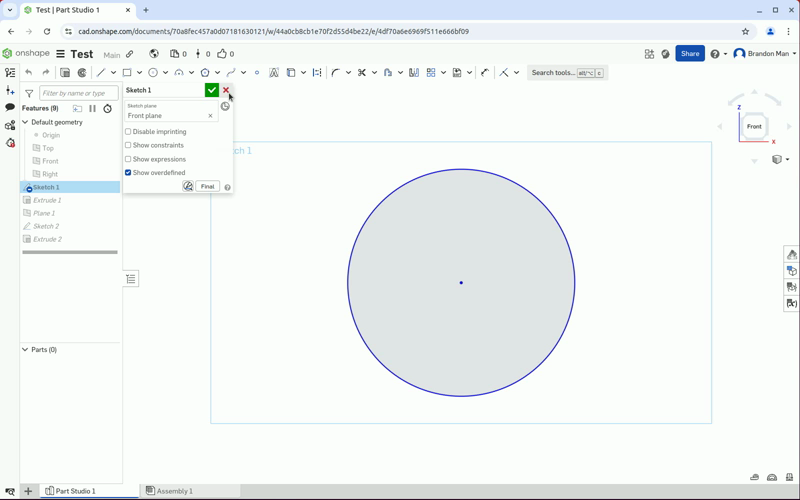
click(229, 92)
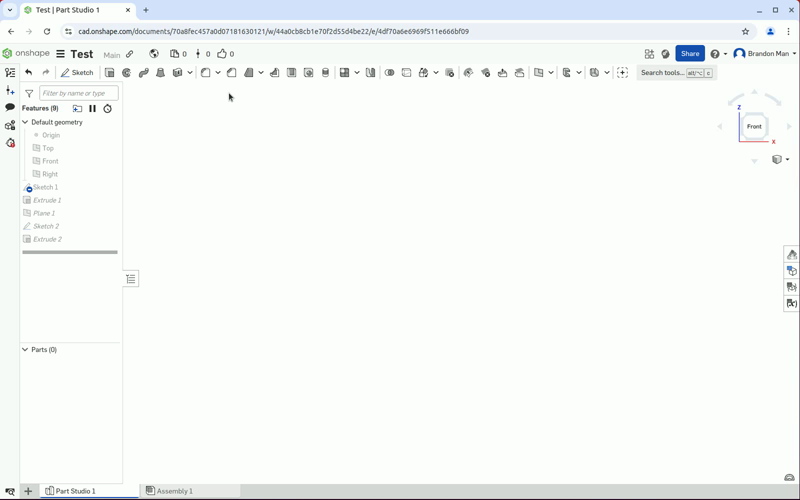
key(shift+s)
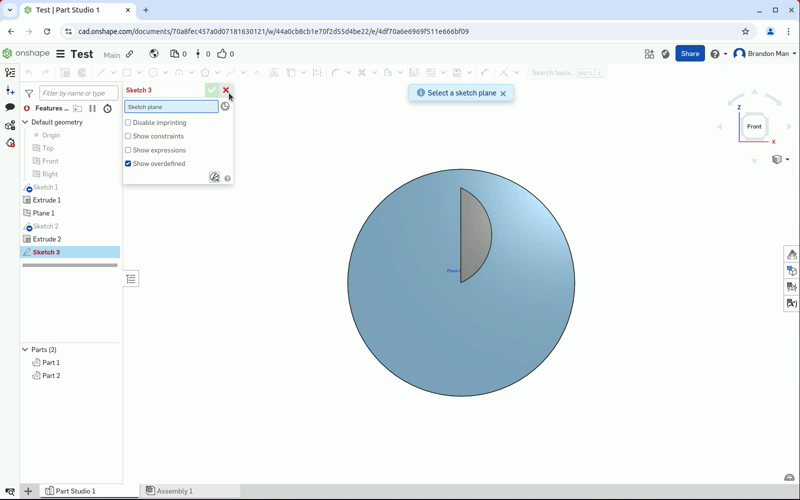
mouse_move(73, 215)
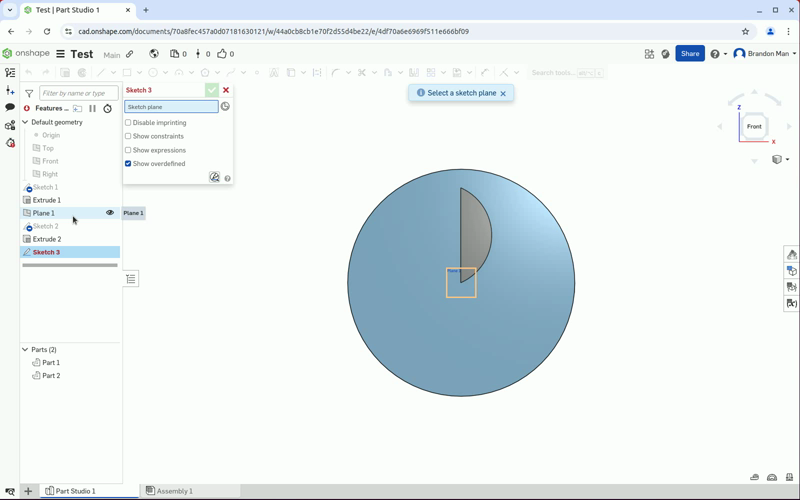
click(73, 215)
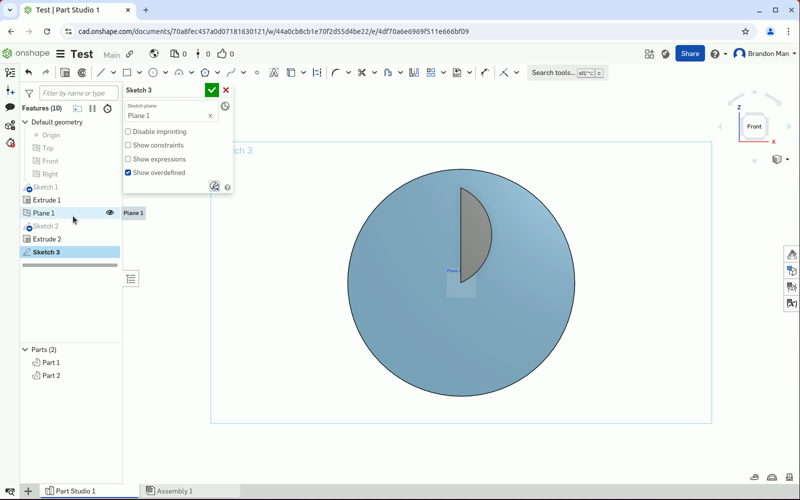
mouse_move(73, 352)
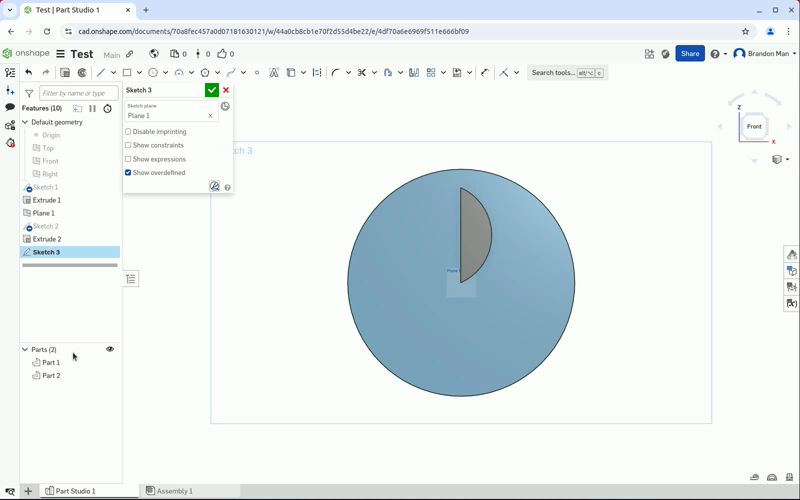
key(y)
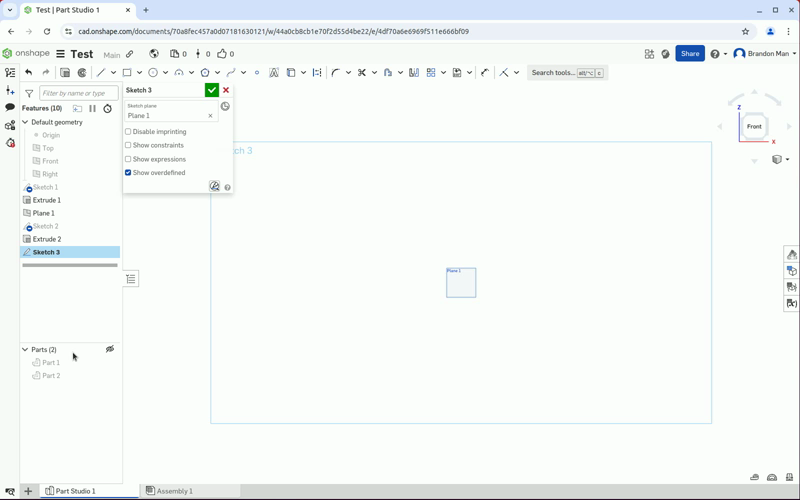
key(a)
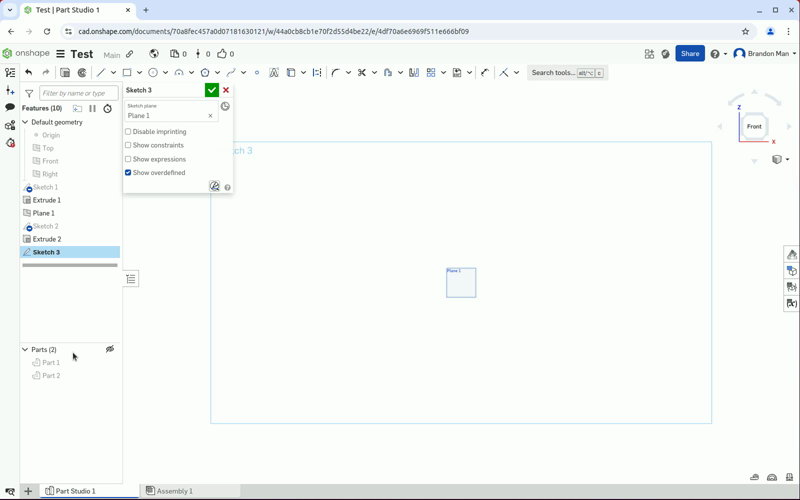
key_down(shift)
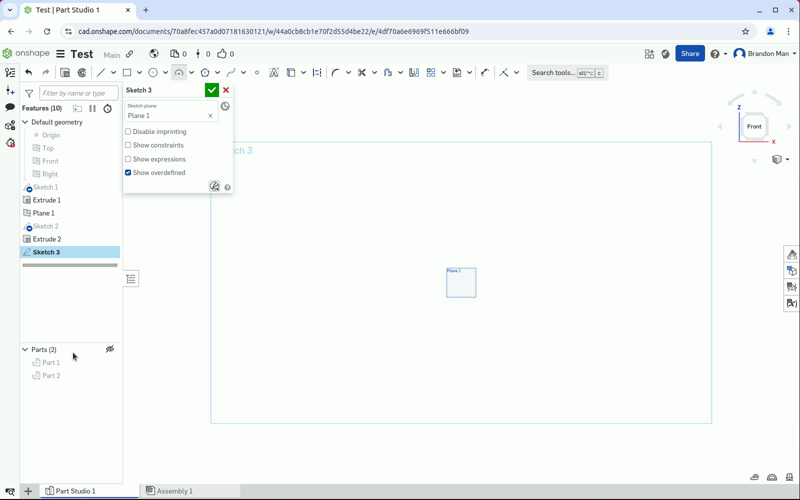
mouse_move(460, 282)
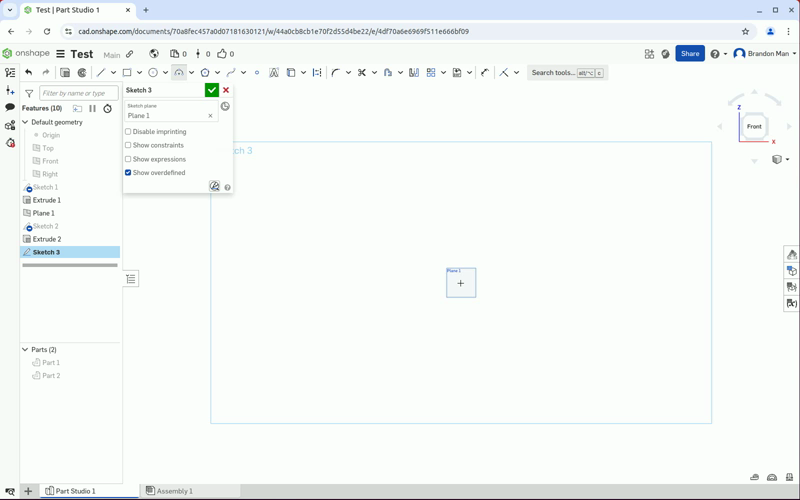
click(460, 282)
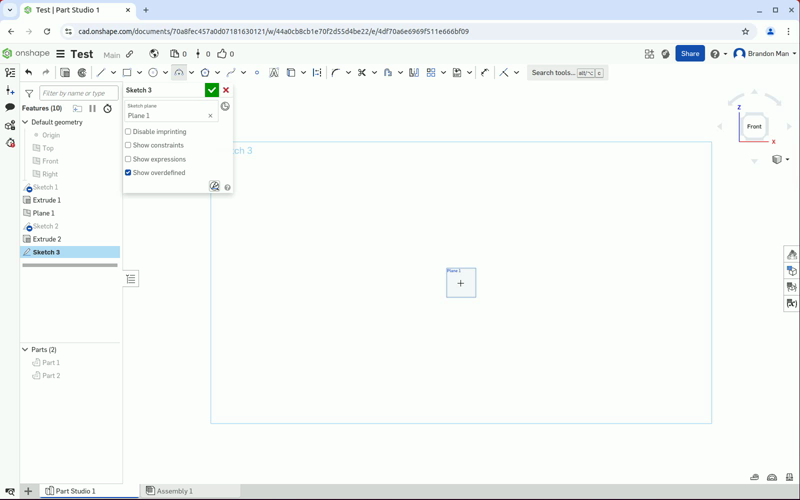
key_up(shift)
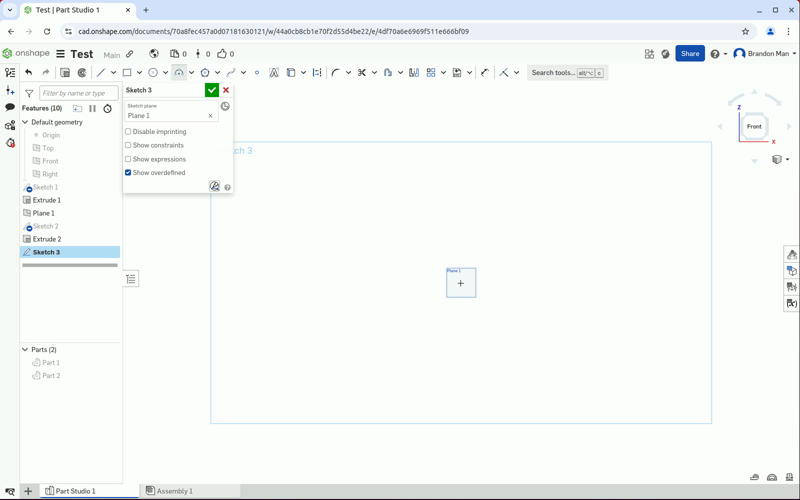
key_down(shift)
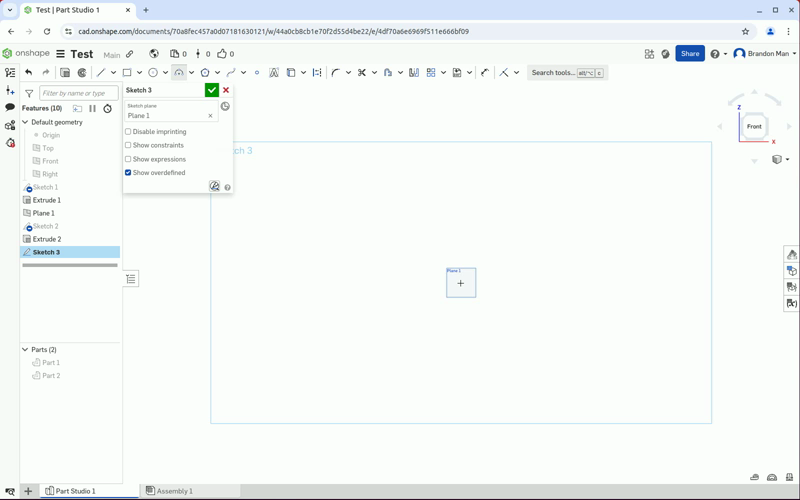
mouse_move(555, 282)
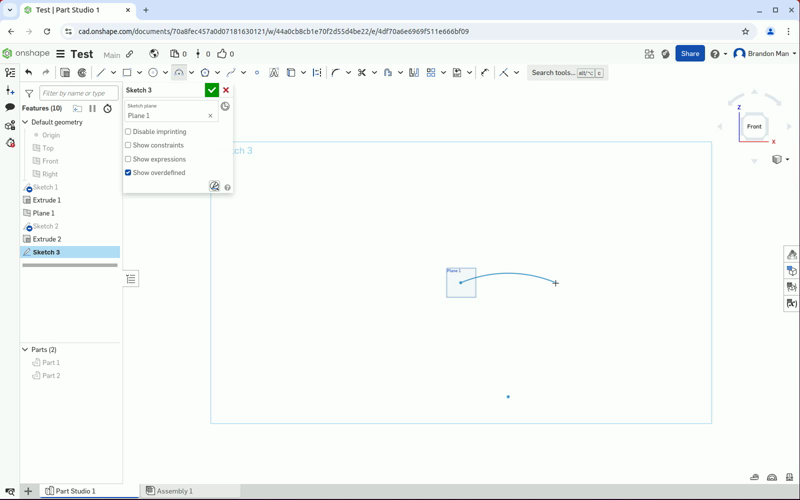
click(555, 282)
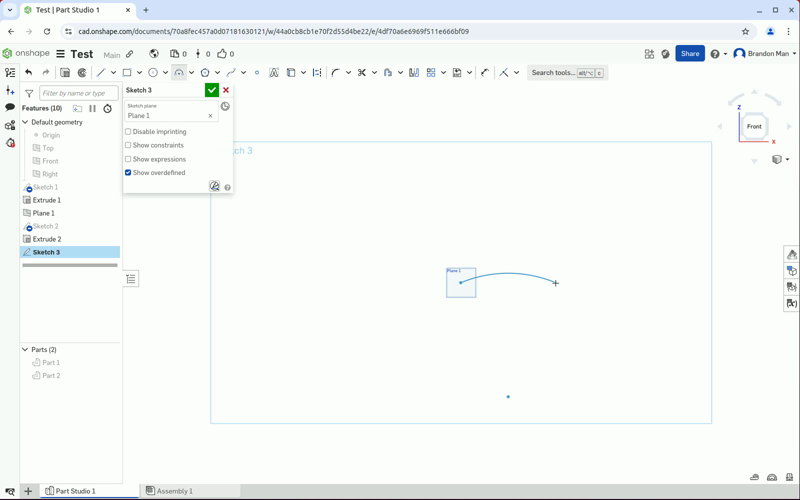
mouse_move(508, 313)
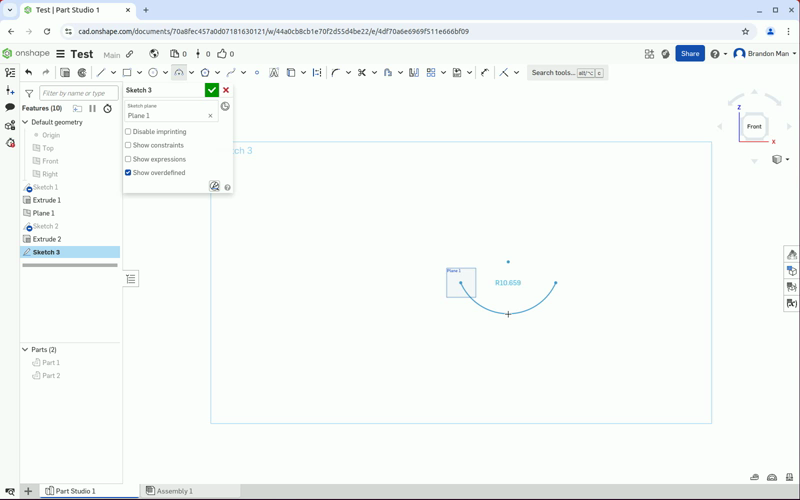
click(508, 313)
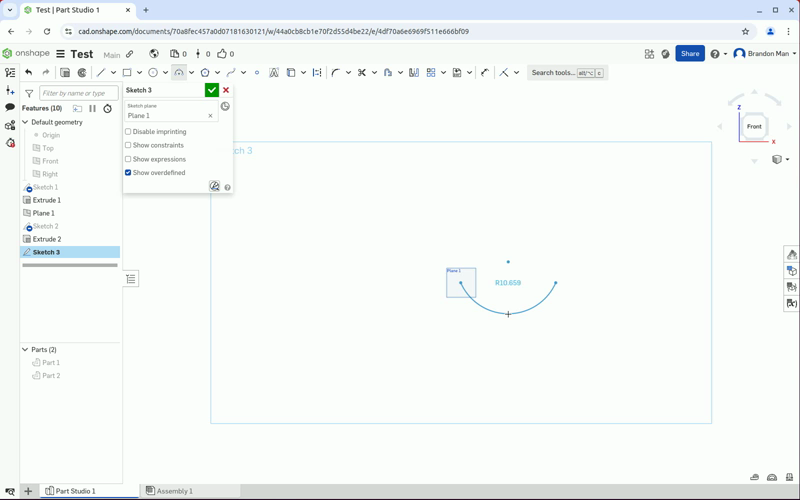
key_up(shift)
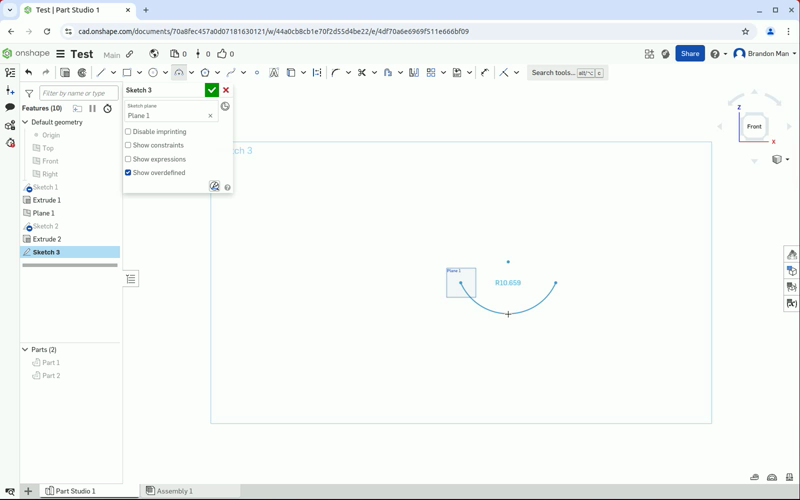
key(esc)
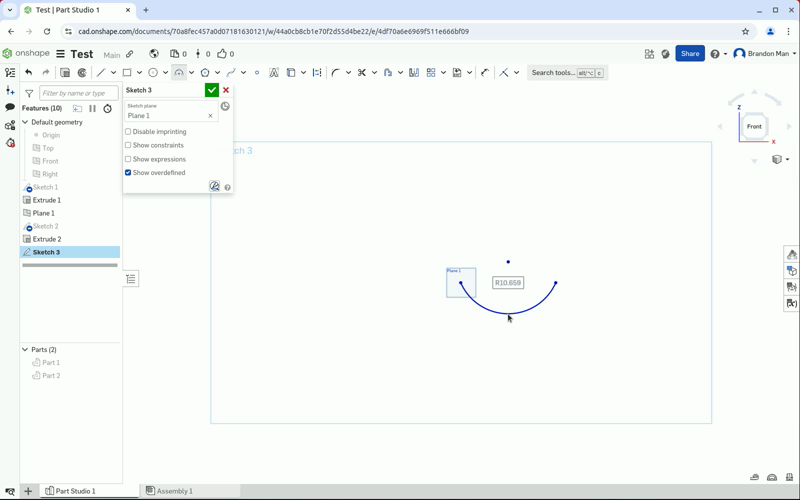
key(l)
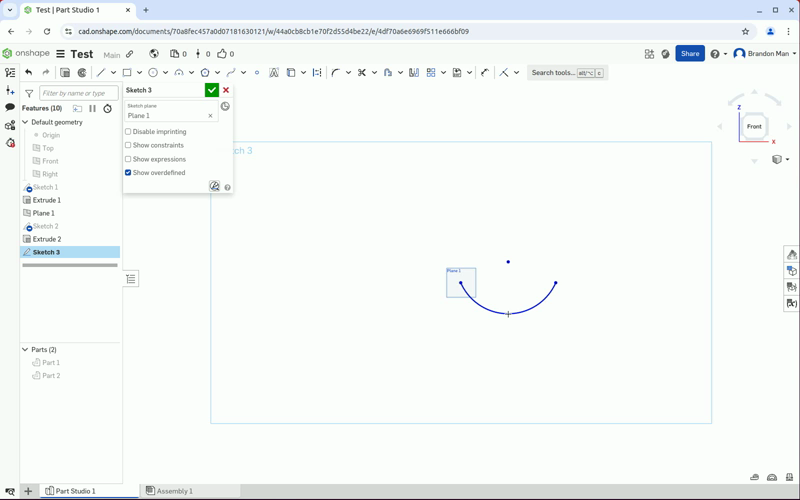
mouse_move(555, 282)
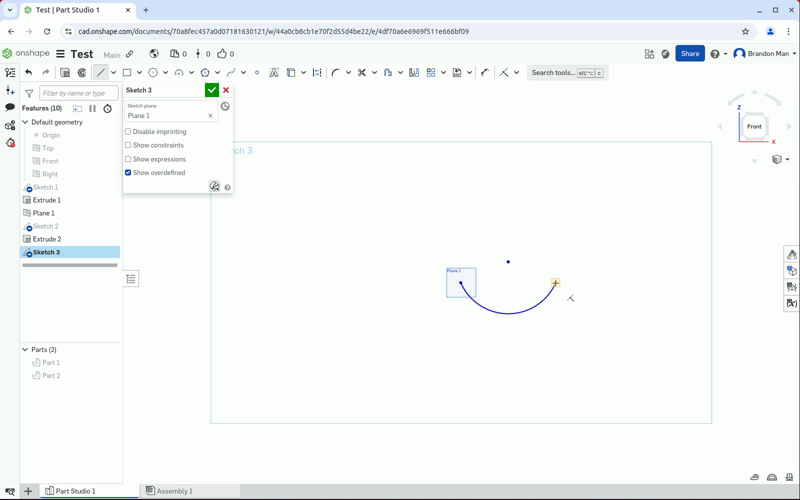
click(555, 282)
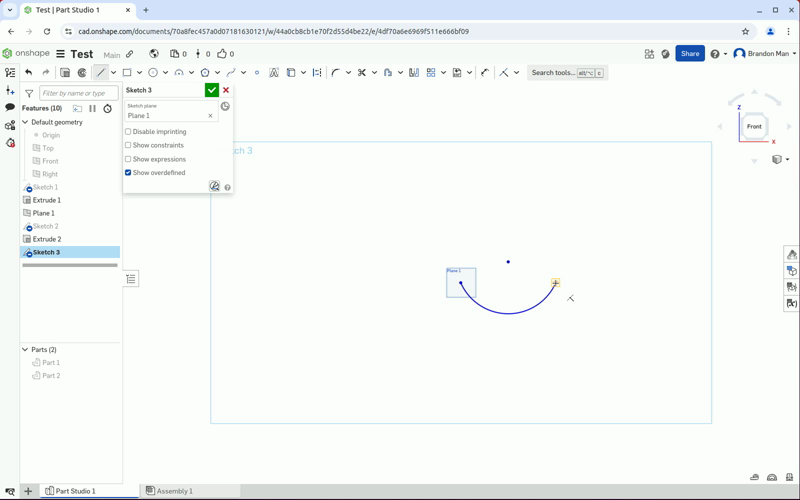
key_down(shift)
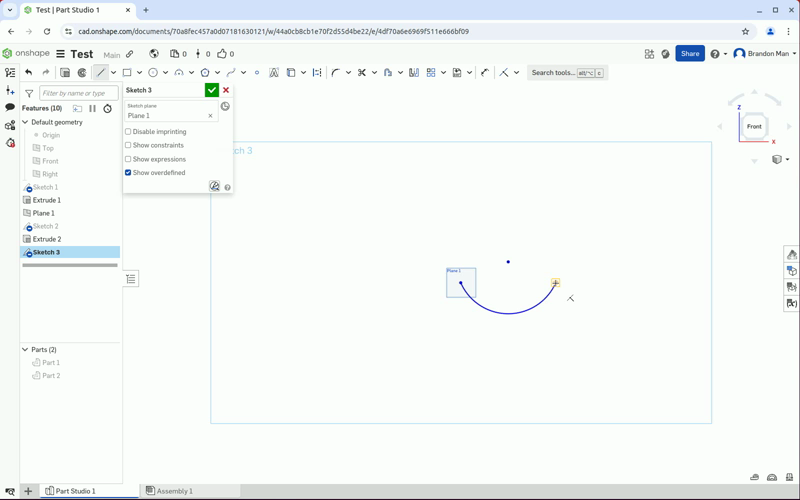
mouse_move(460, 282)
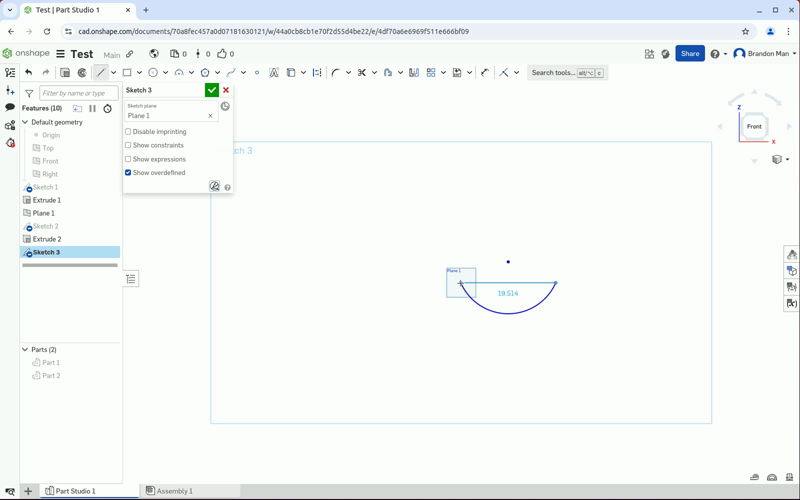
key_up(shift)
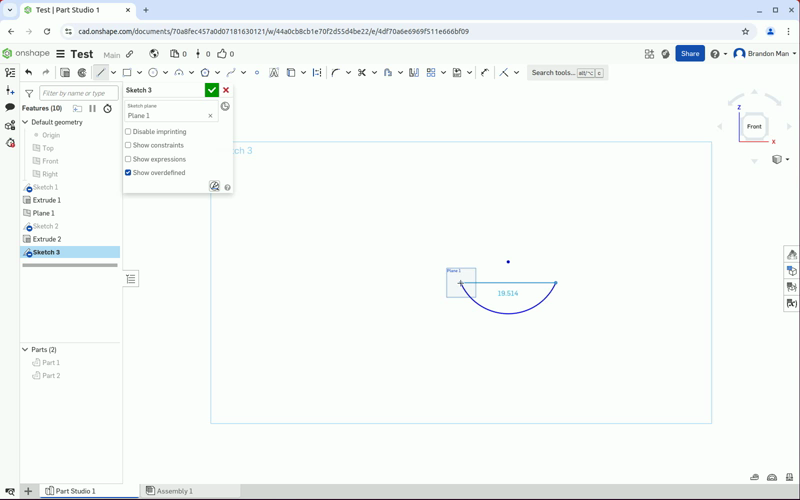
click(460, 282)
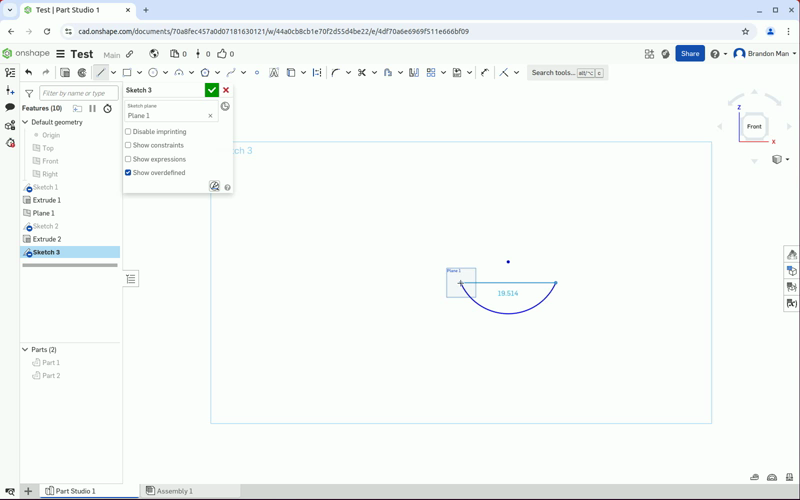
key(esc)
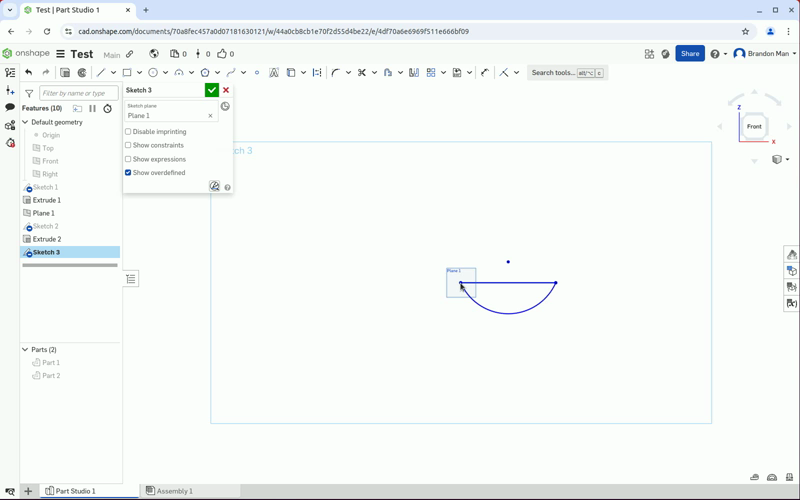
mouse_move(473, 289)
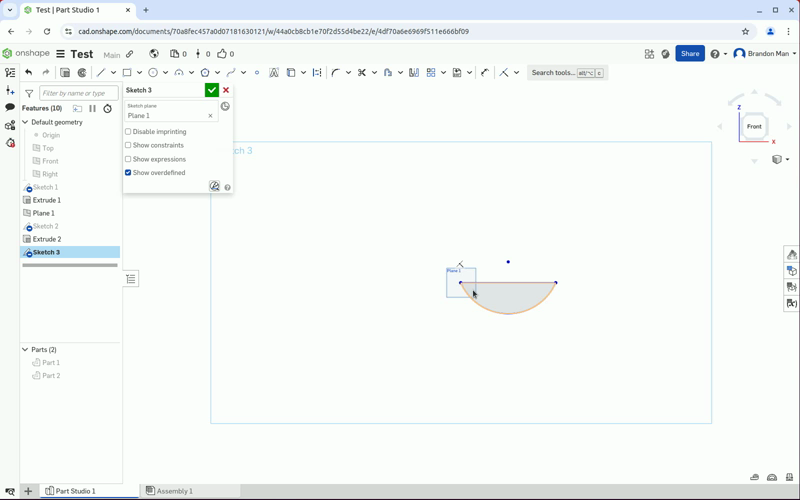
click(473, 289)
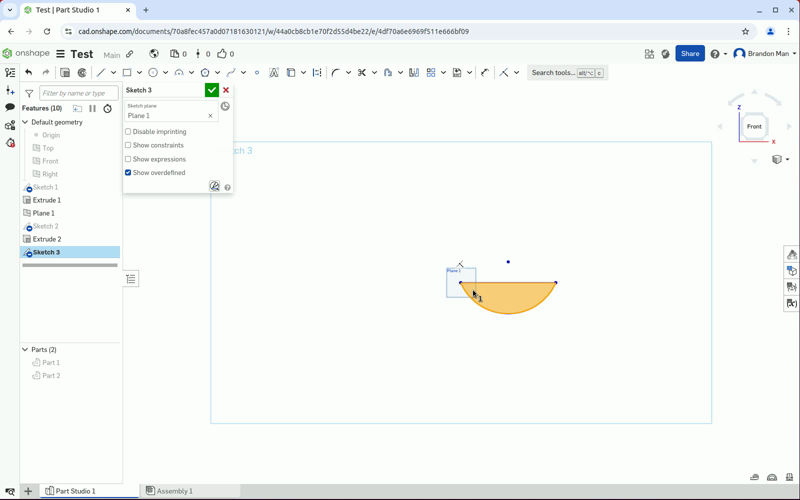
mouse_move(73, 352)
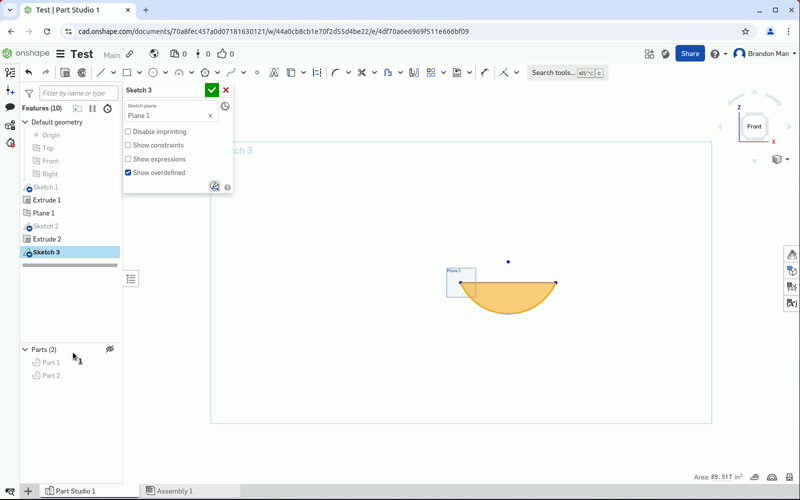
key(shift+y)
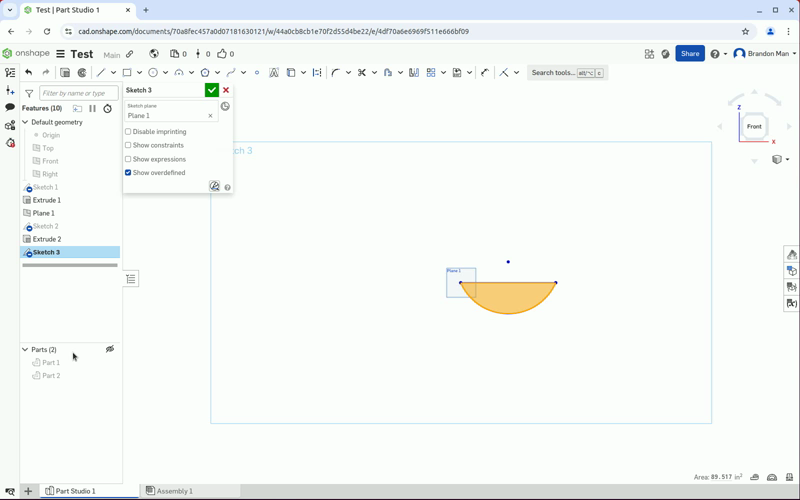
key(shift+e)
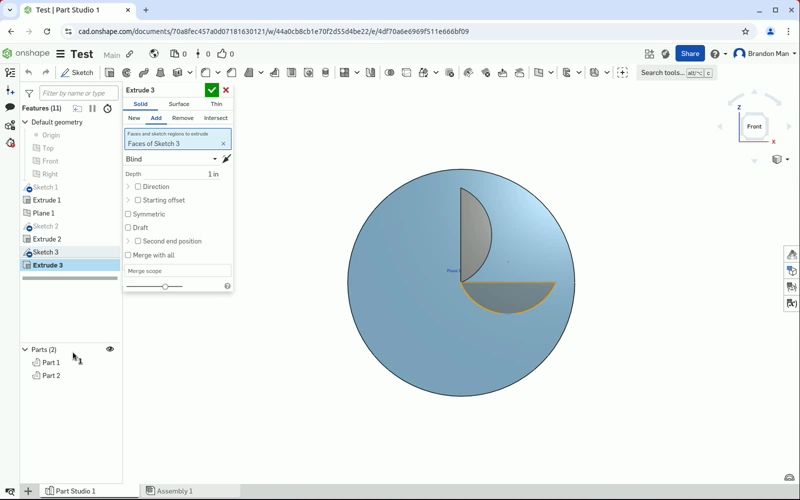
mouse_move(143, 106)
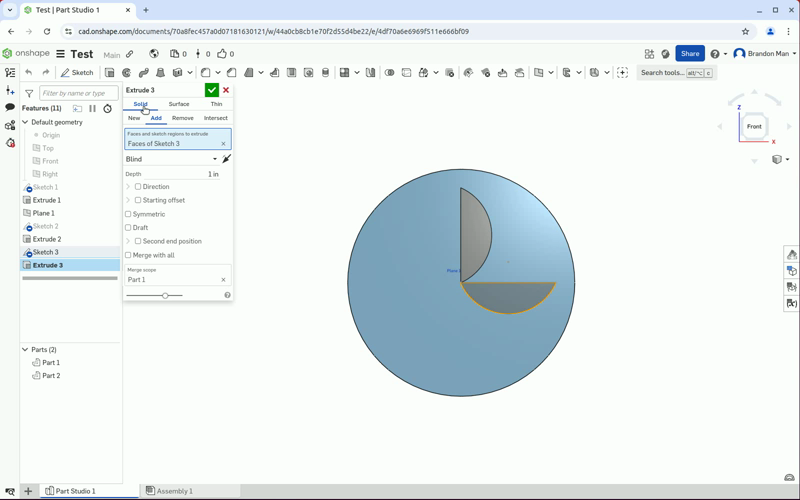
click(143, 106)
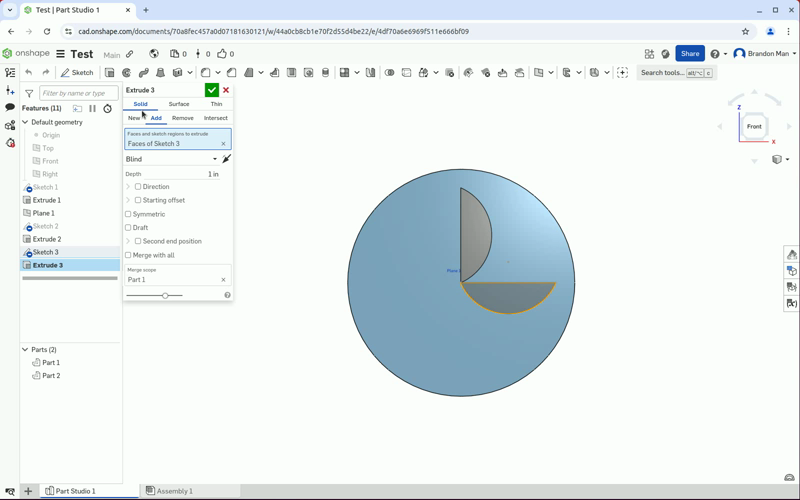
mouse_move(137, 120)
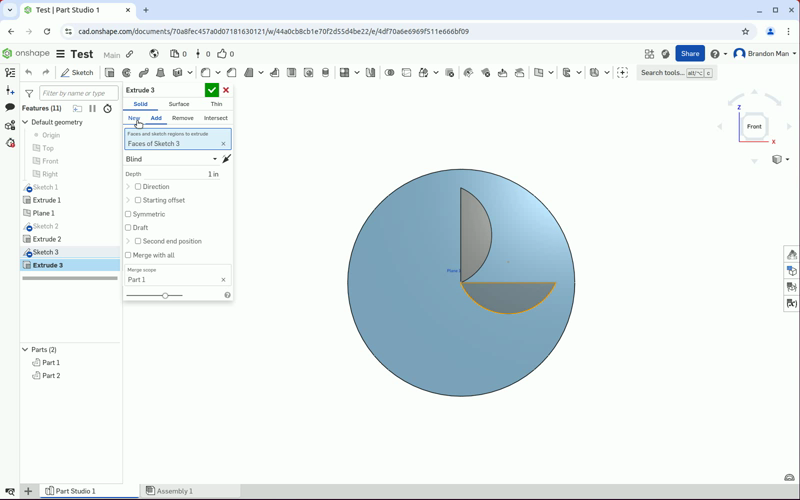
click(137, 120)
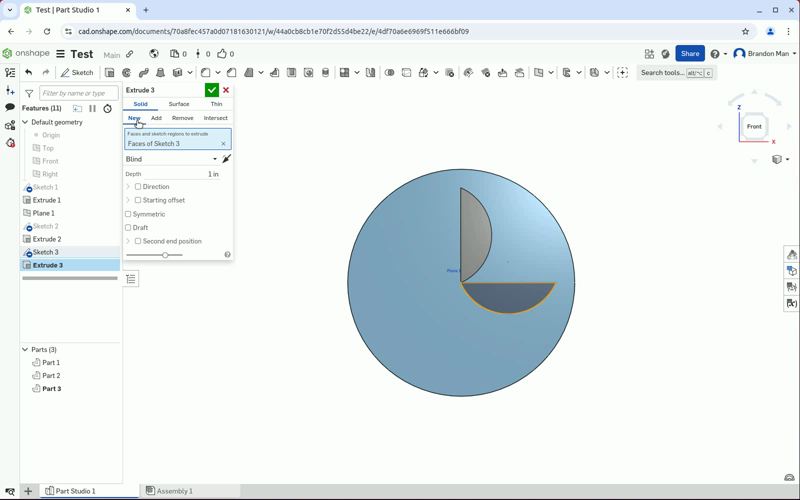
key(tab, 4)
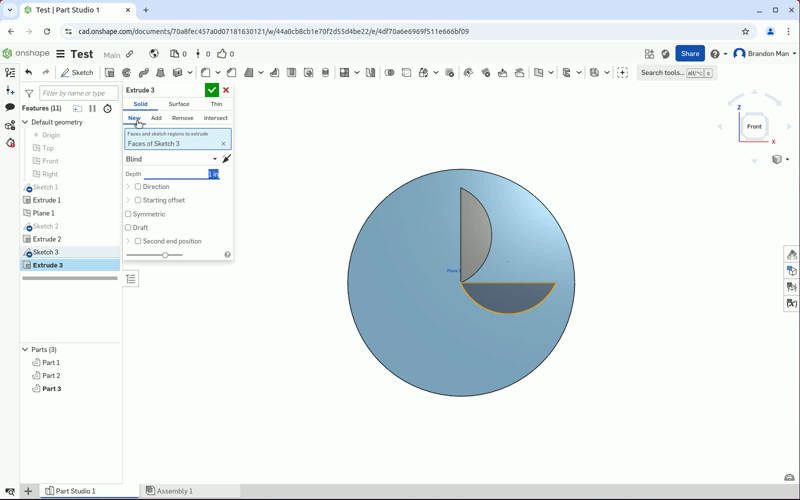
text(8.906)
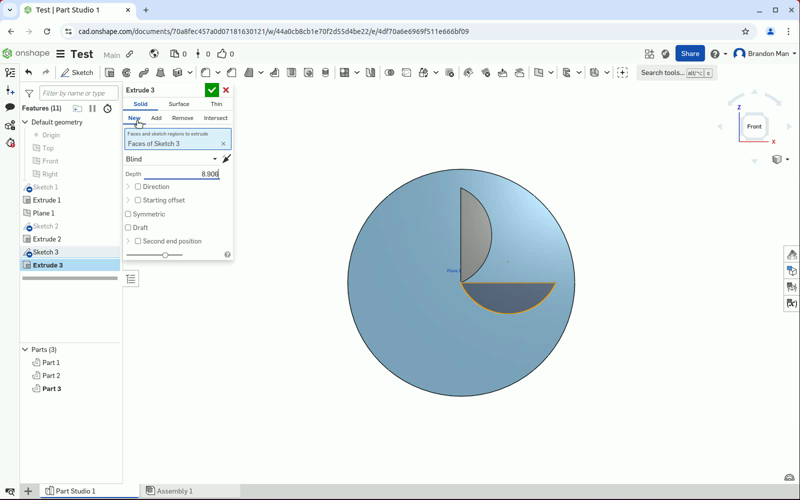
key(enter)
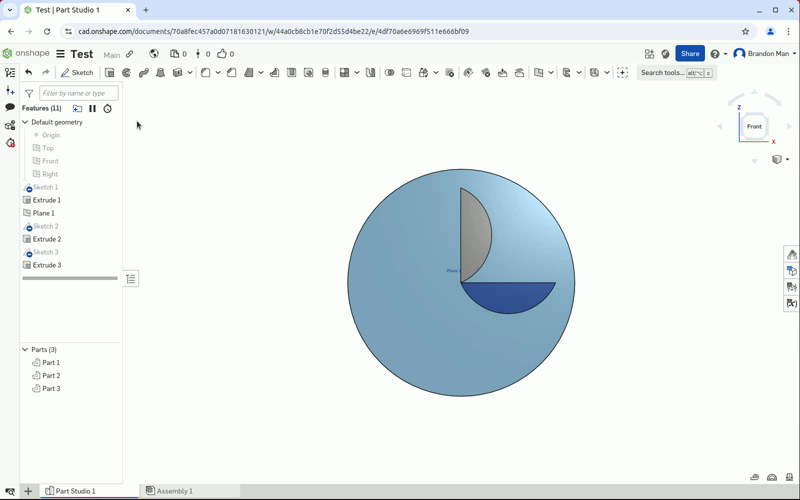
key(shift+h)
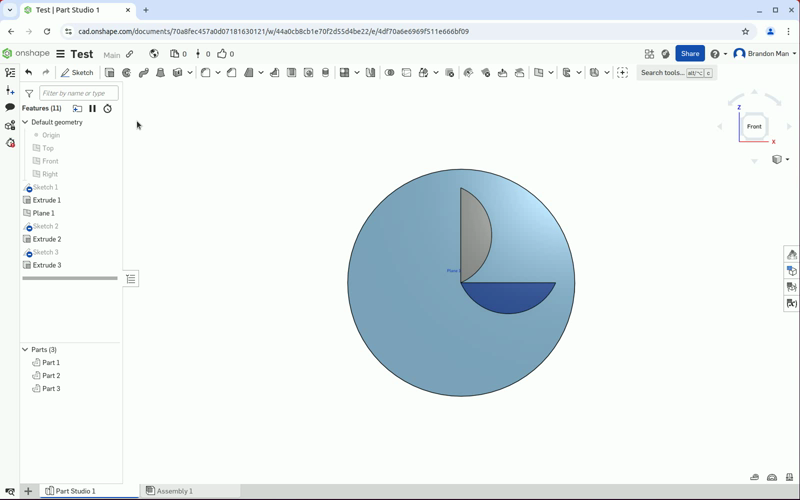
key(shift+h)
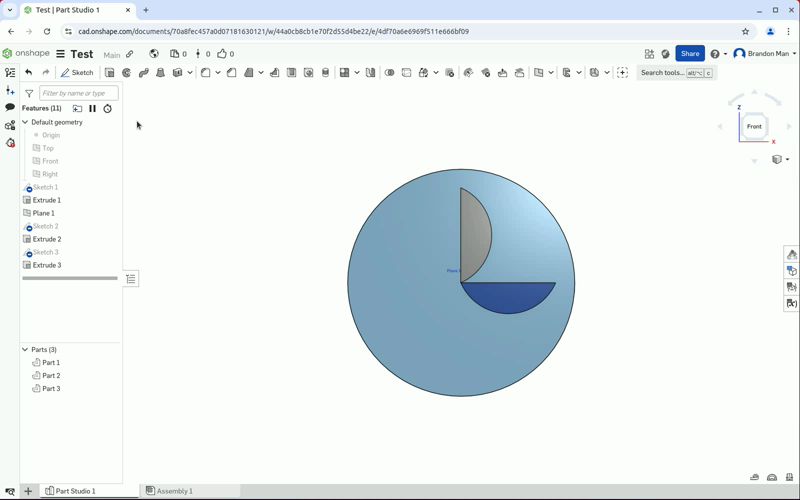
mouse_move(73, 189)
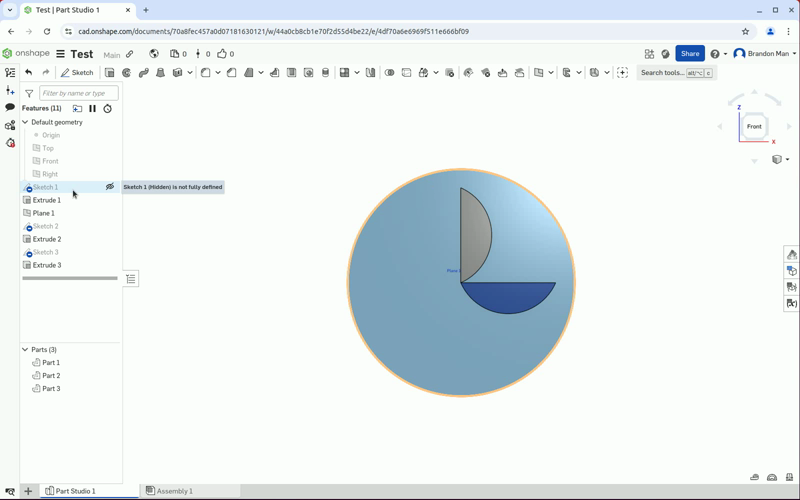
click(73, 189)
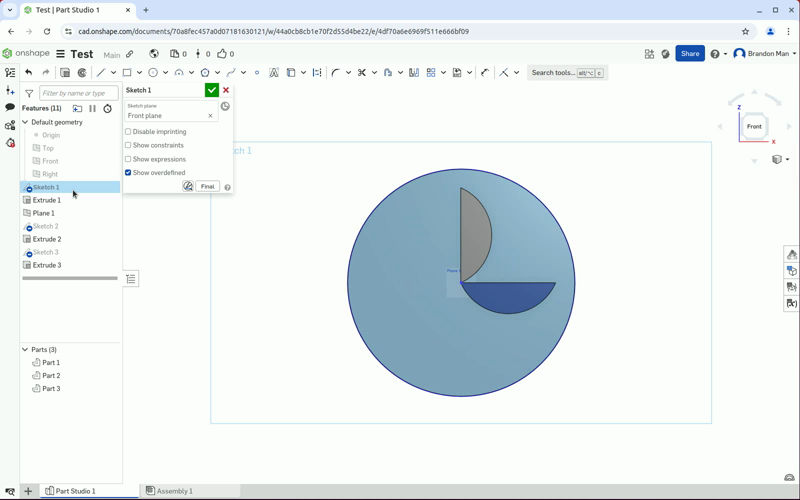
mouse_move(229, 92)
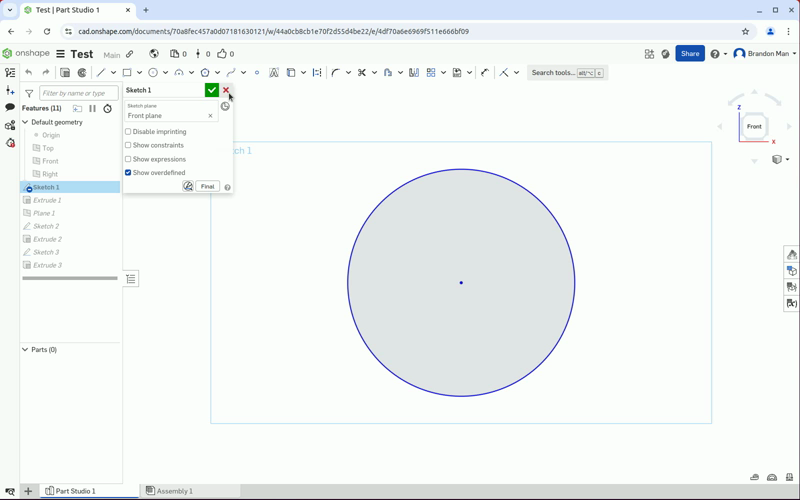
click(229, 92)
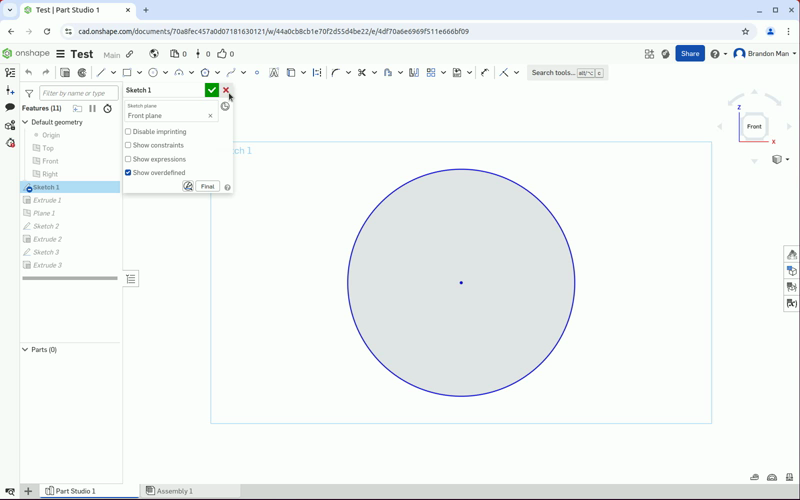
key(shift+s)
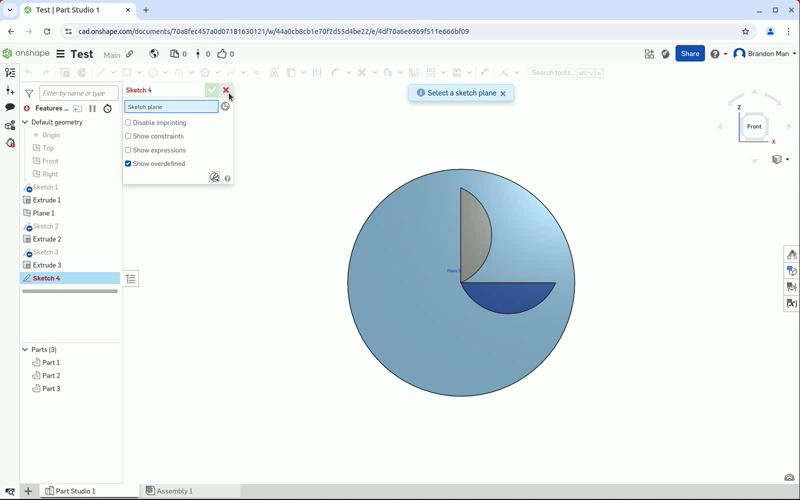
mouse_move(73, 215)
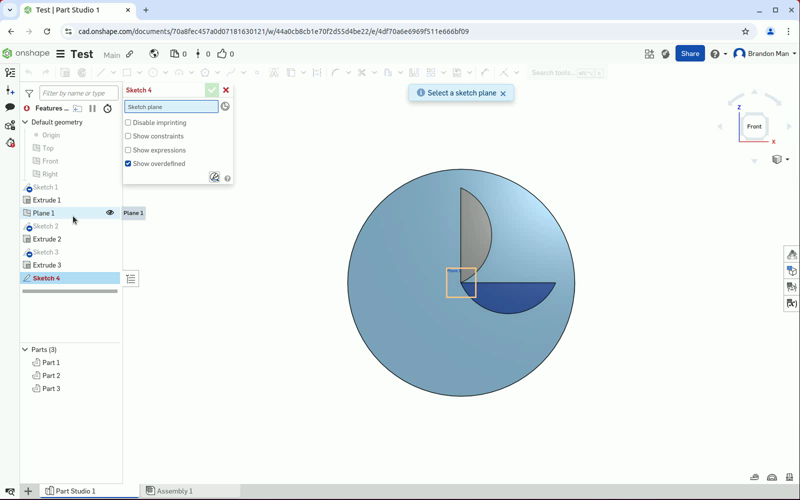
click(73, 215)
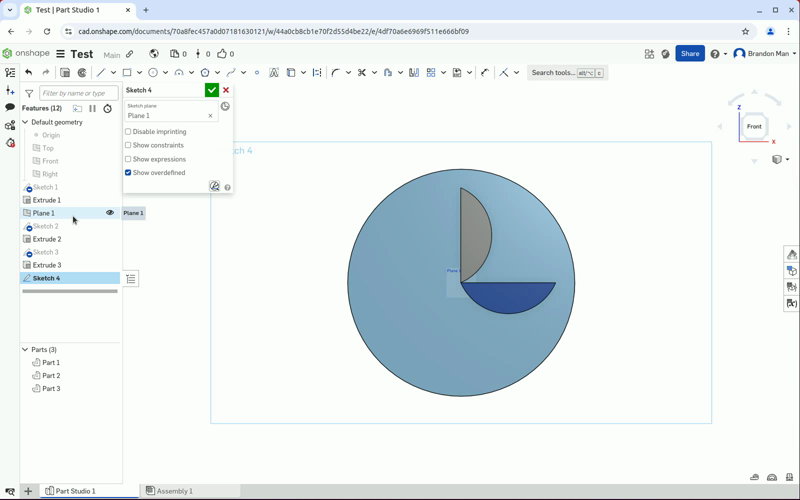
mouse_move(73, 352)
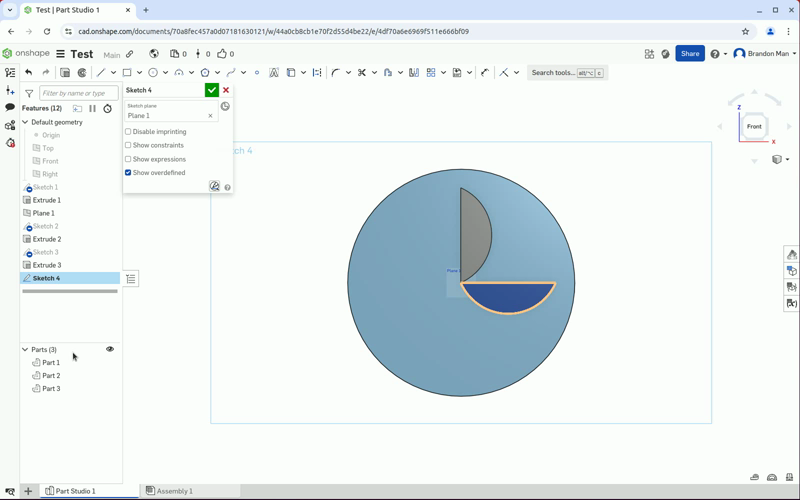
key(y)
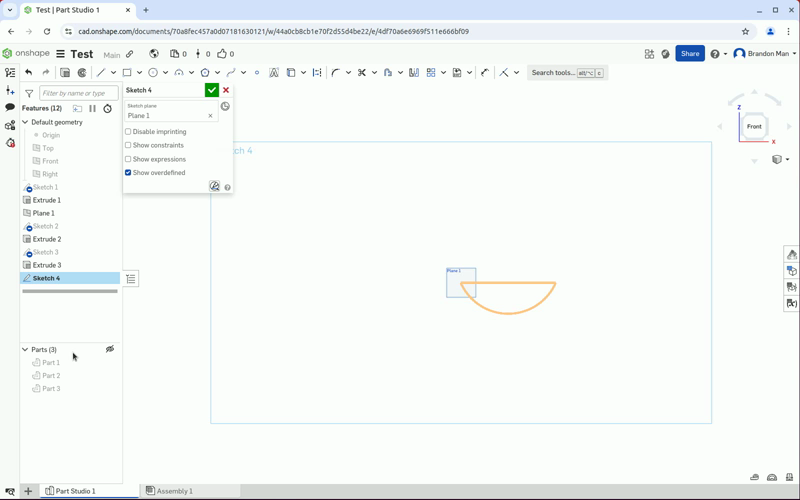
key(l)
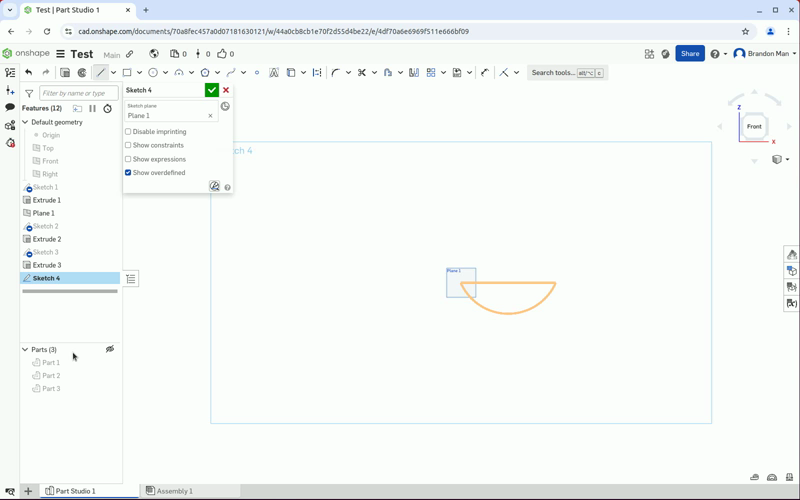
key_down(shift)
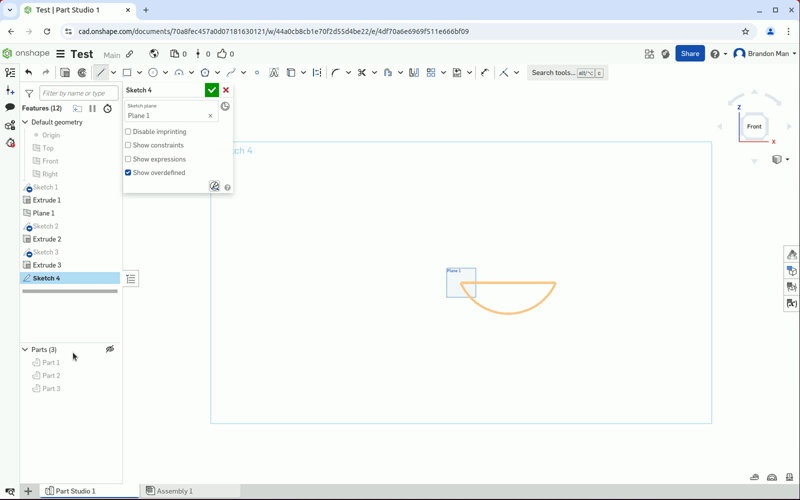
mouse_move(460, 378)
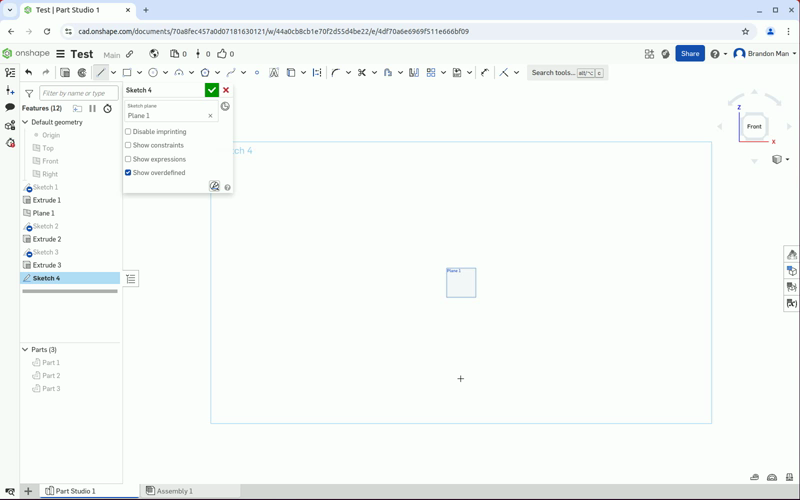
click(460, 378)
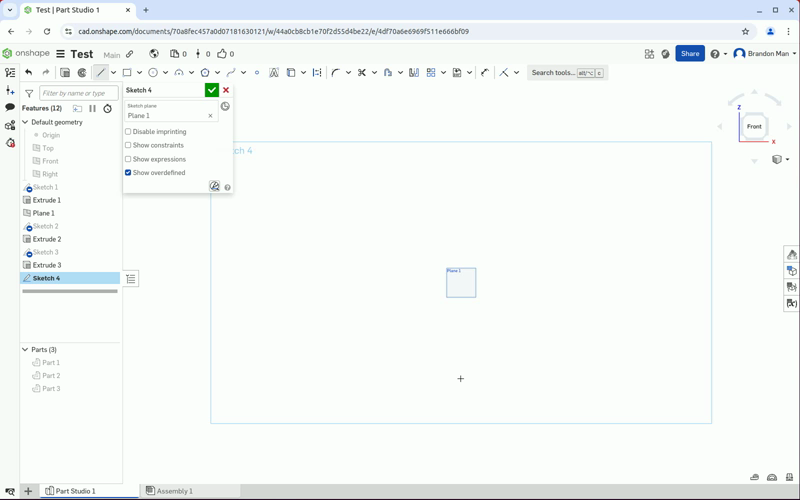
key_up(shift)
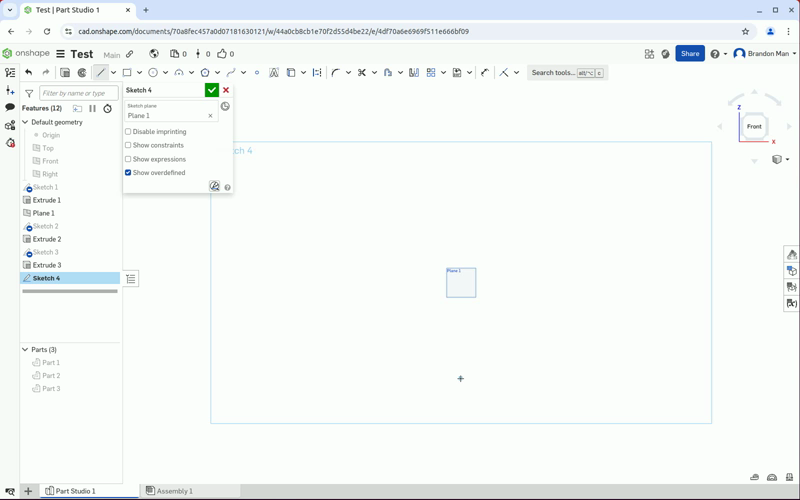
key_down(shift)
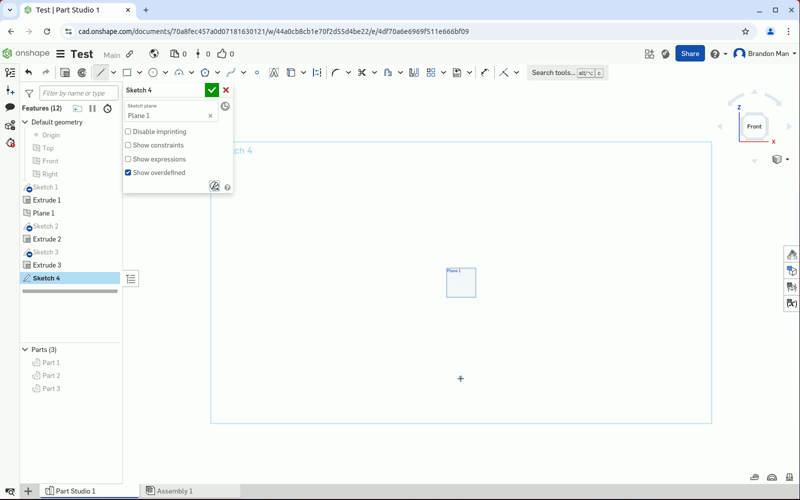
mouse_move(460, 282)
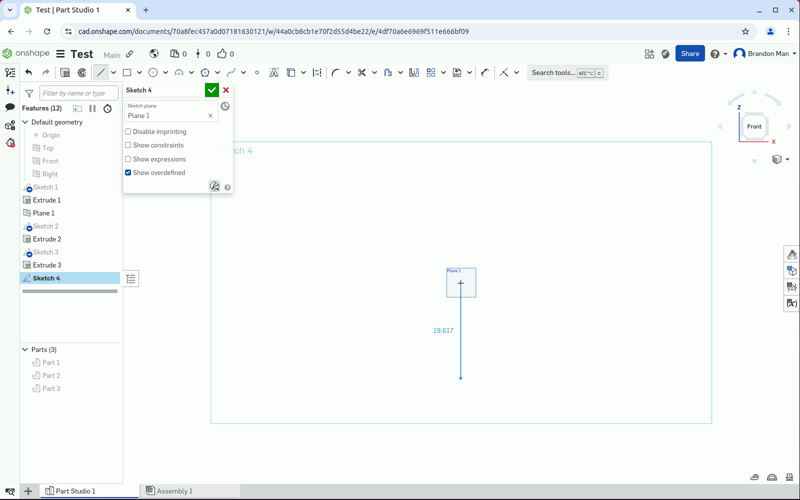
click(460, 282)
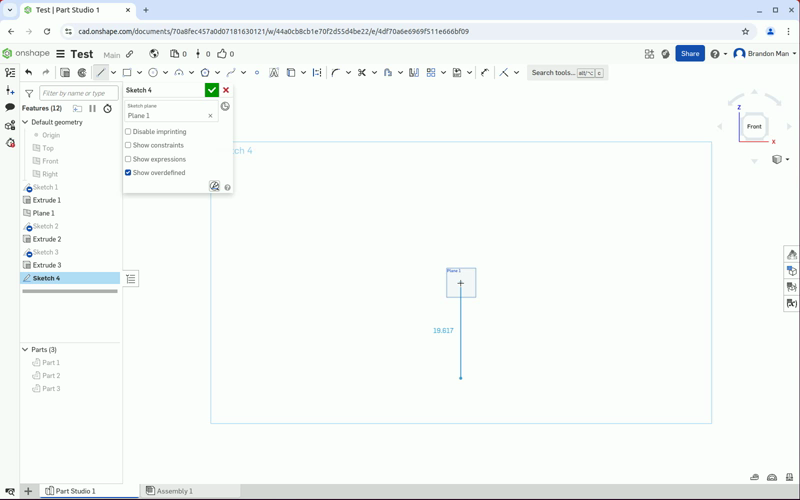
key_up(shift)
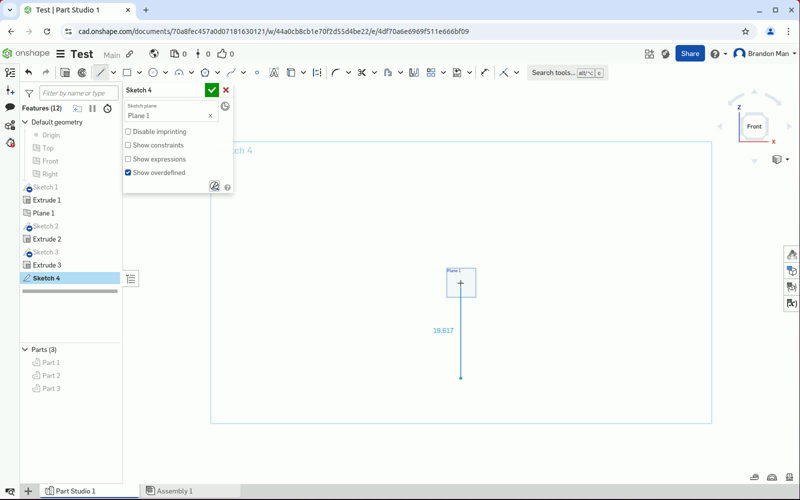
key(esc)
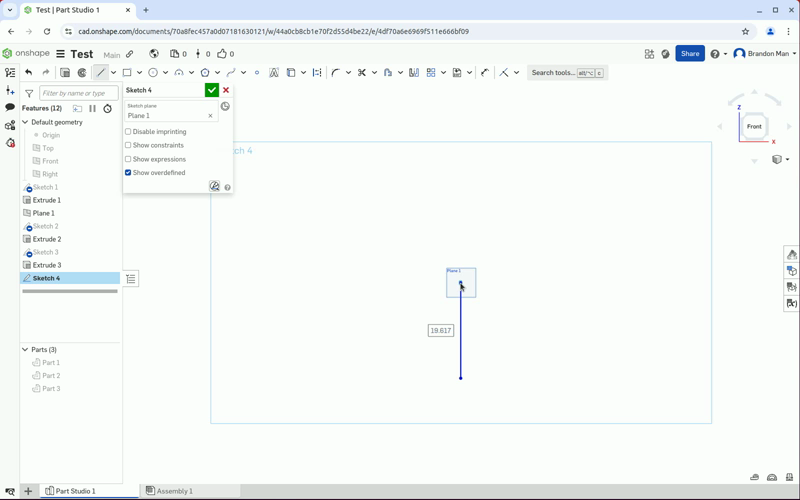
key(a)
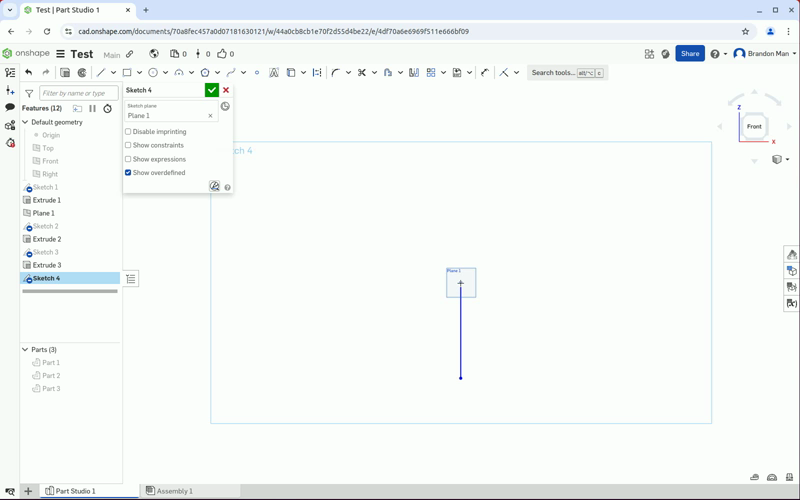
mouse_move(460, 282)
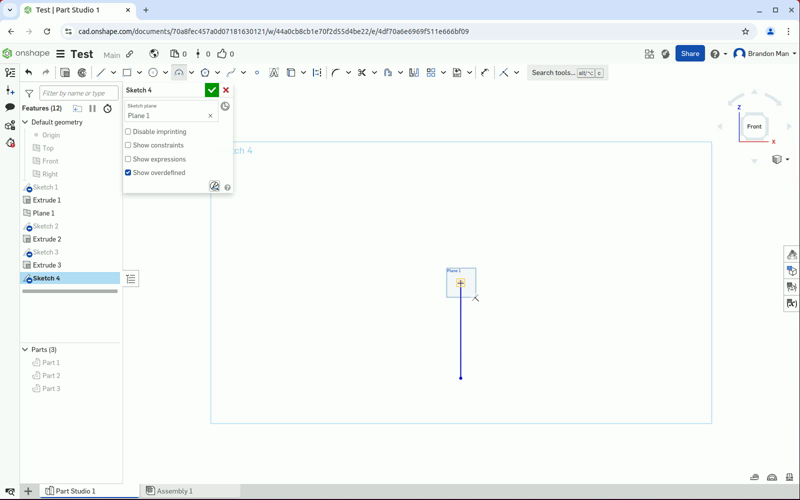
click(460, 282)
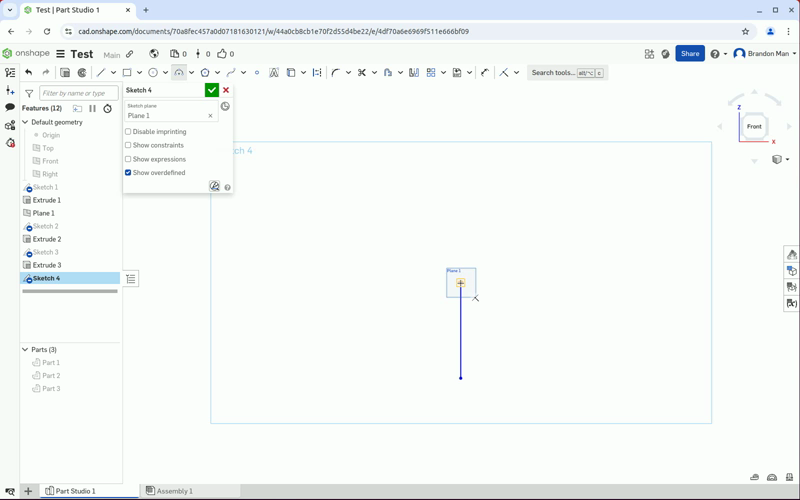
mouse_move(460, 378)
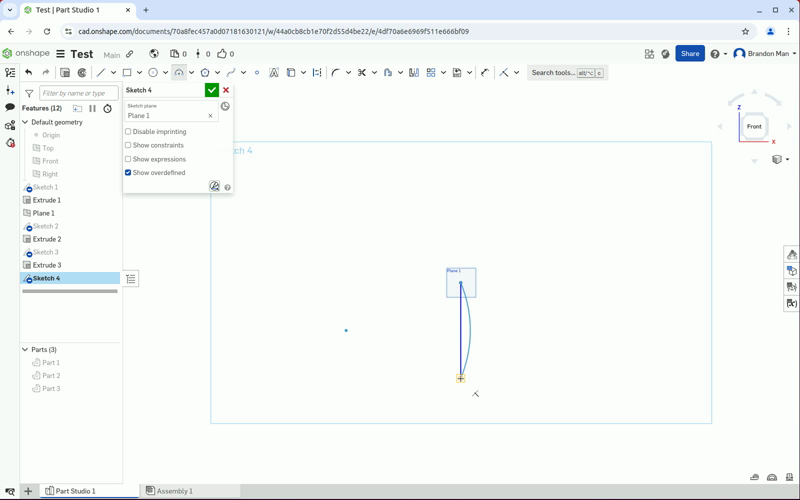
click(460, 378)
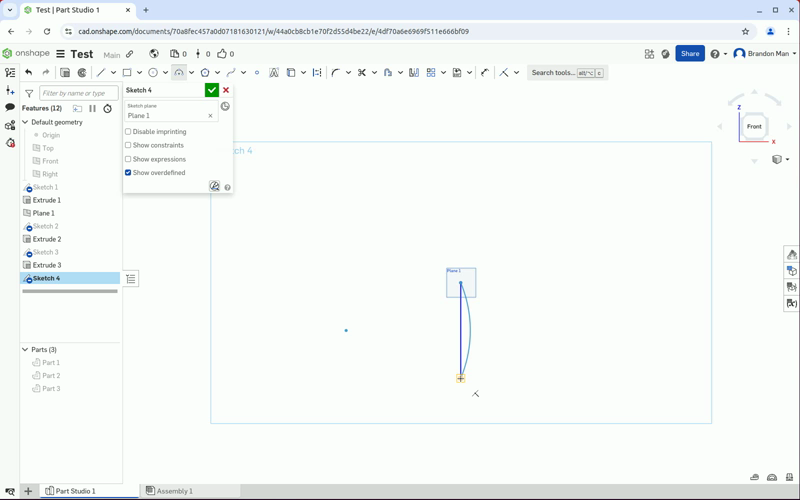
key_down(shift)
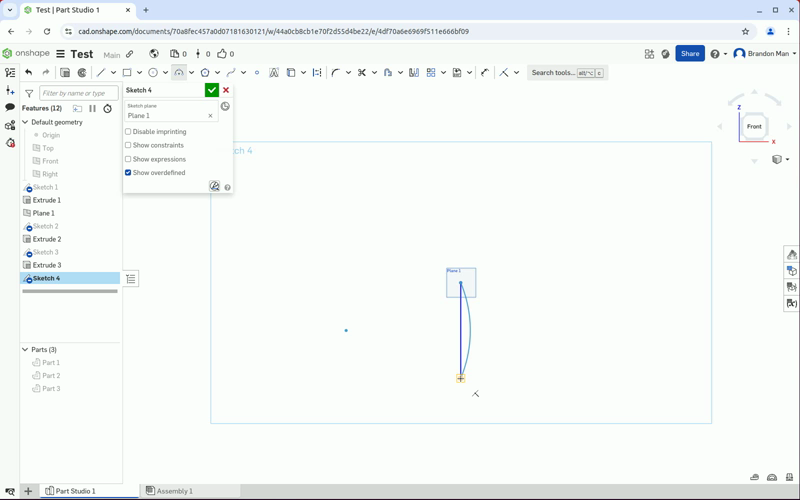
mouse_move(429, 330)
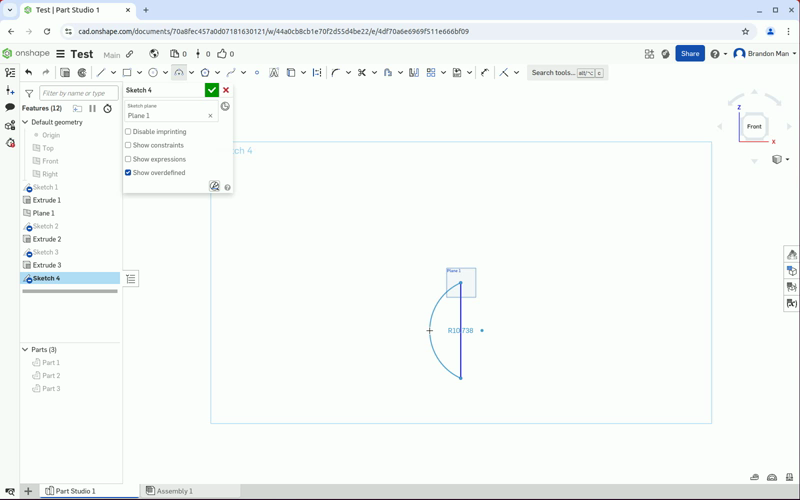
click(429, 330)
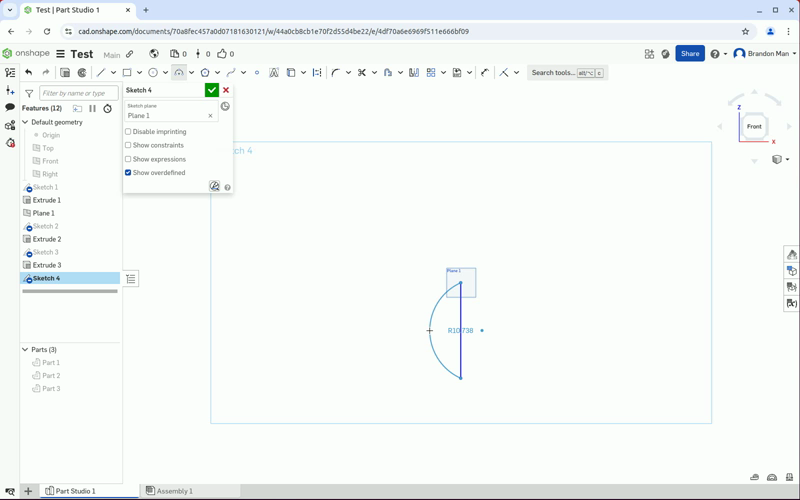
key_up(shift)
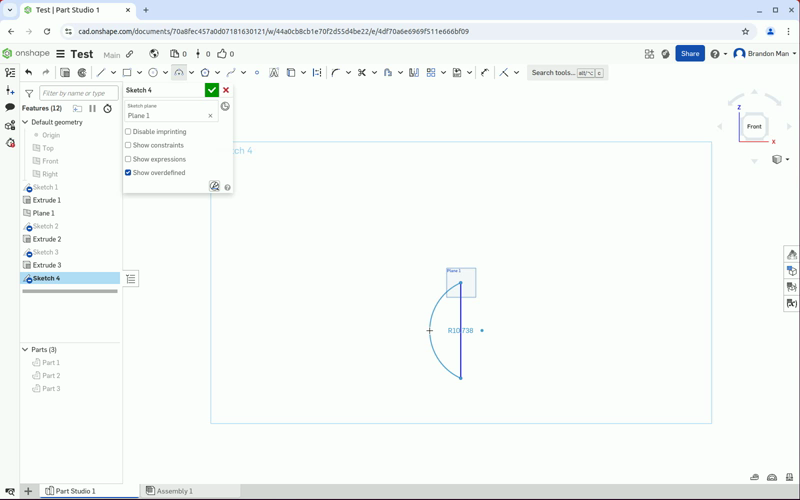
key(esc)
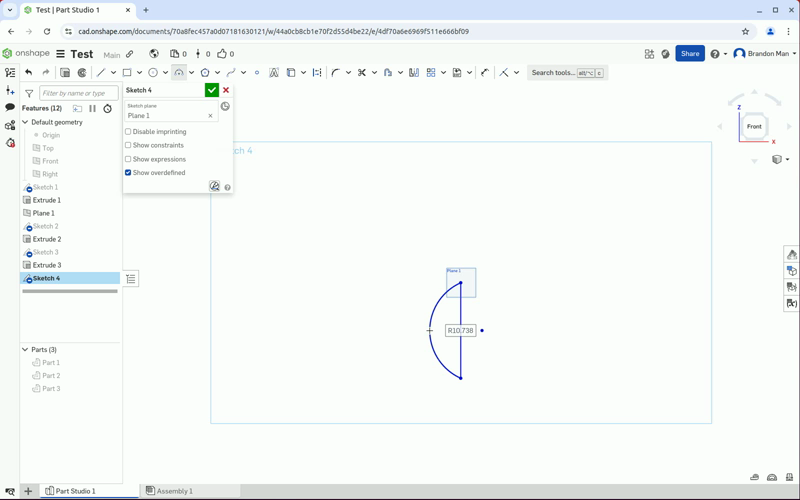
mouse_move(456, 314)
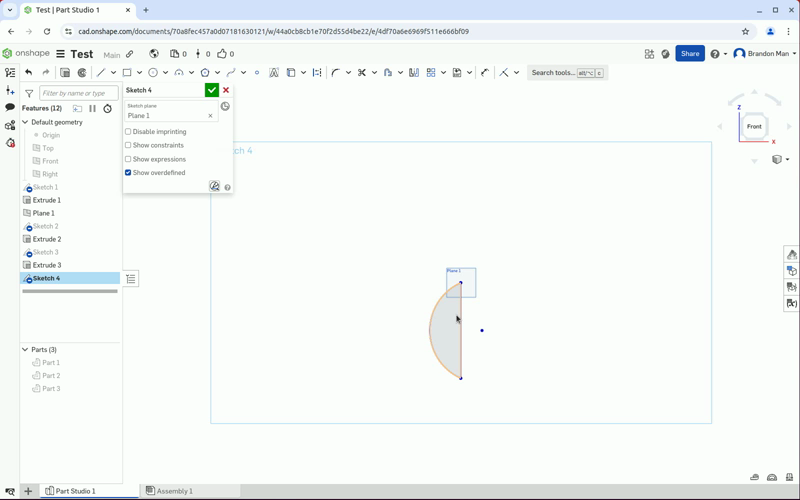
click(456, 314)
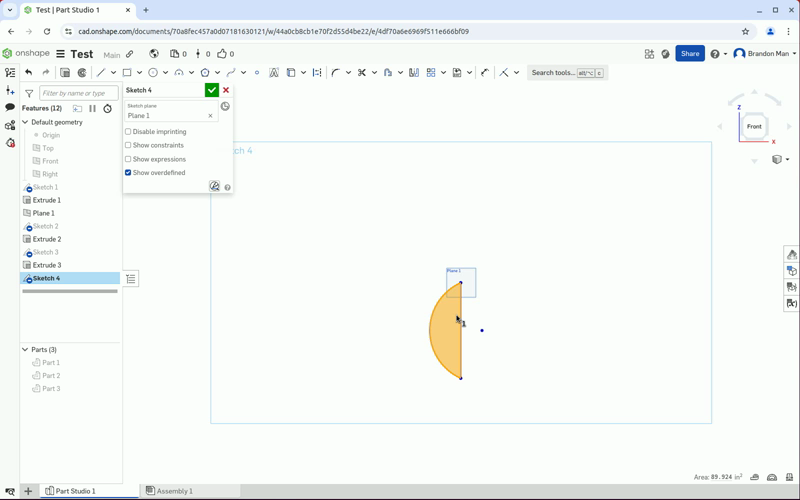
mouse_move(73, 352)
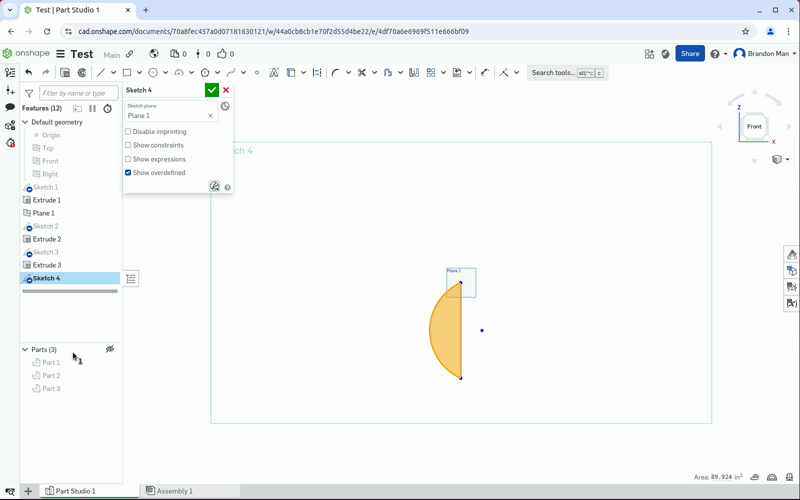
key(shift+y)
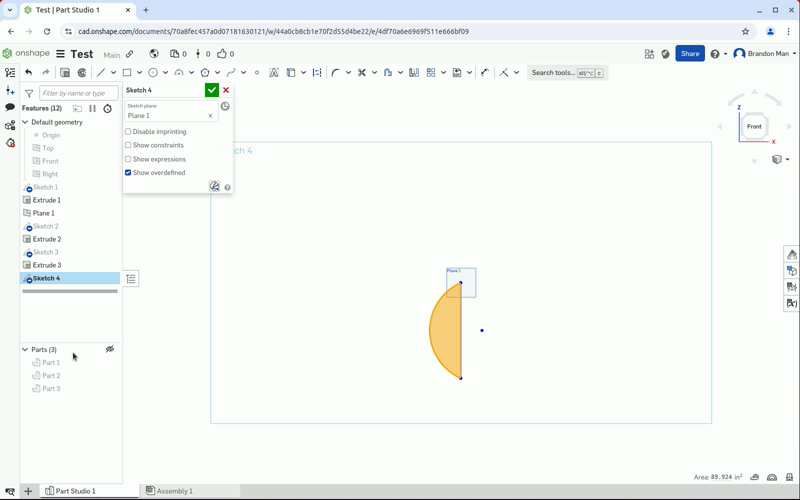
key(shift+e)
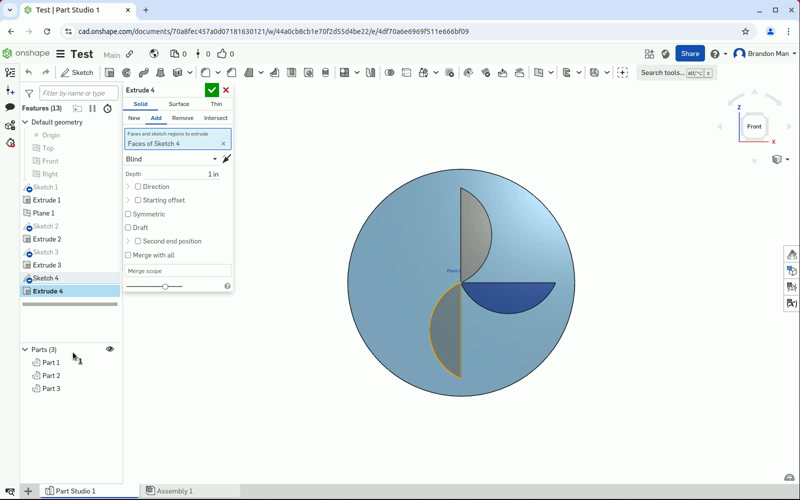
mouse_move(143, 106)
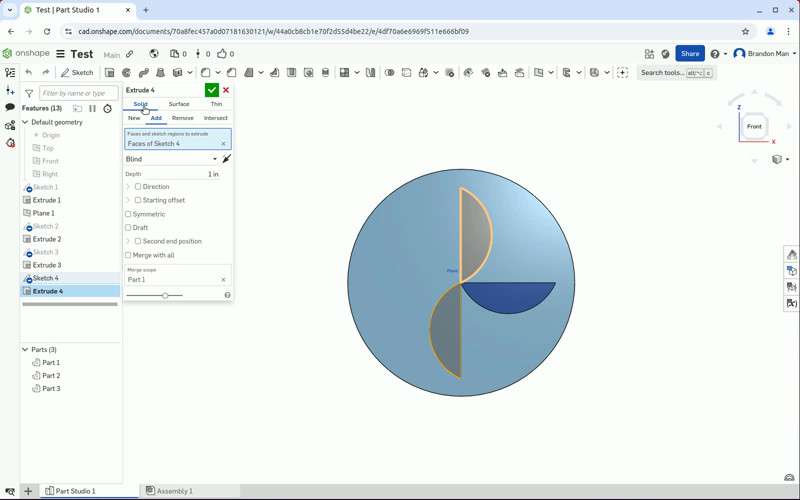
click(143, 106)
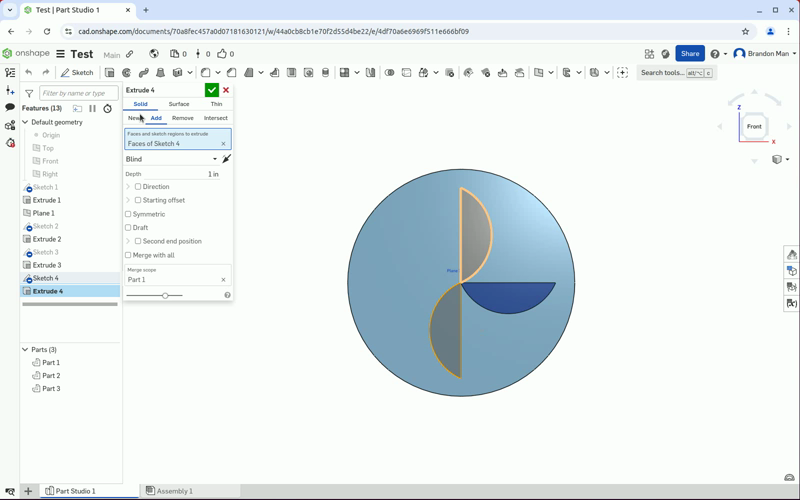
mouse_move(137, 120)
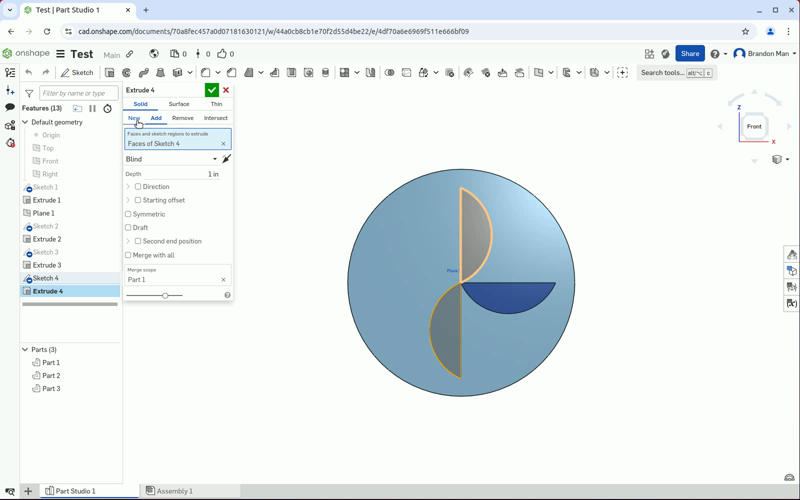
click(137, 120)
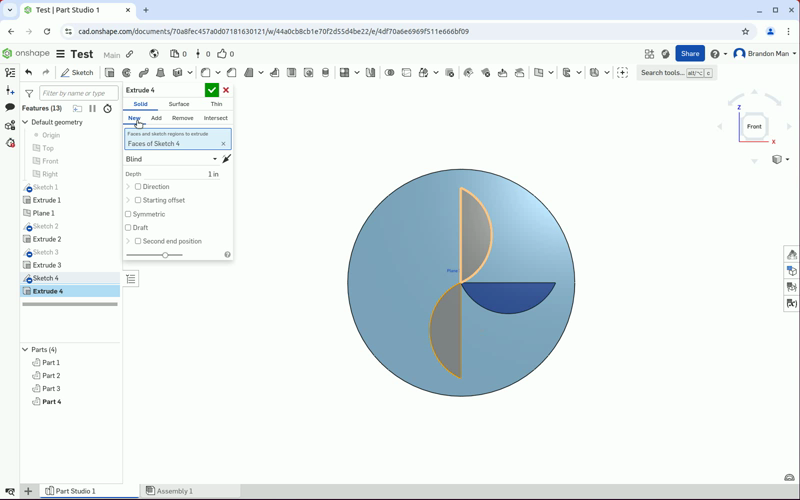
key(tab, 4)
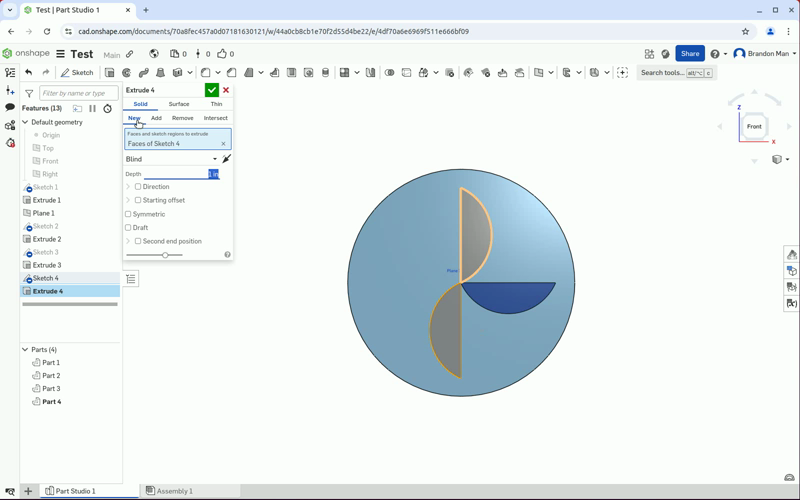
text(8.906)
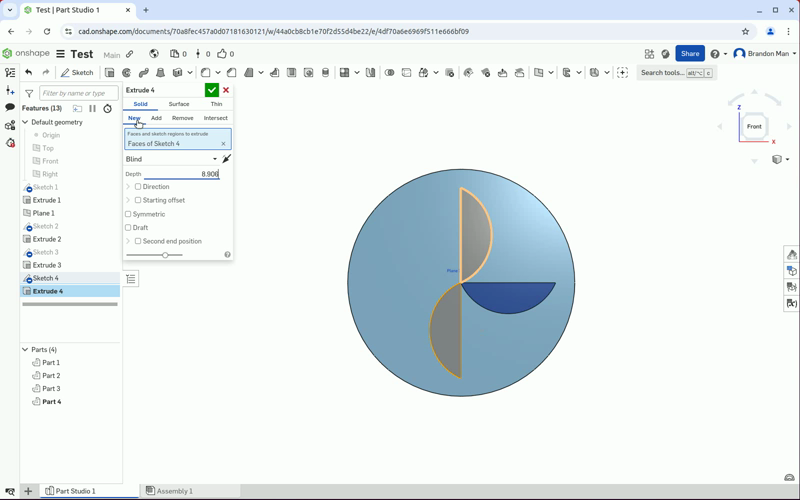
key(enter)
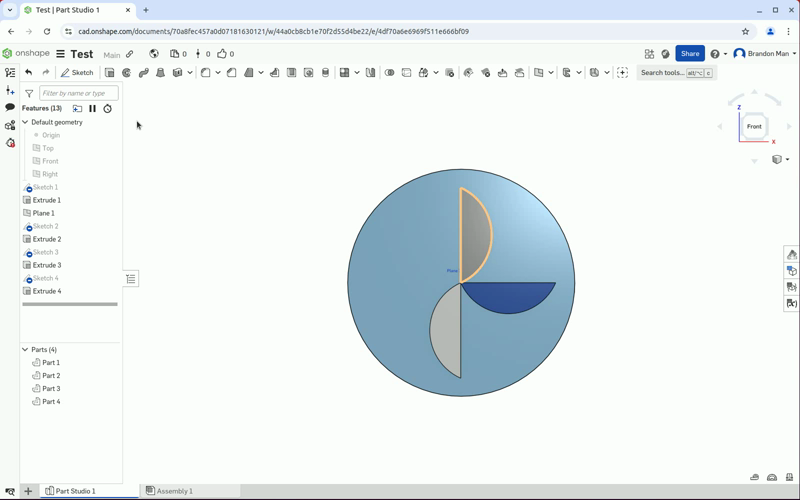
key(shift+h)
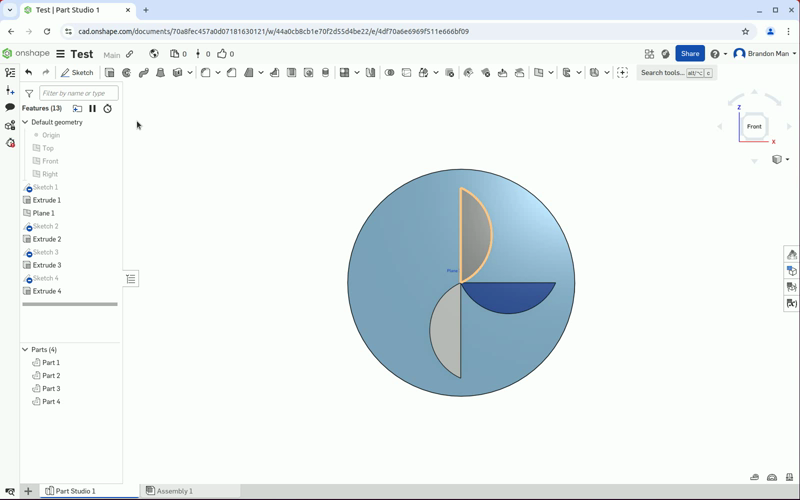
key(shift+h)
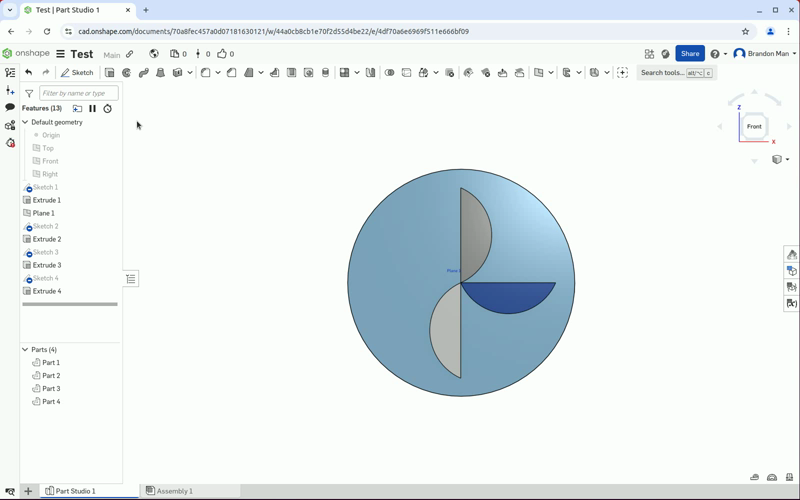
mouse_move(73, 189)
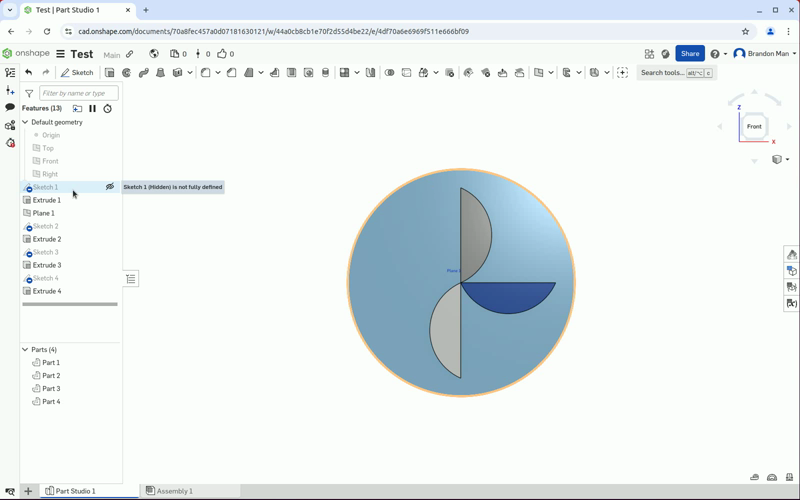
click(73, 189)
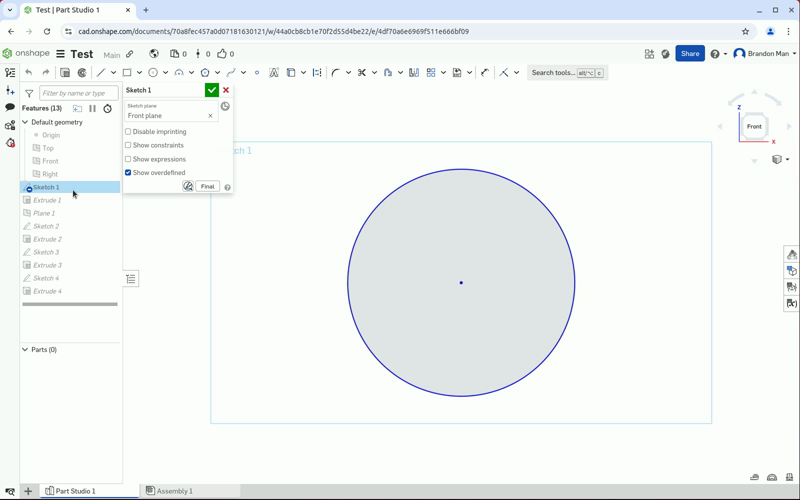
mouse_move(229, 92)
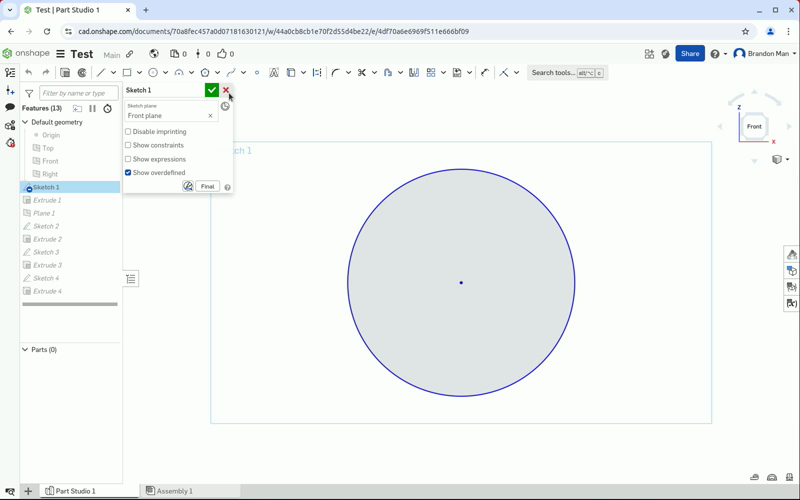
click(229, 92)
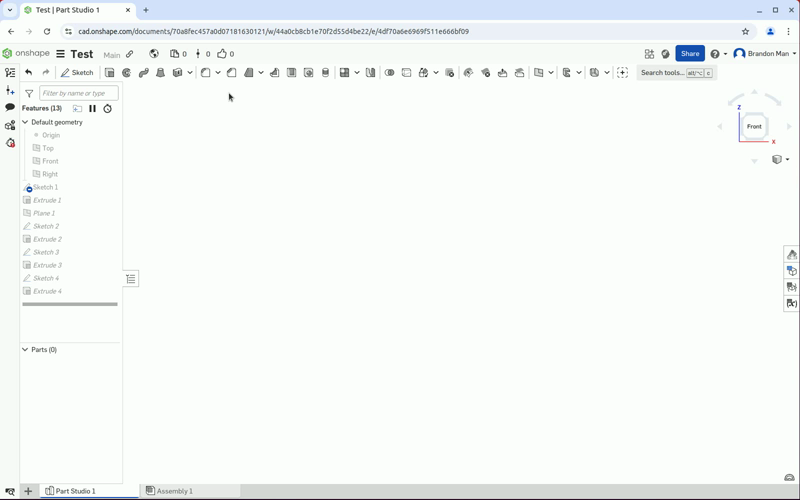
key(shift+s)
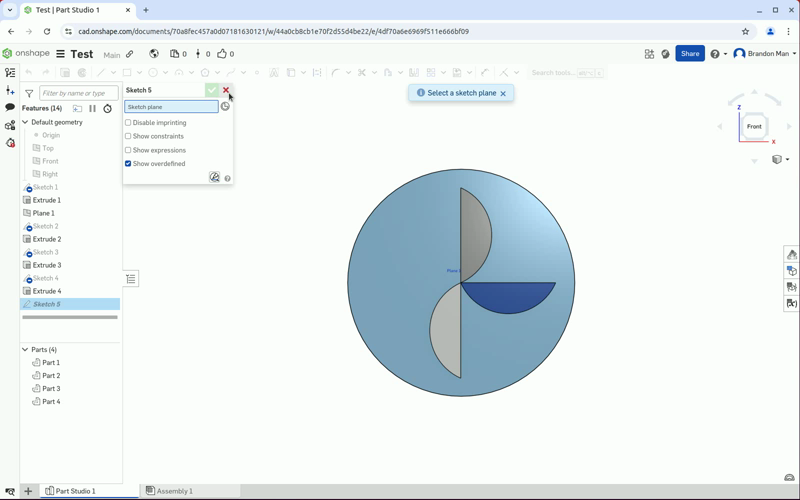
mouse_move(73, 215)
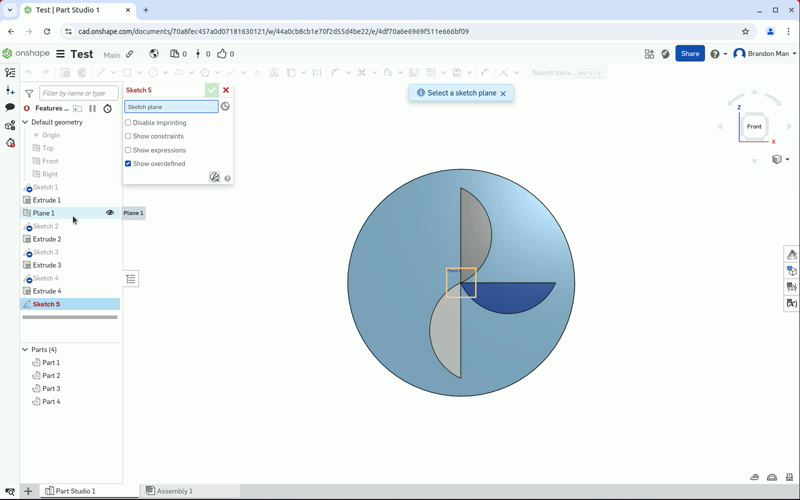
click(73, 215)
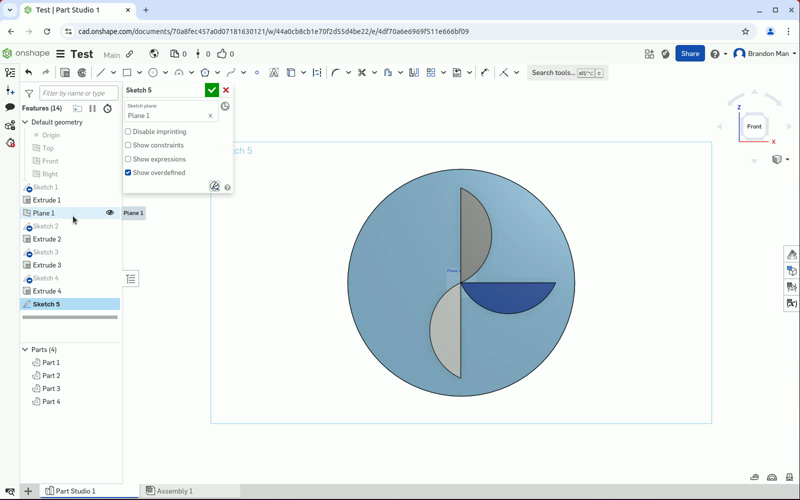
mouse_move(73, 352)
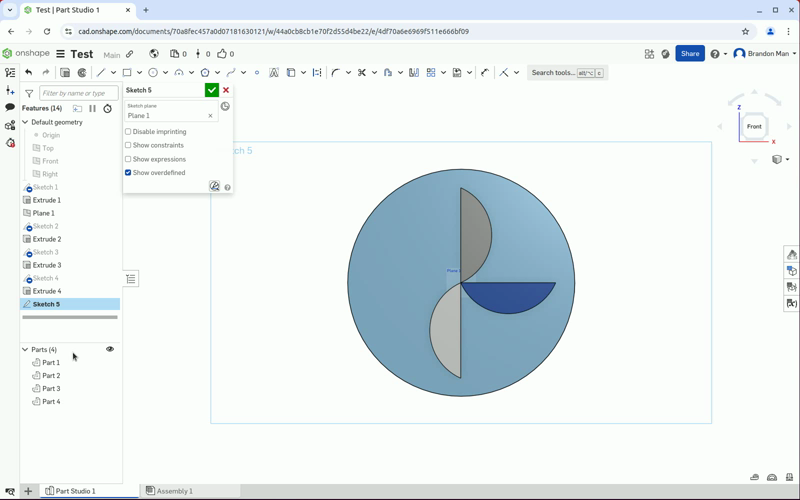
key(y)
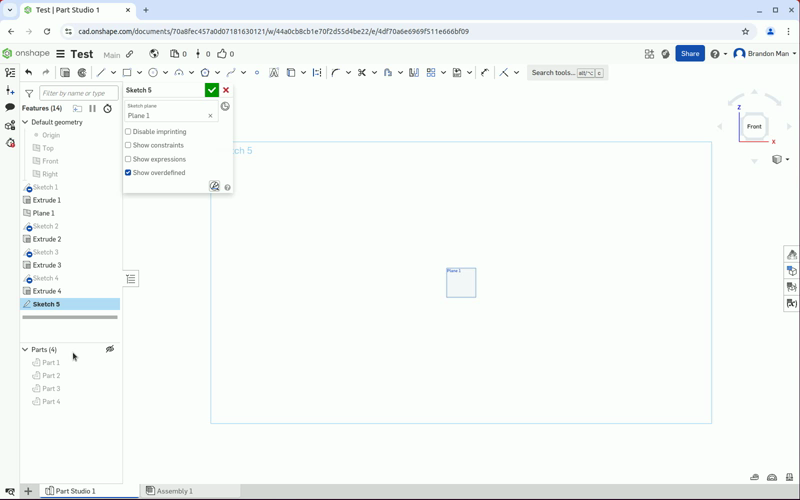
key(l)
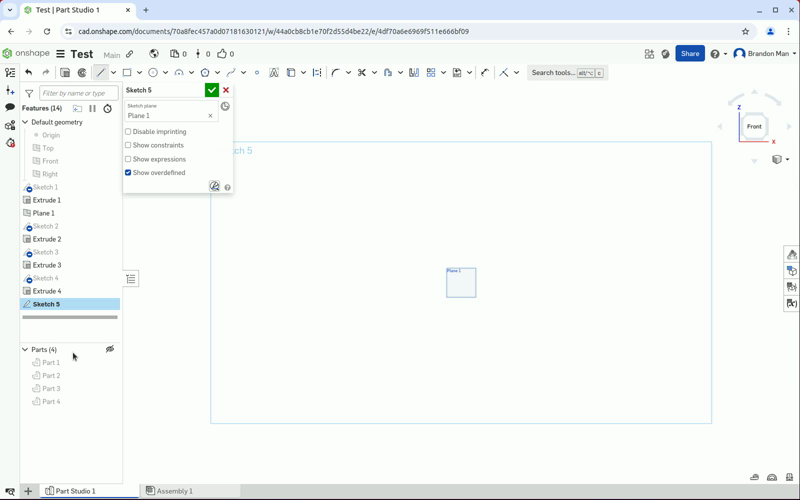
key_down(shift)
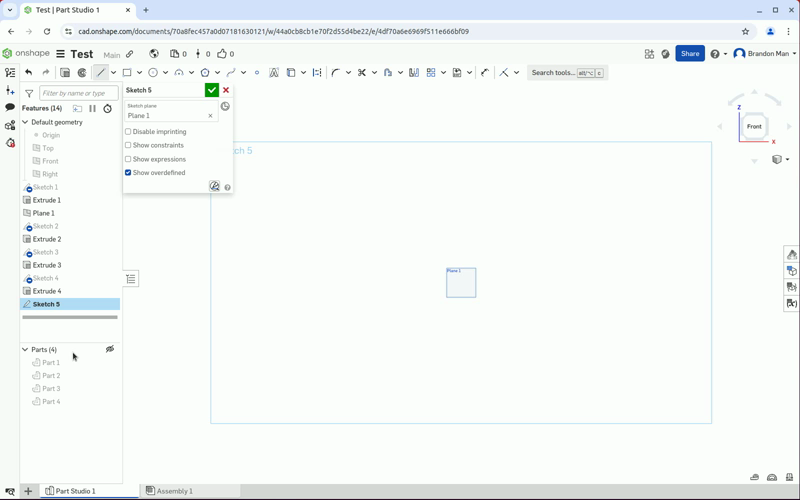
mouse_move(365, 282)
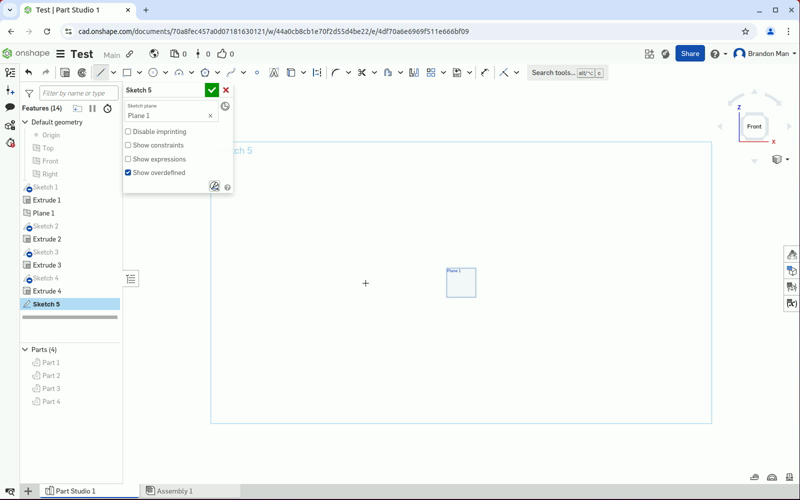
click(365, 282)
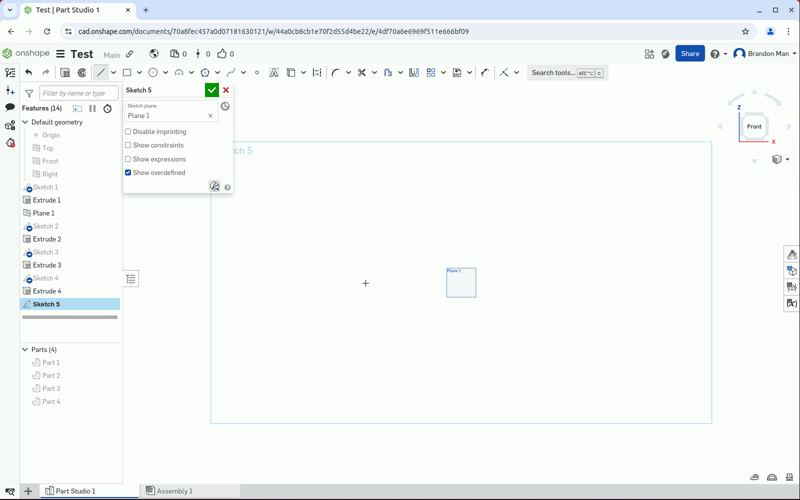
key_up(shift)
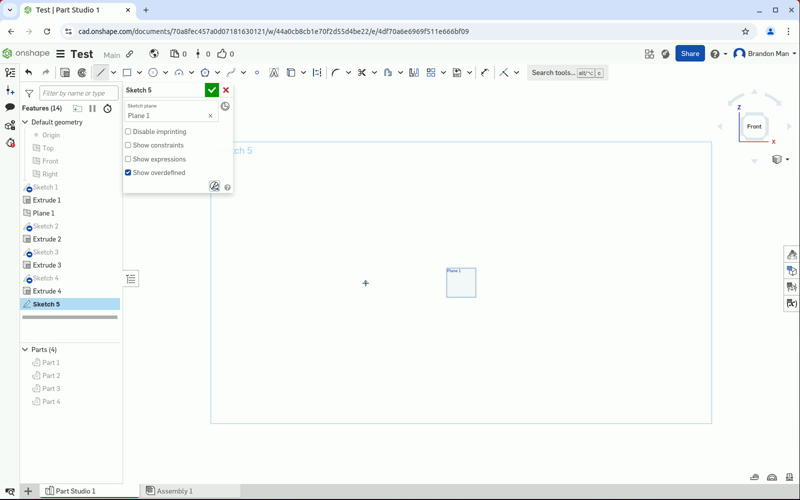
key_down(shift)
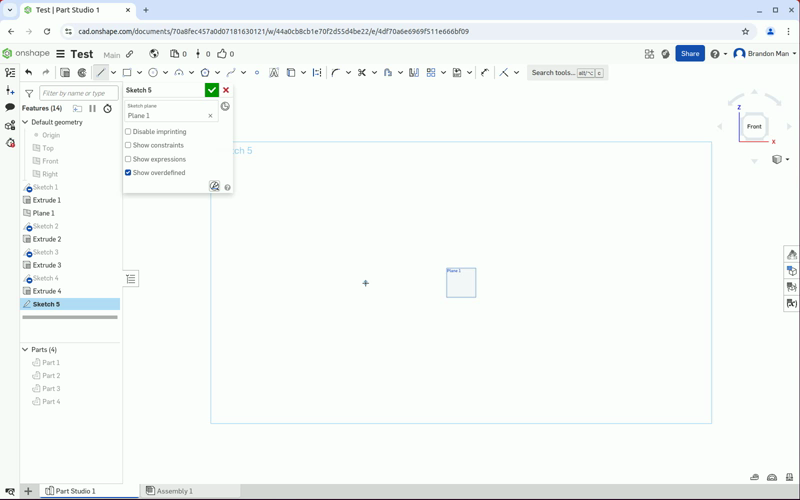
mouse_move(460, 282)
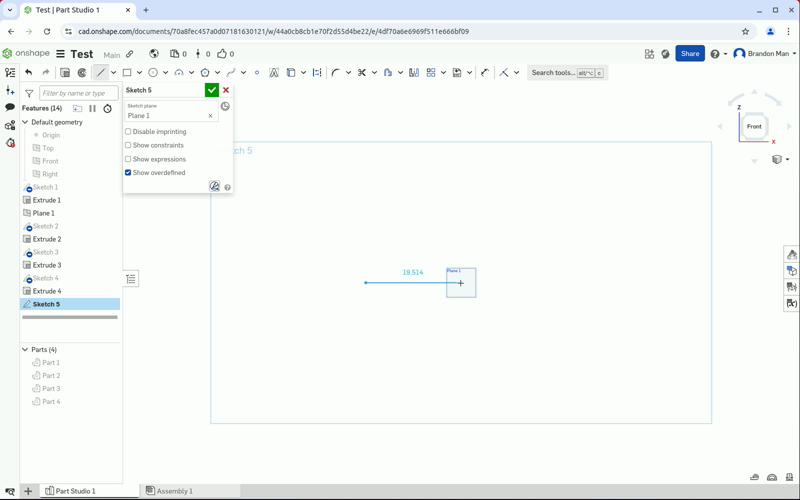
click(460, 282)
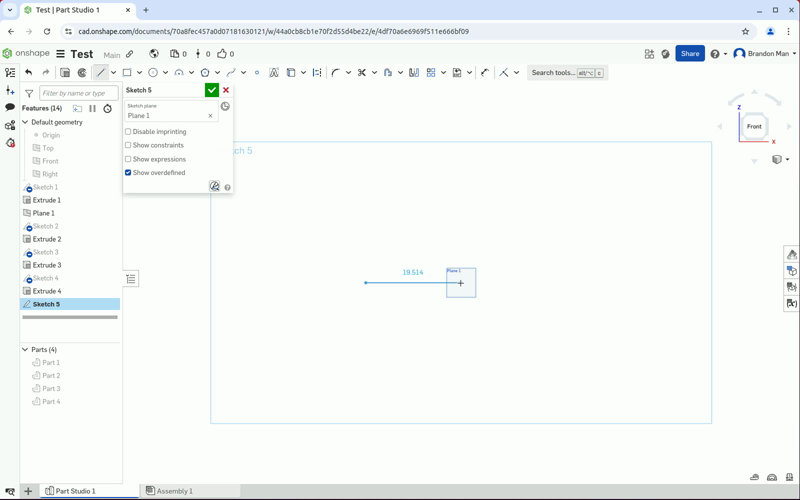
key_up(shift)
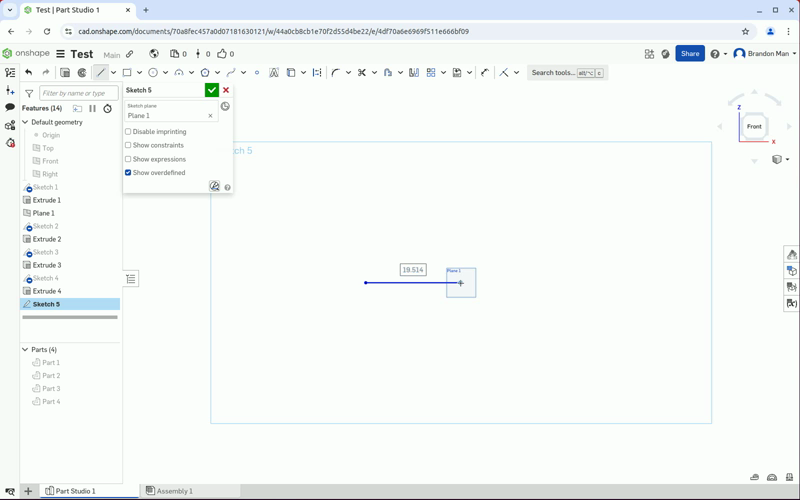
key(esc)
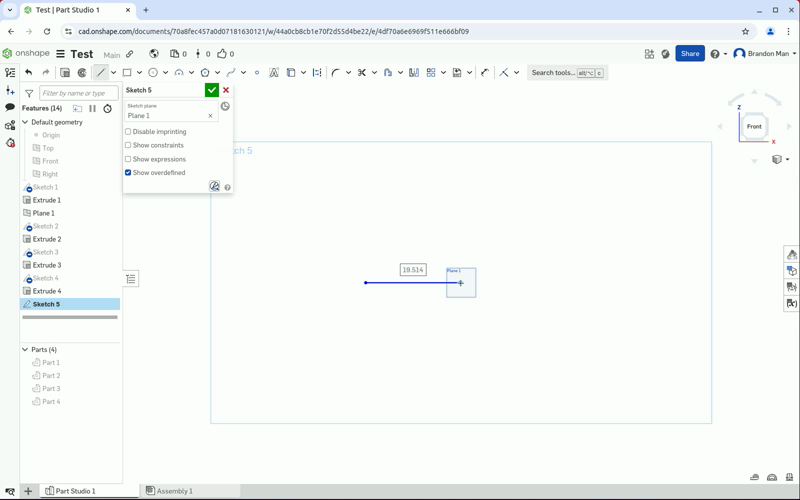
key(a)
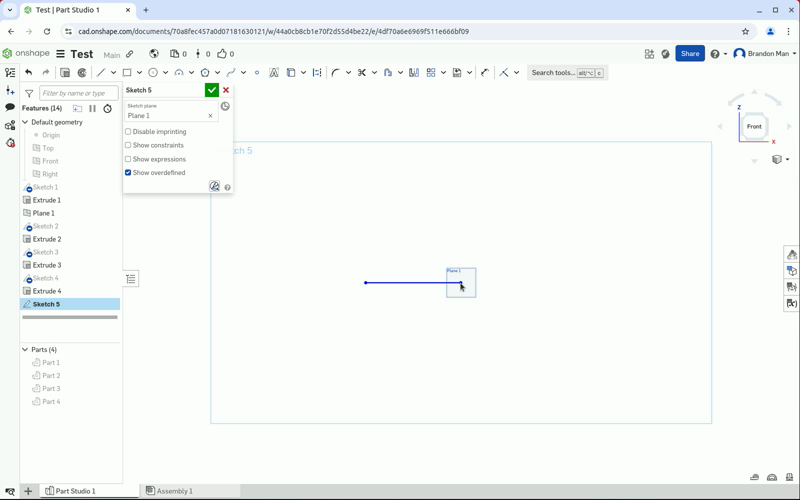
mouse_move(460, 282)
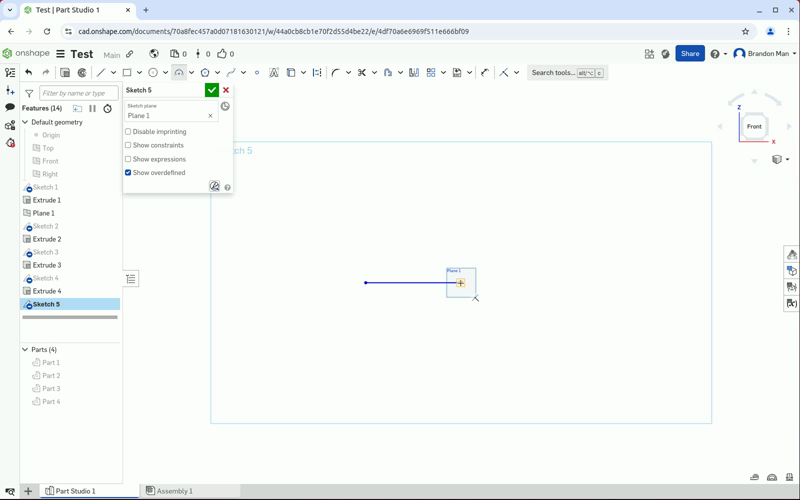
click(460, 282)
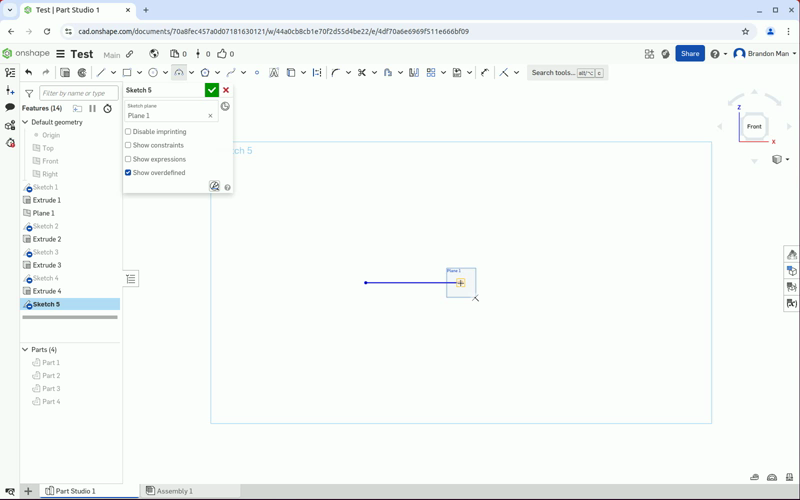
mouse_move(365, 282)
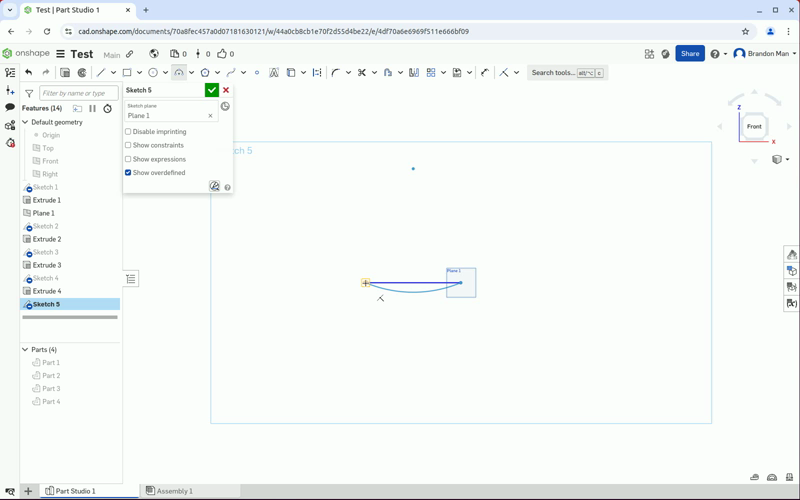
click(365, 282)
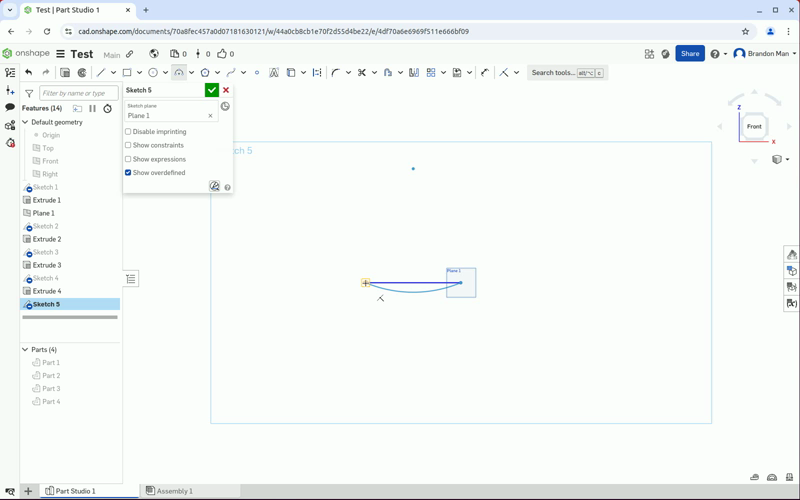
key_down(shift)
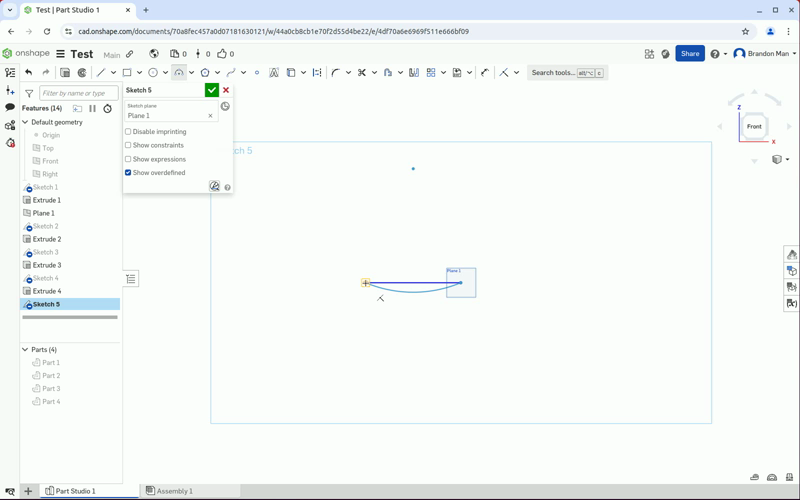
mouse_move(413, 252)
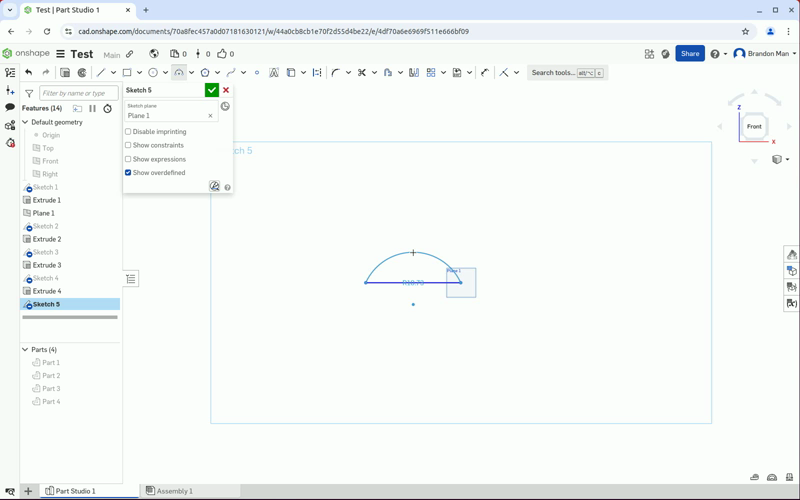
click(413, 252)
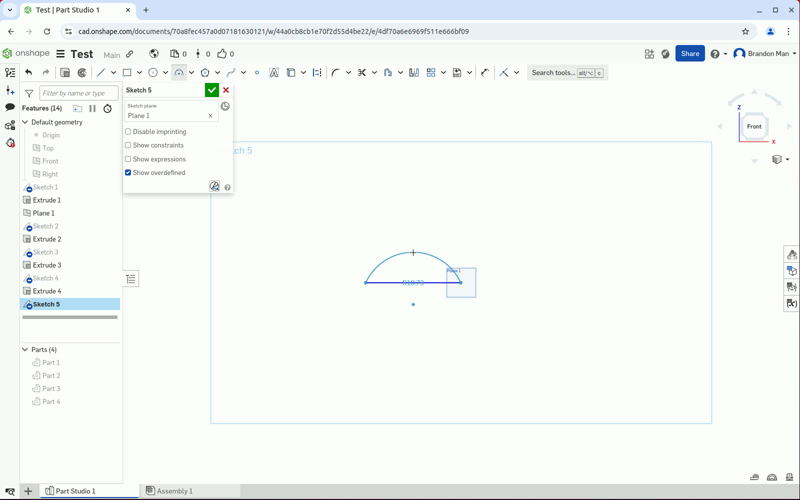
key_up(shift)
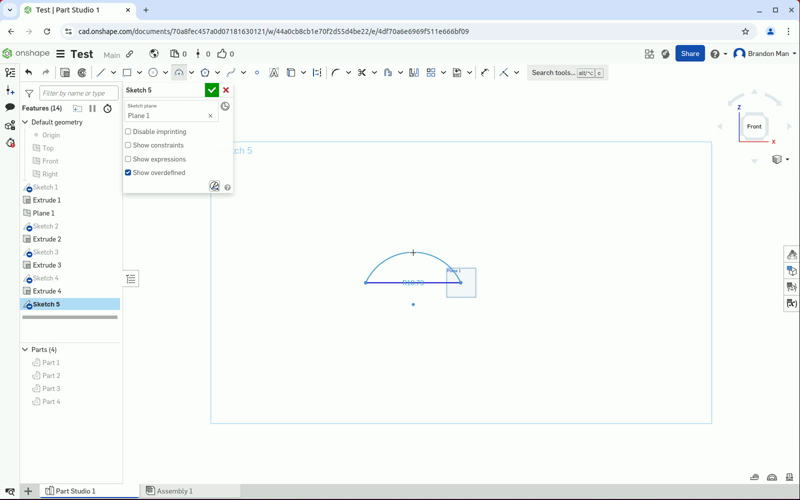
key(esc)
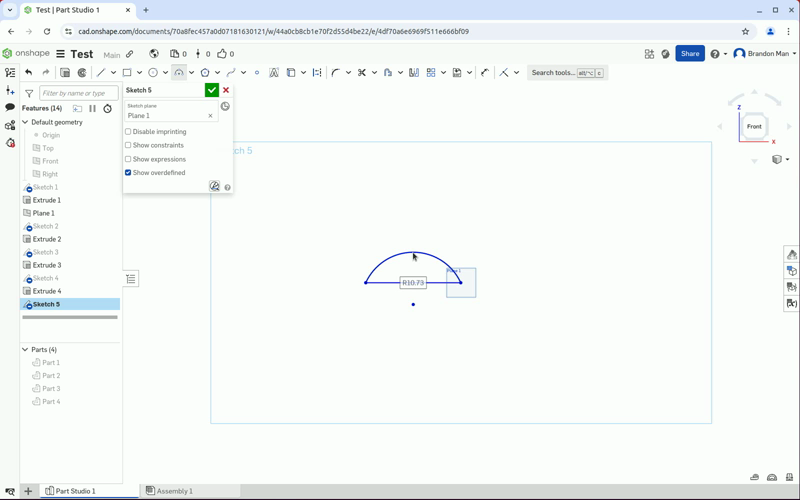
mouse_move(412, 256)
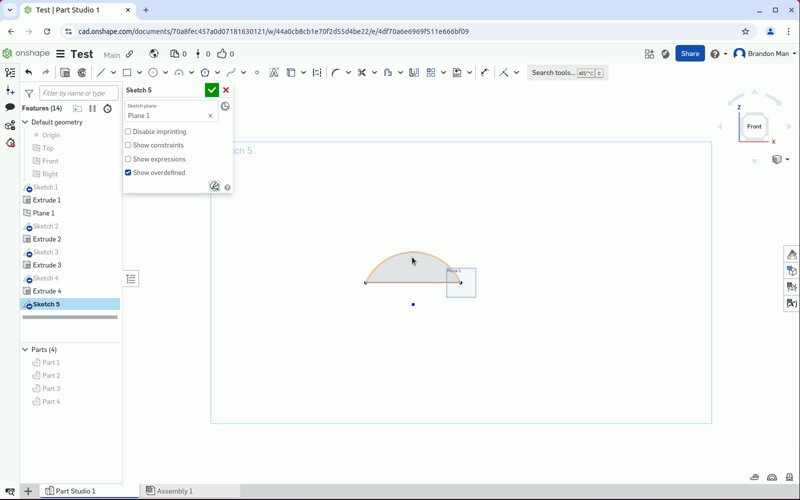
click(412, 256)
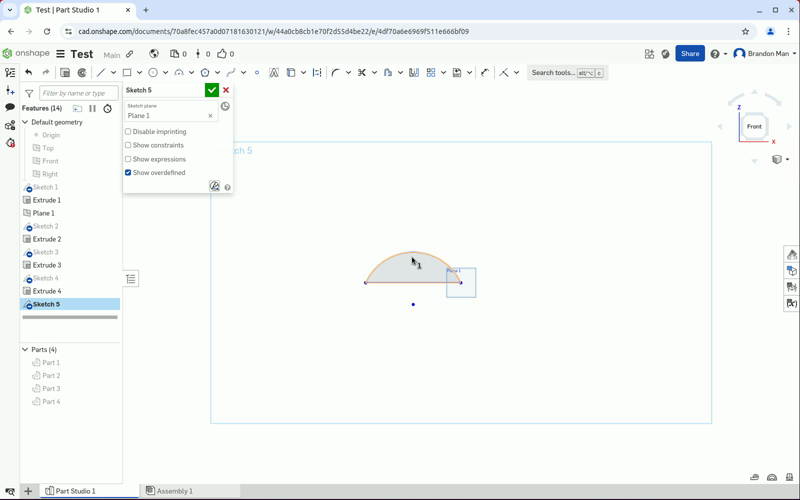
mouse_move(73, 352)
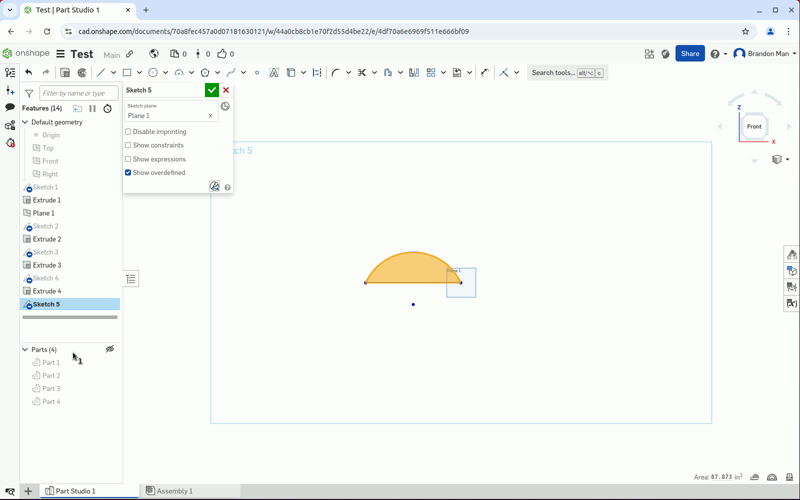
key(shift+y)
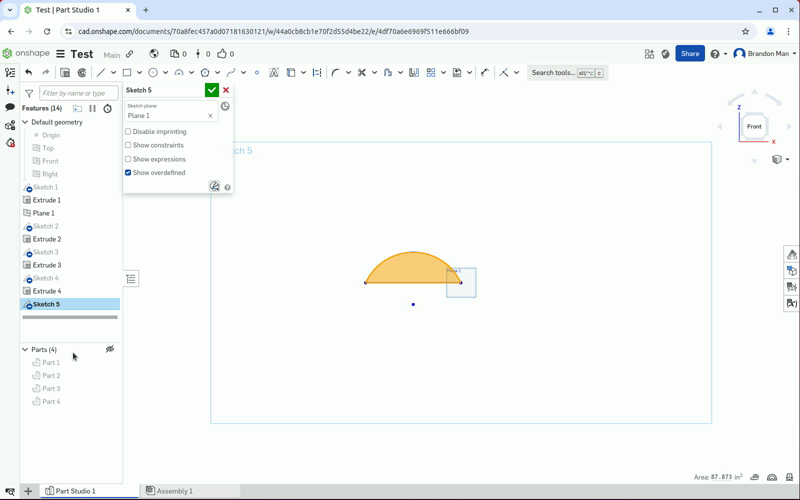
key(shift+e)
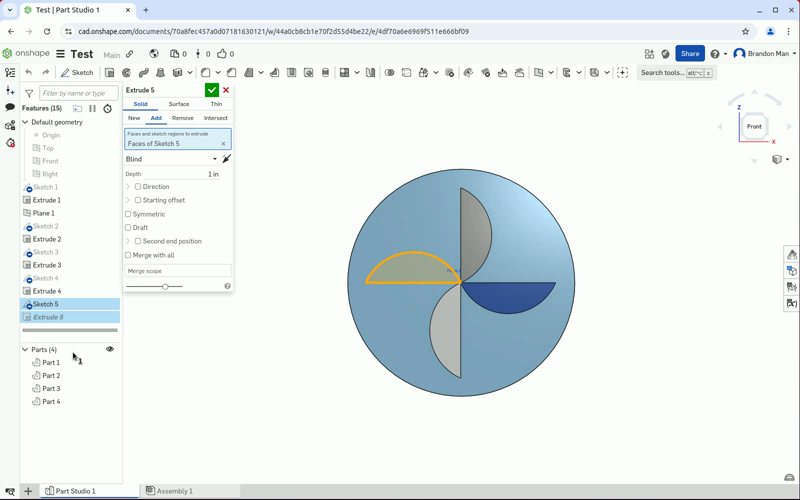
mouse_move(143, 106)
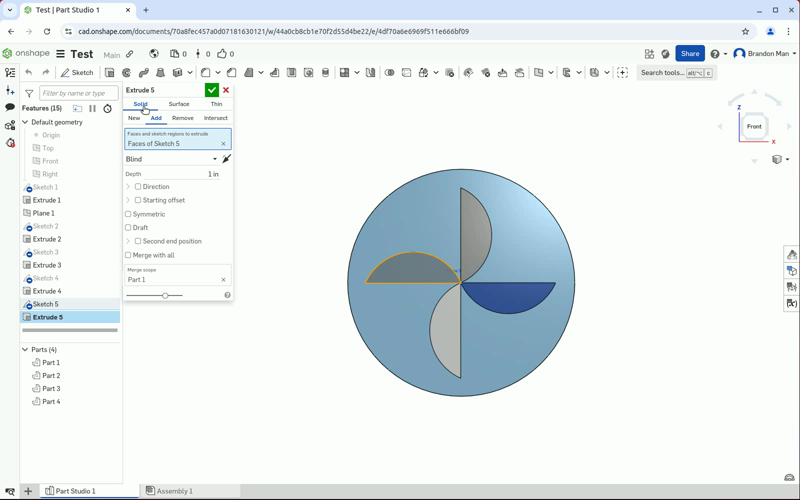
click(143, 106)
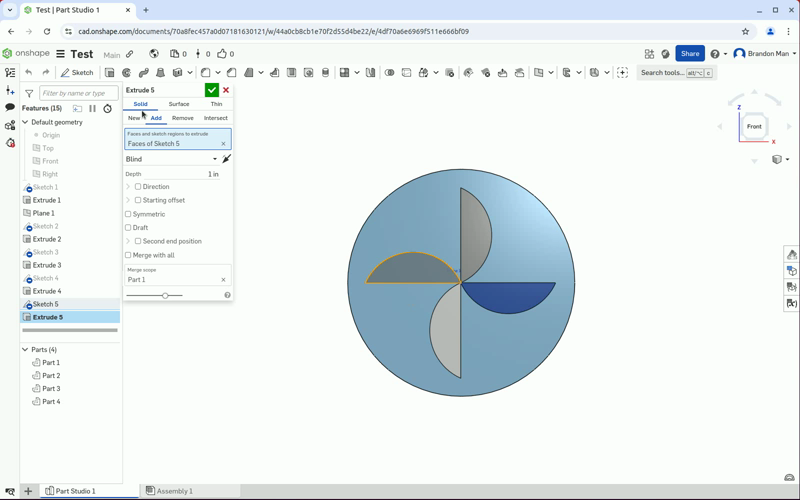
mouse_move(137, 120)
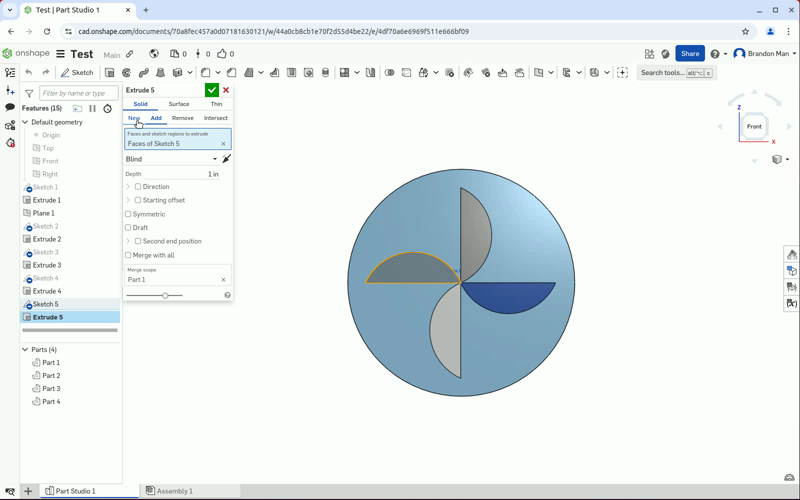
click(137, 120)
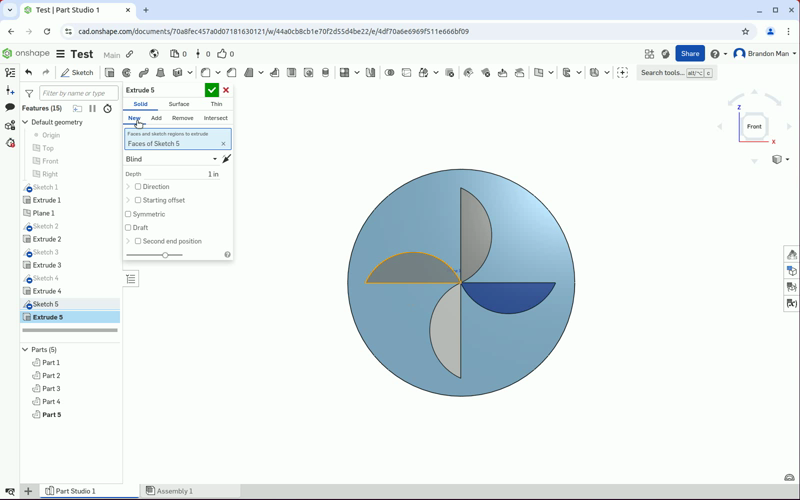
key(tab, 4)
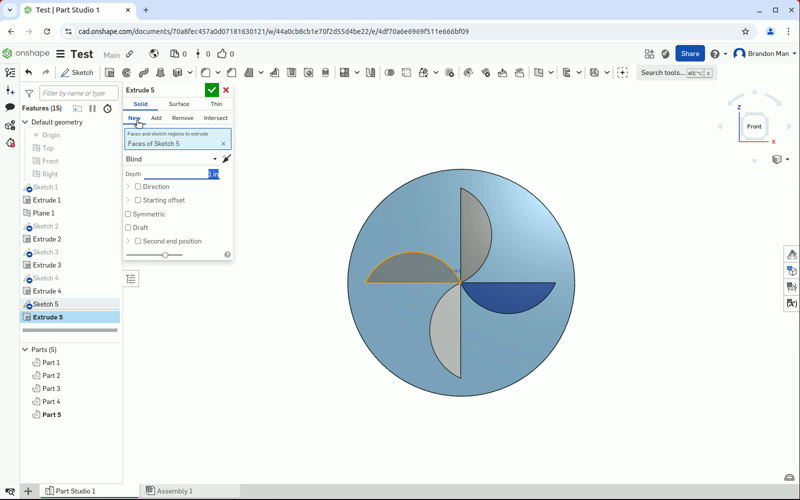
text(8.906)
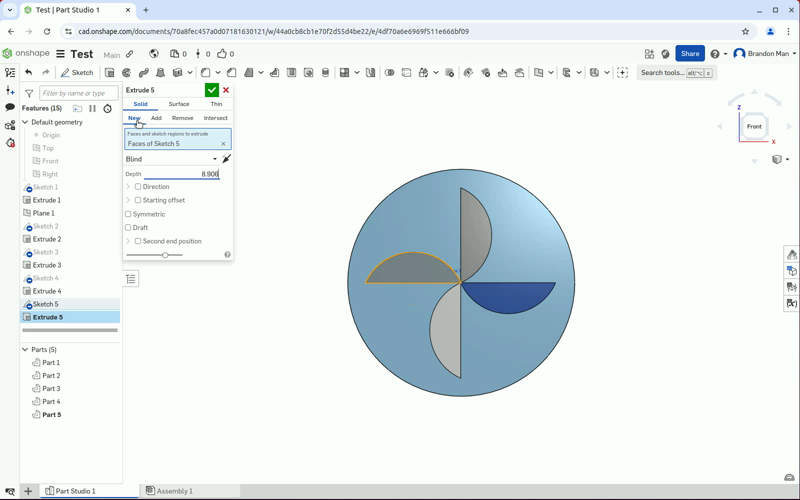
key(enter)
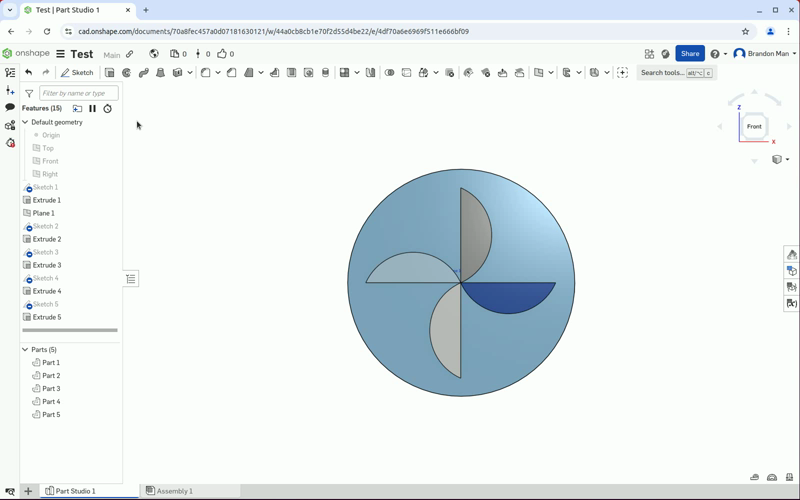
key(shift+h)
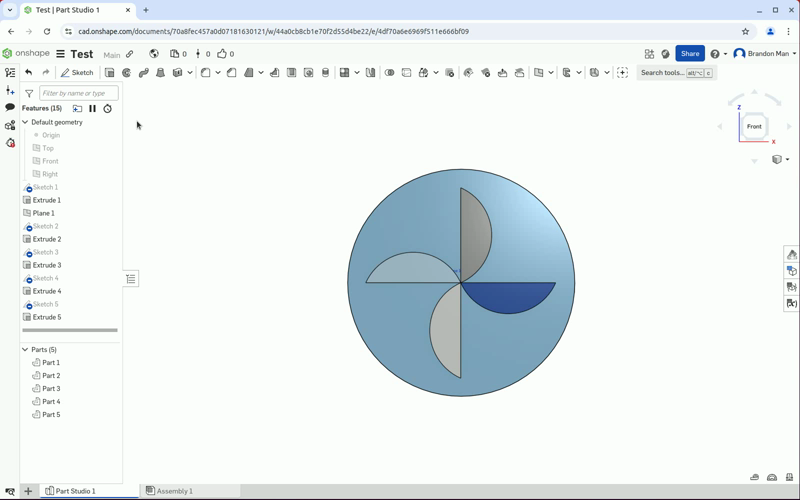
key(shift+h)
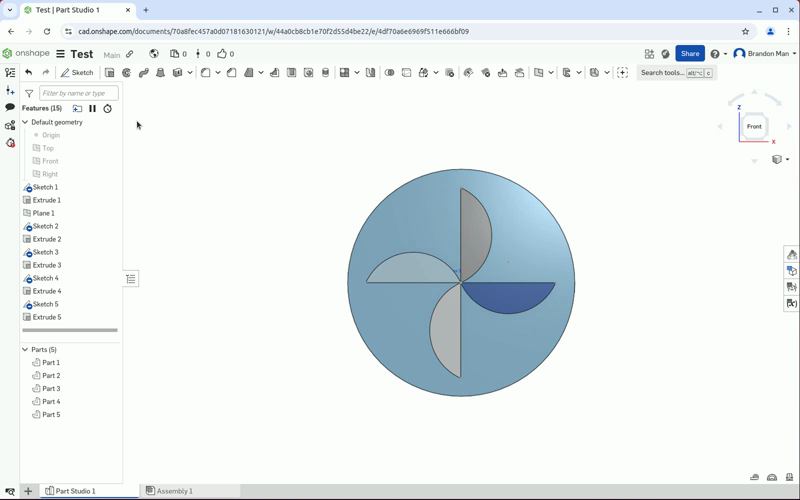
key(shift+7)
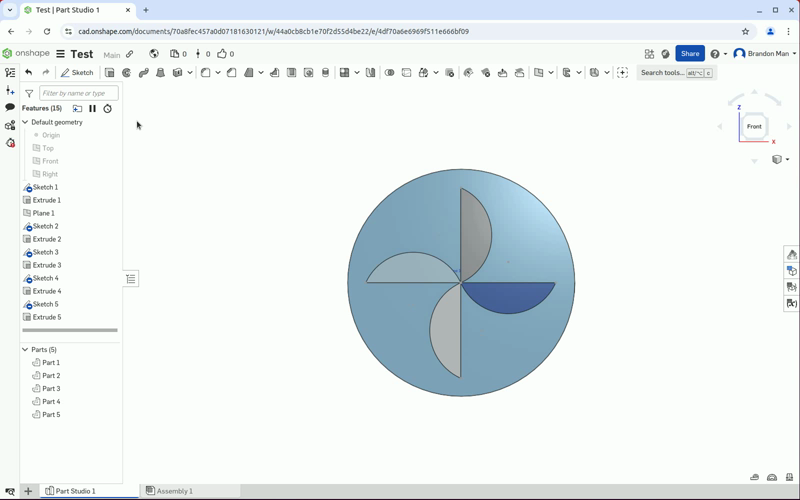
key(left, 2)
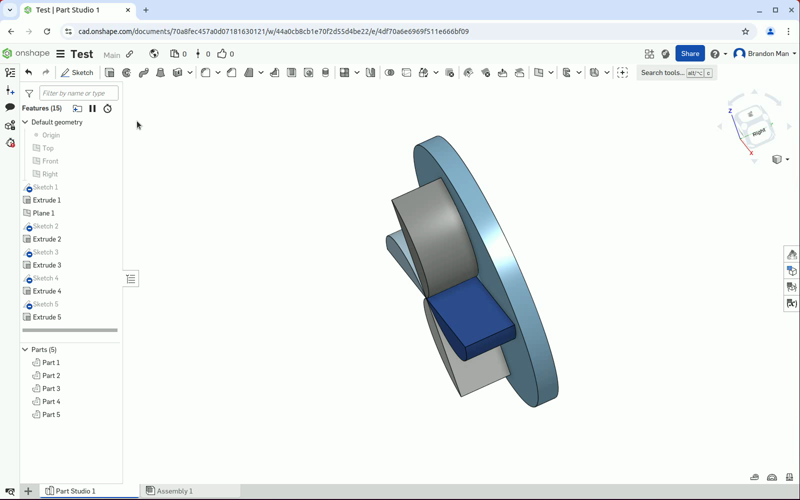
key(down, 2)
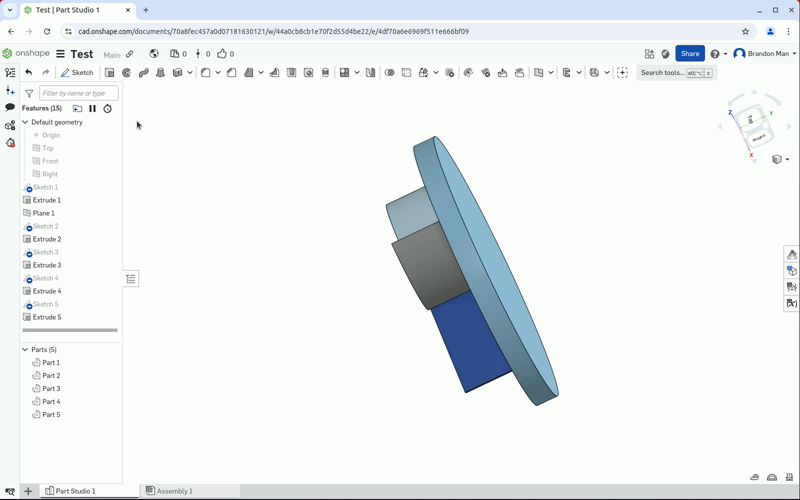
key(up, 2)
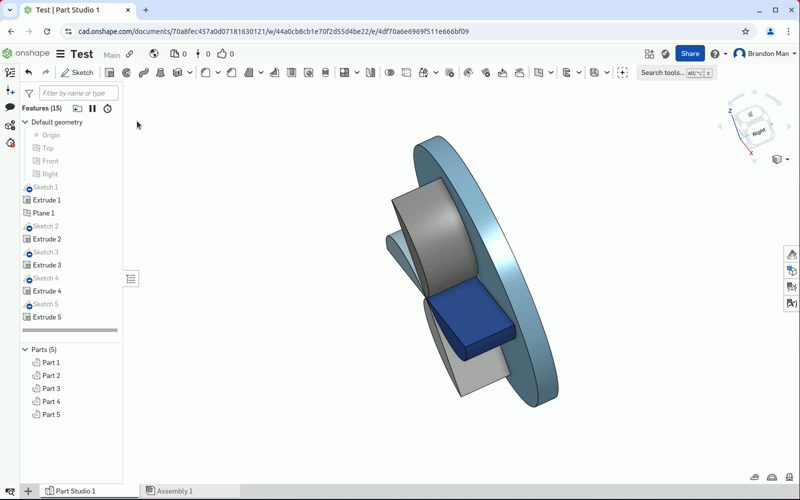
key(right, 2)
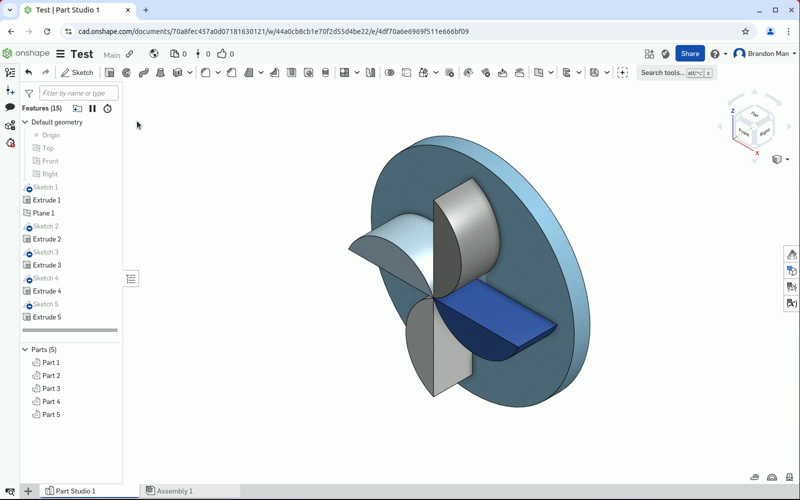
mouse_move(73, 189)
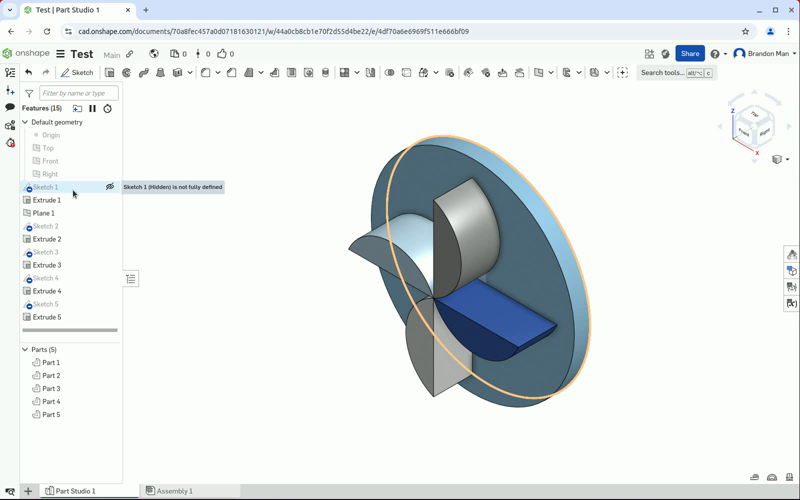
click(73, 189)